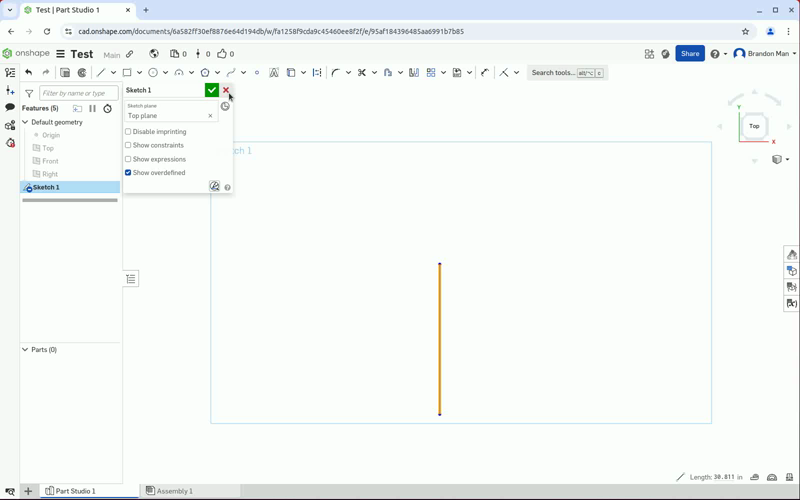
key(shift+h)
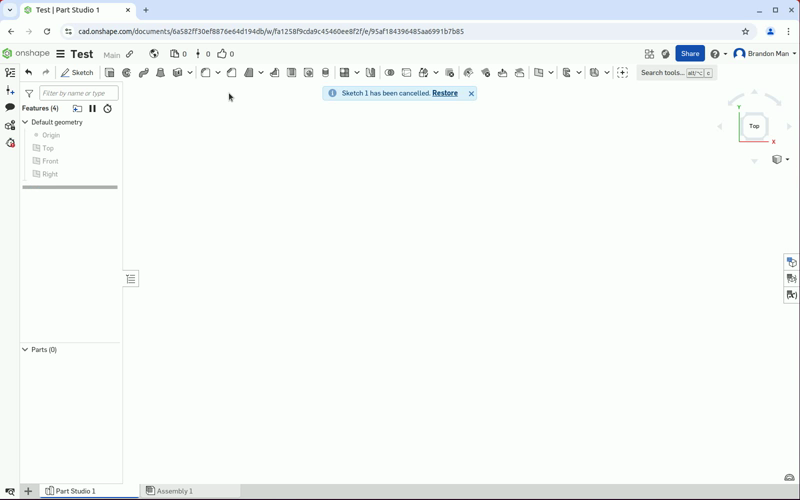
mouse_move(73, 352)
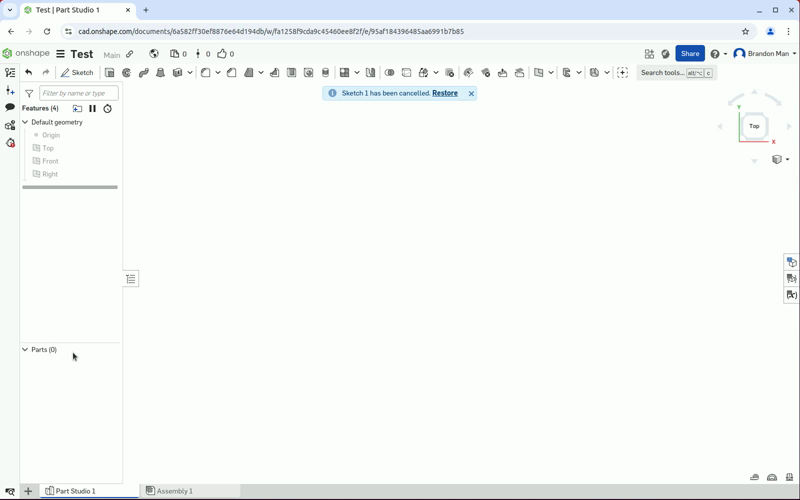
key(y)
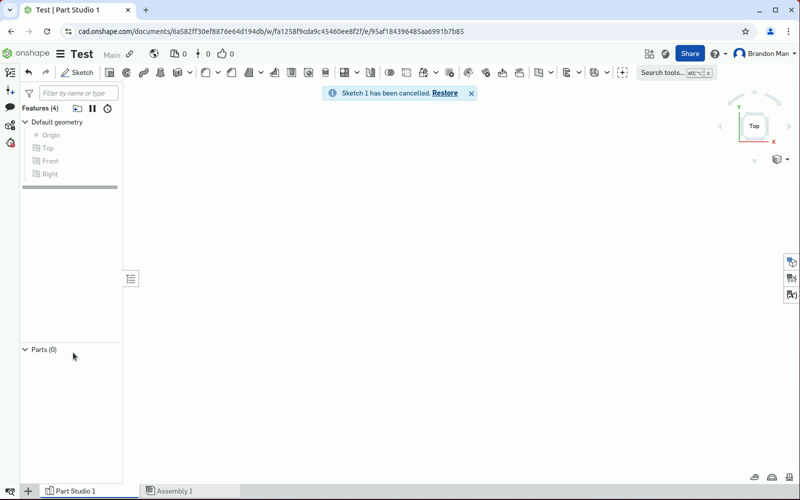
key(shift+p)
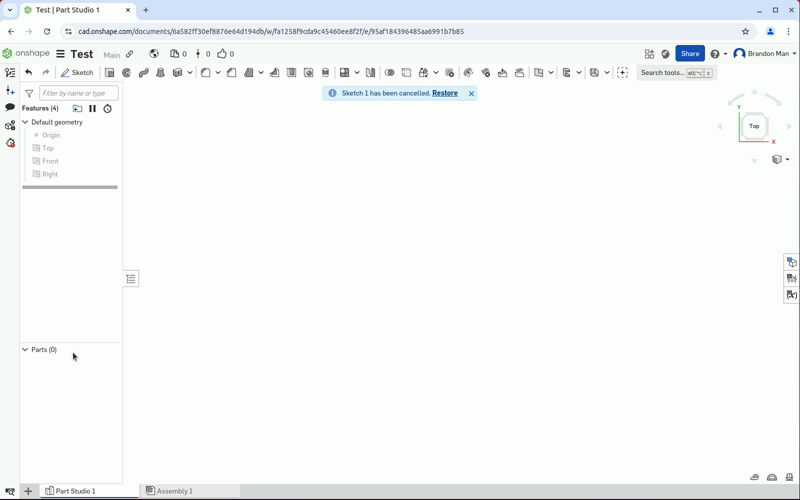
key(space)
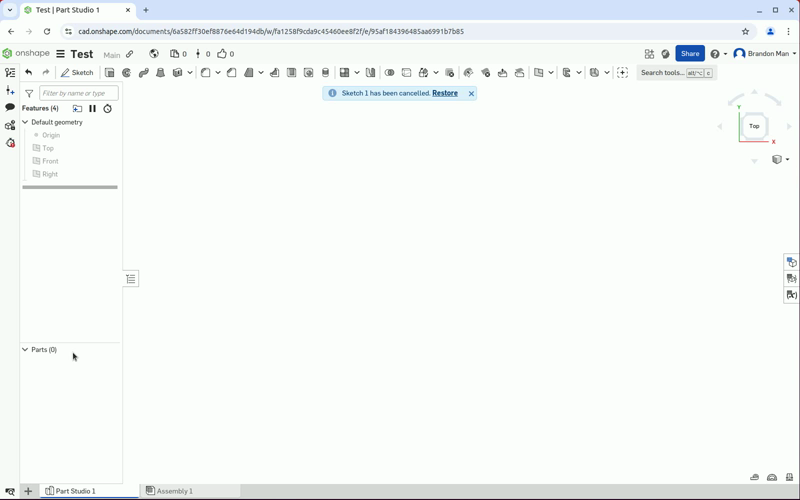
key_down(shift)
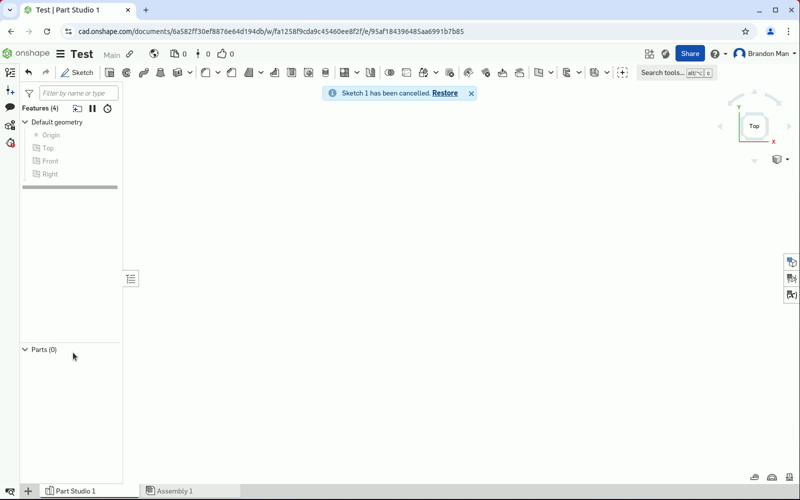
key(up)
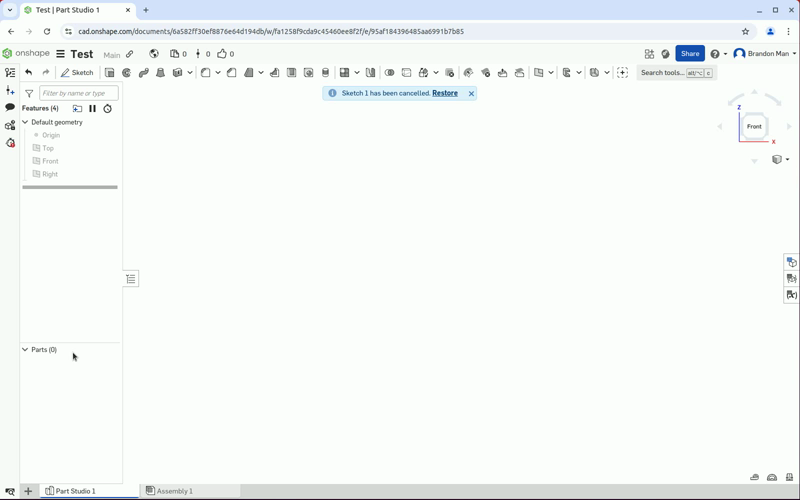
key_up(shift)
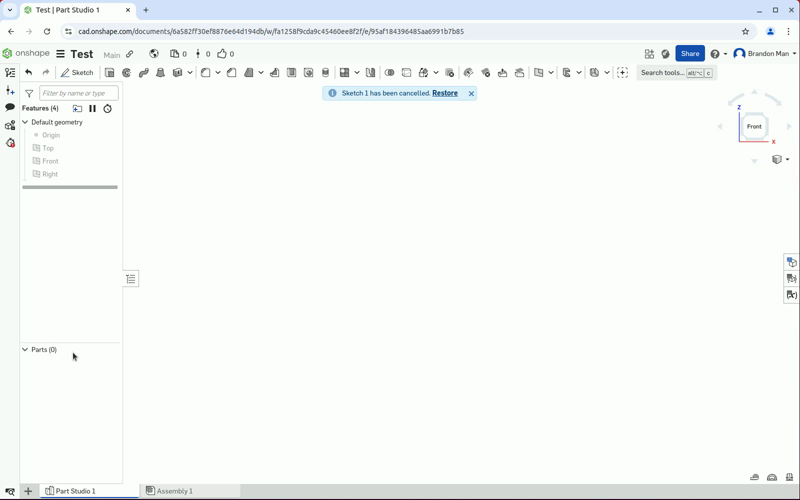
mouse_move(73, 352)
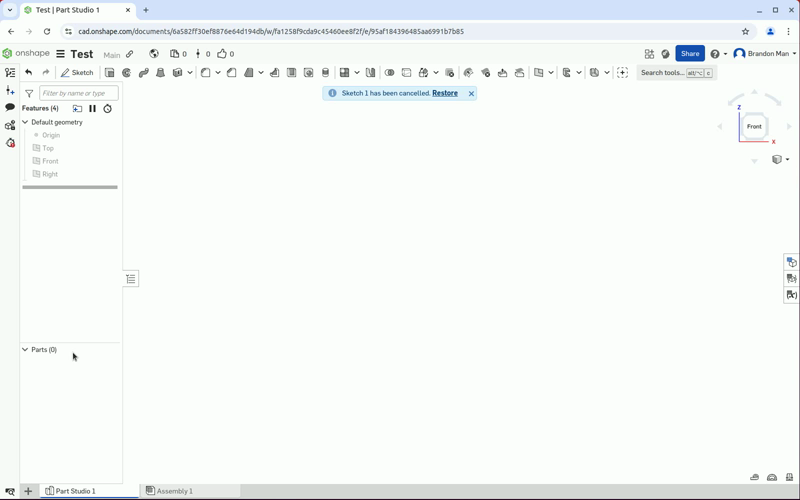
key(shift+y)
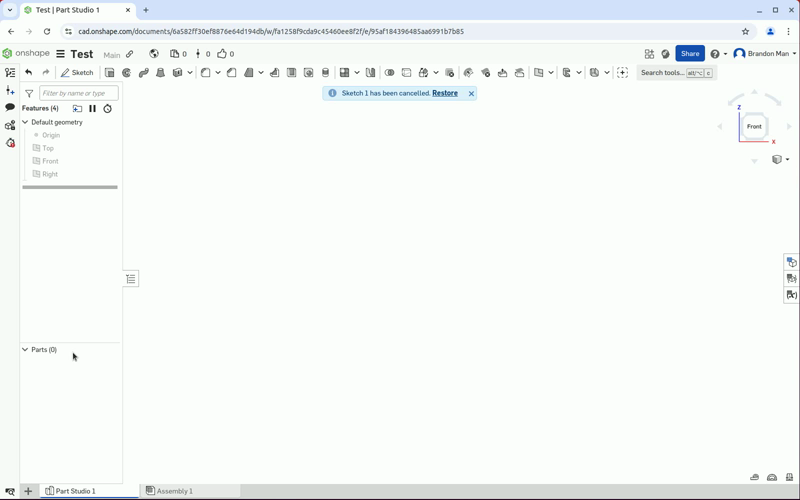
key(shift+s)
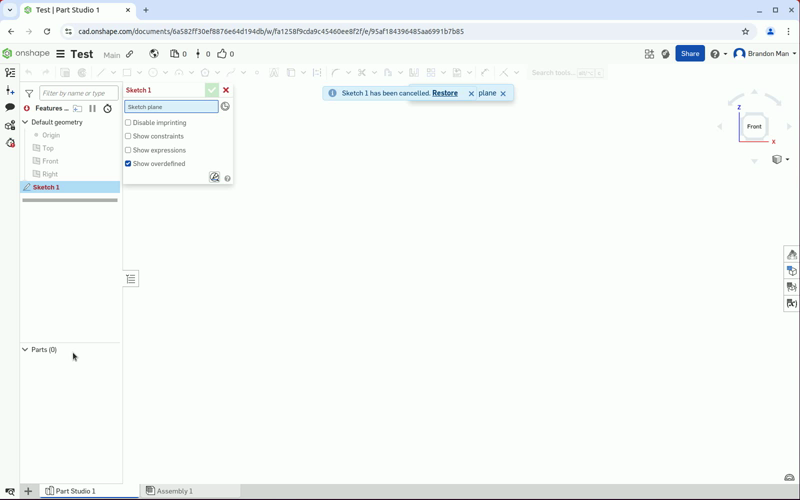
mouse_move(73, 163)
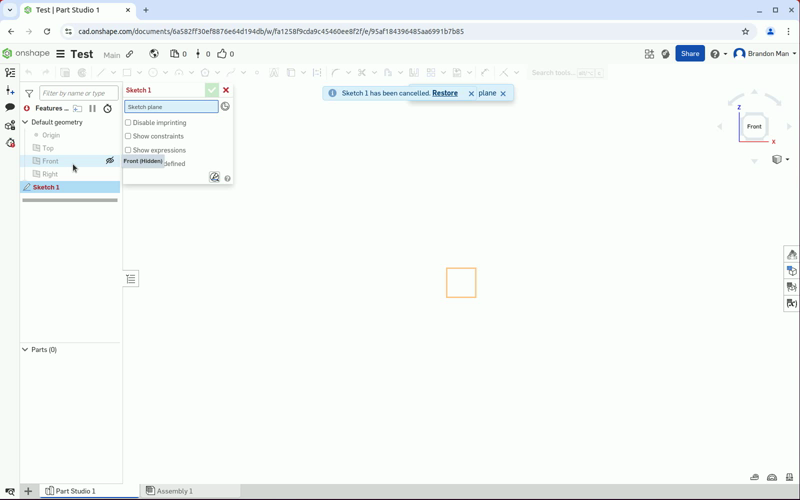
click(73, 163)
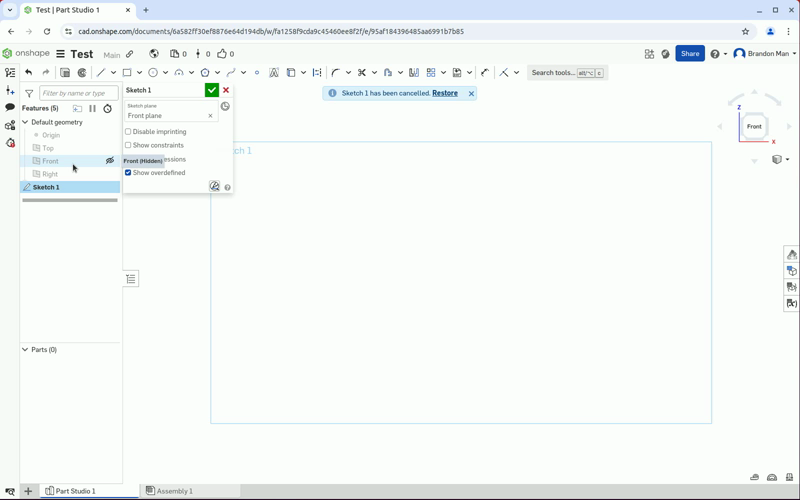
mouse_move(73, 352)
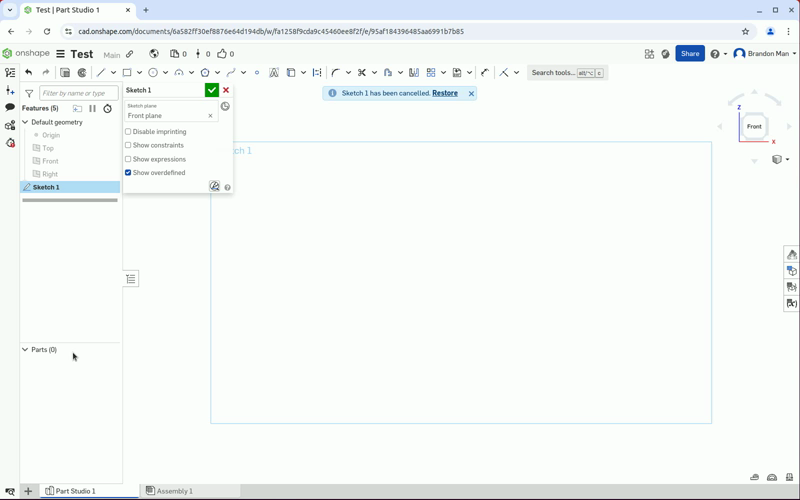
key(y)
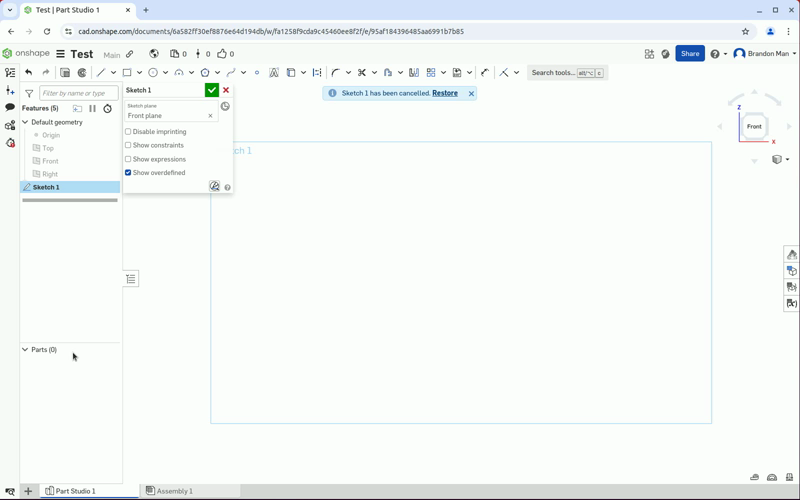
key(l)
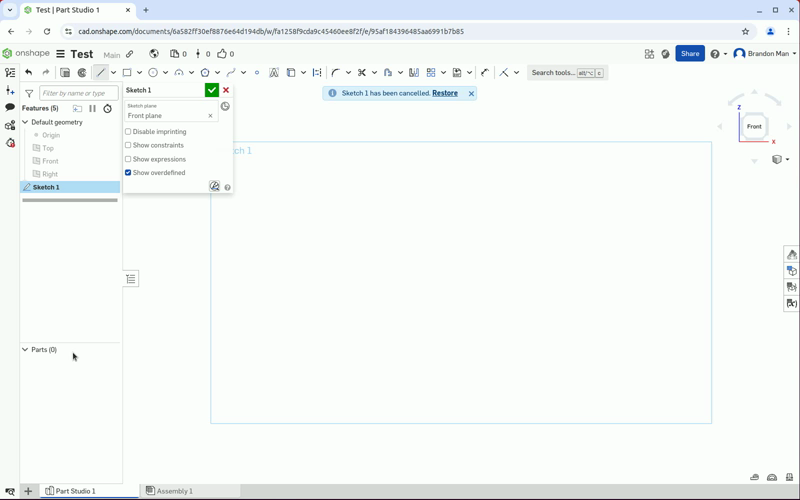
key_down(shift)
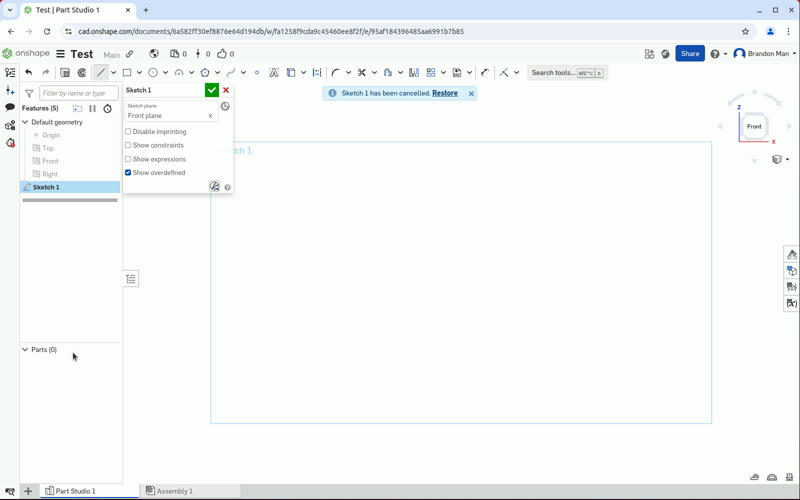
mouse_move(452, 294)
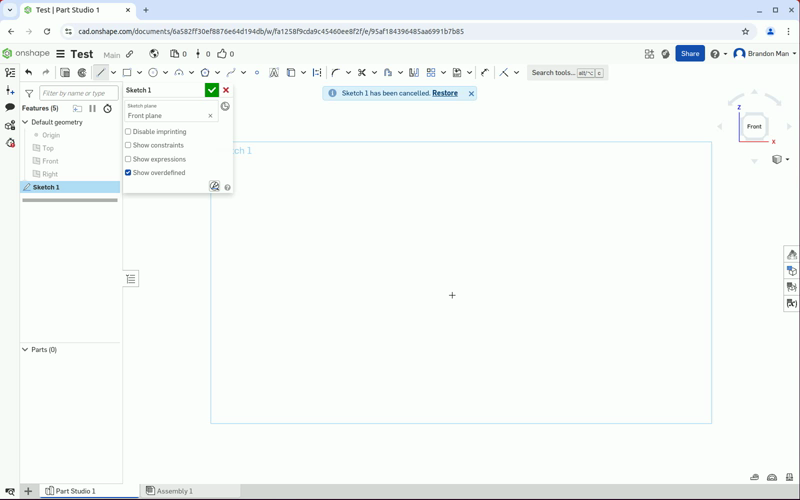
click(452, 294)
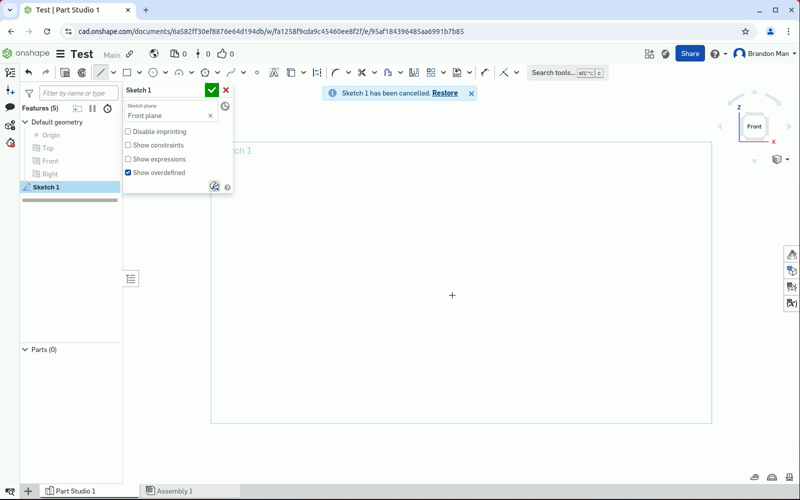
key_up(shift)
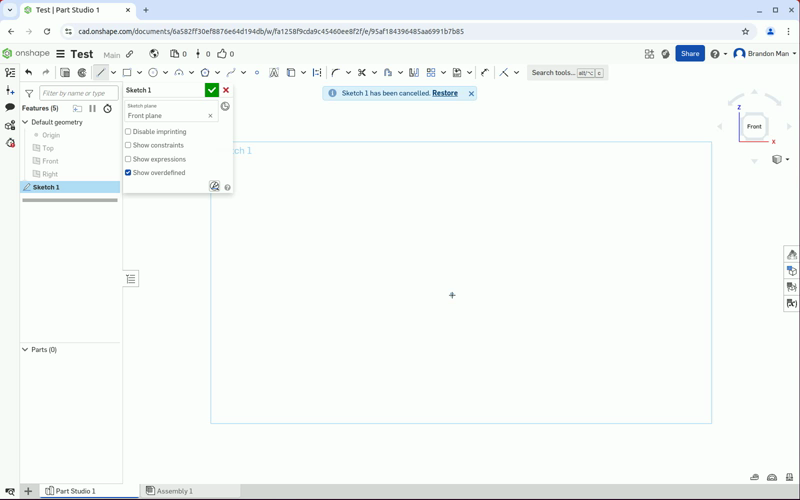
key_down(shift)
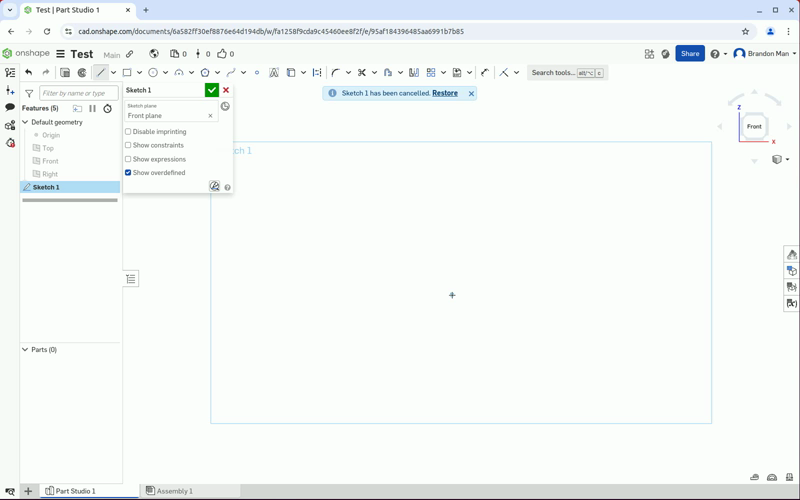
mouse_move(482, 294)
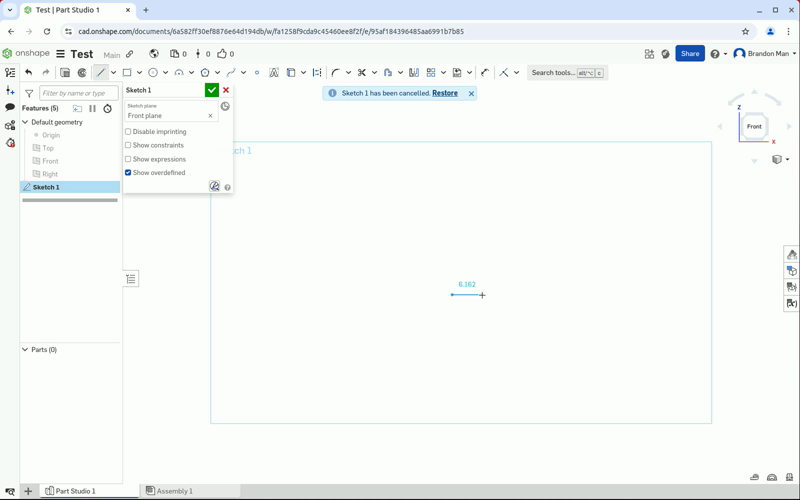
mouse_move(468, 294)
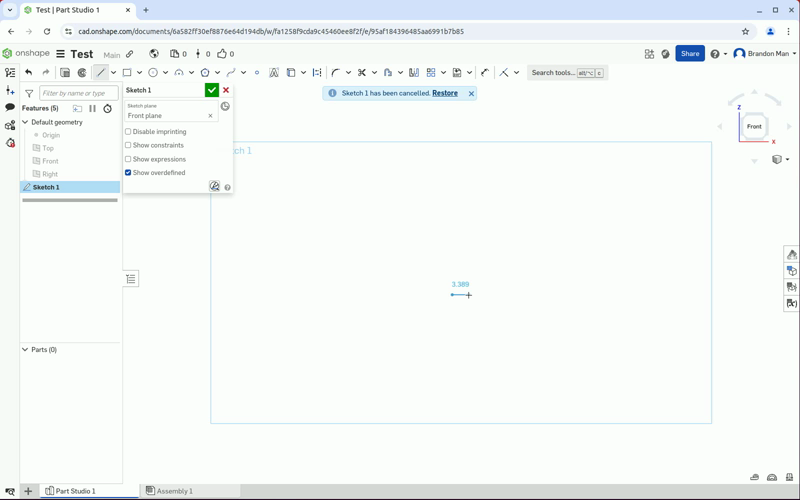
click(468, 294)
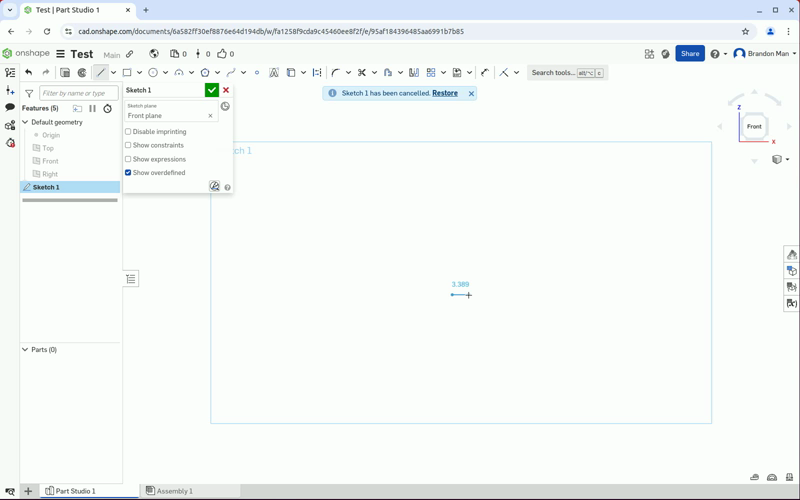
key_up(shift)
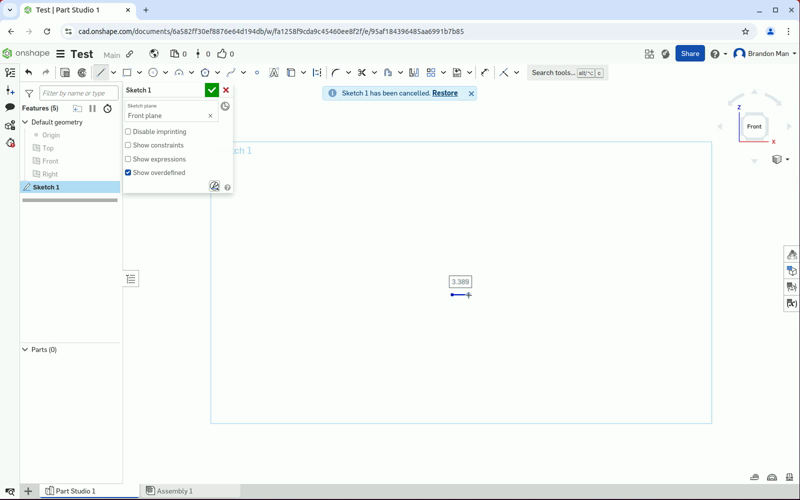
key_down(shift)
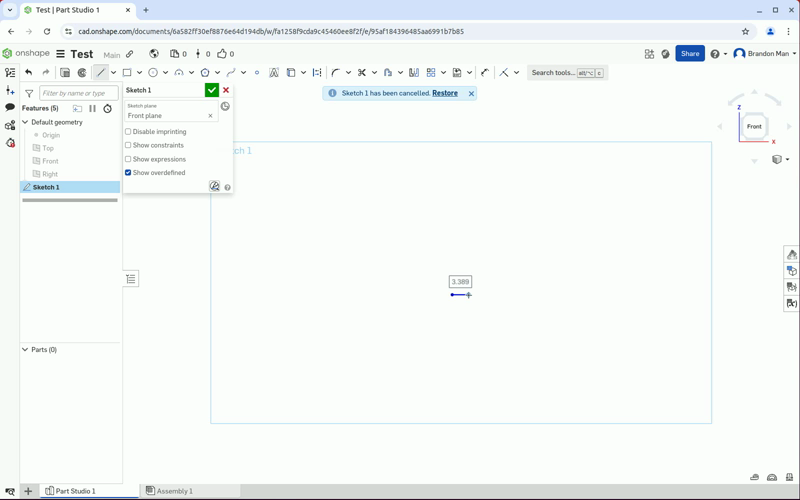
mouse_move(498, 294)
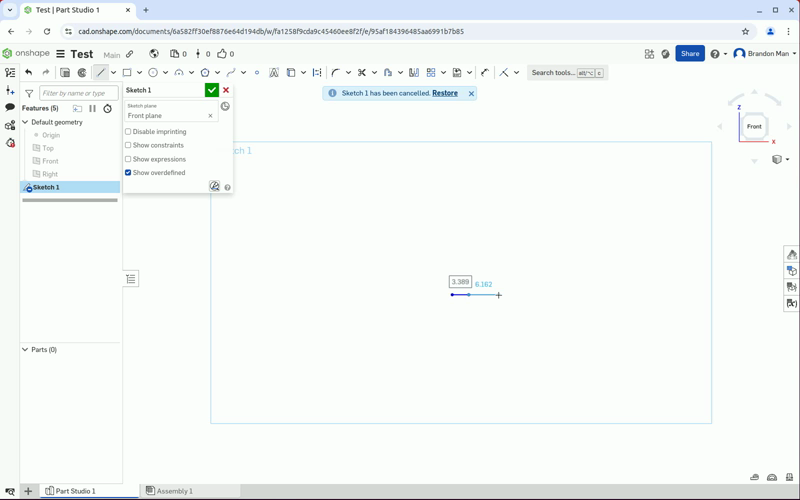
mouse_move(468, 270)
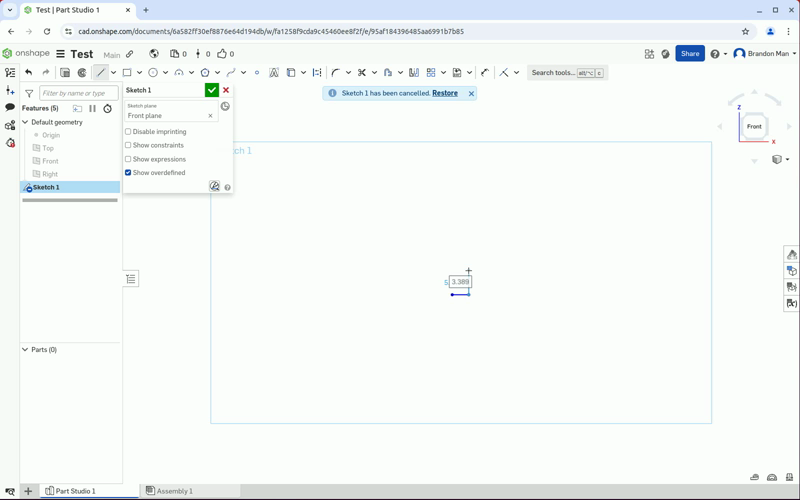
click(468, 270)
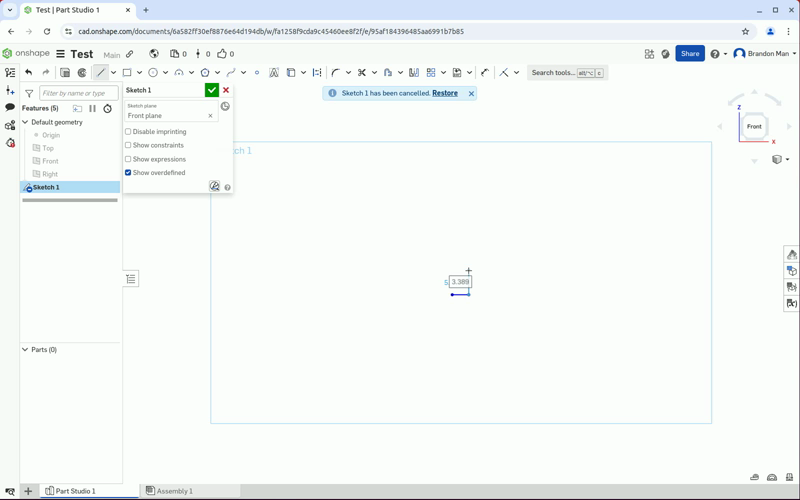
key_up(shift)
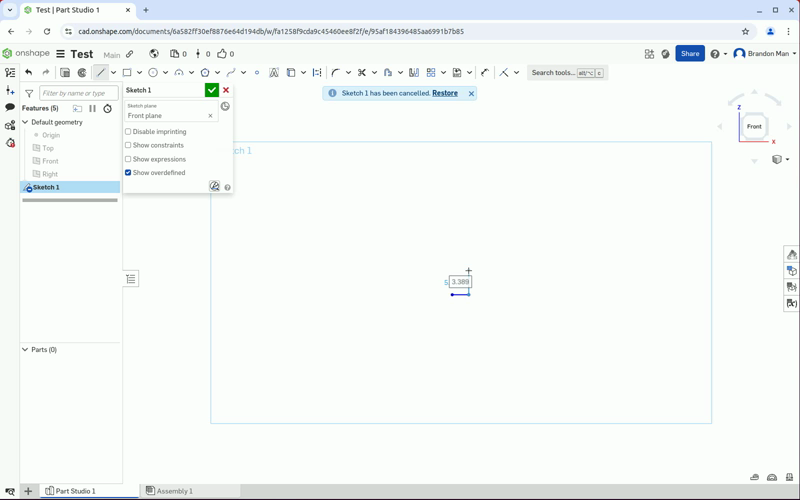
key_down(shift)
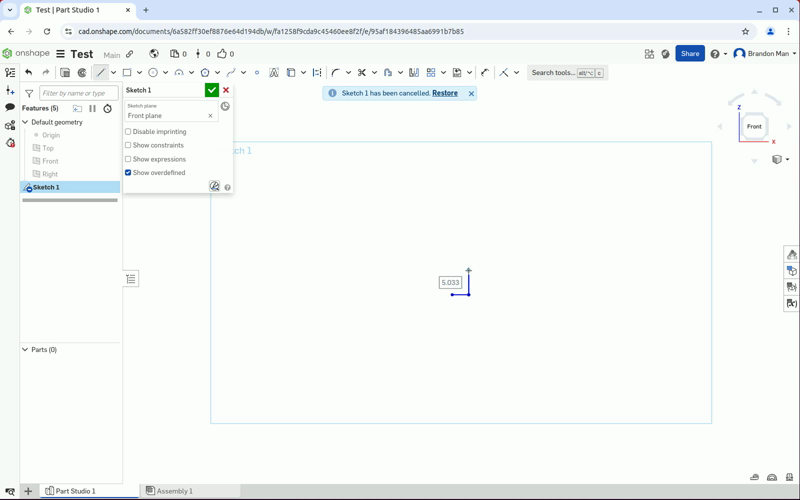
mouse_move(498, 270)
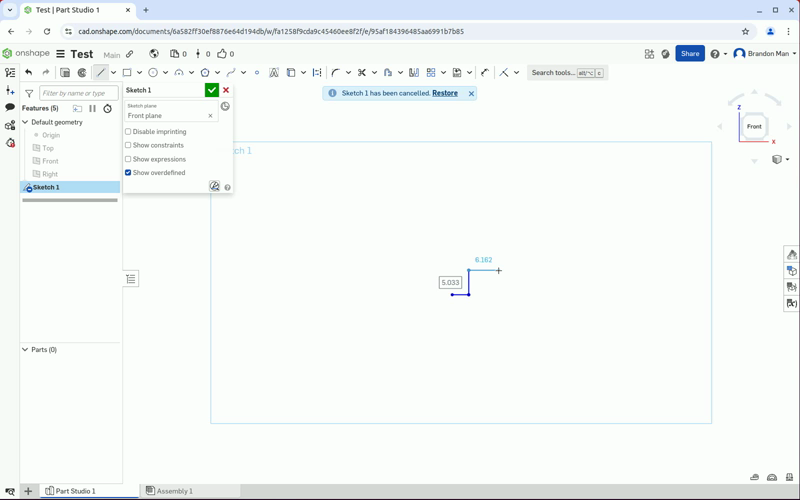
mouse_move(452, 270)
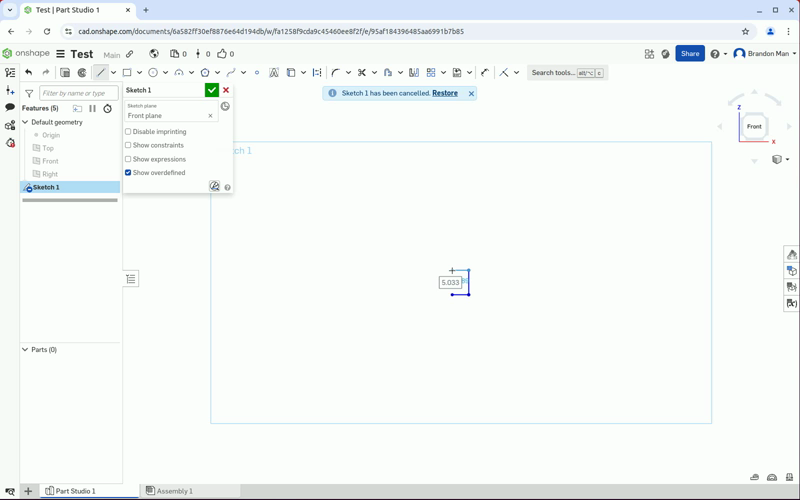
click(452, 270)
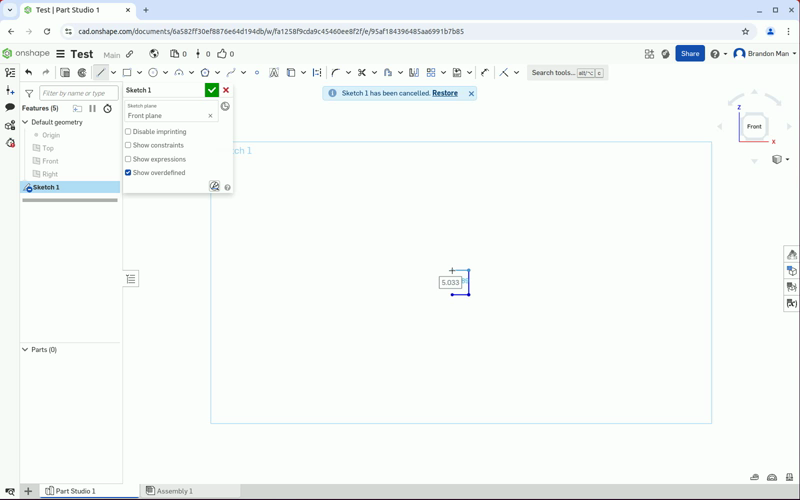
key_up(shift)
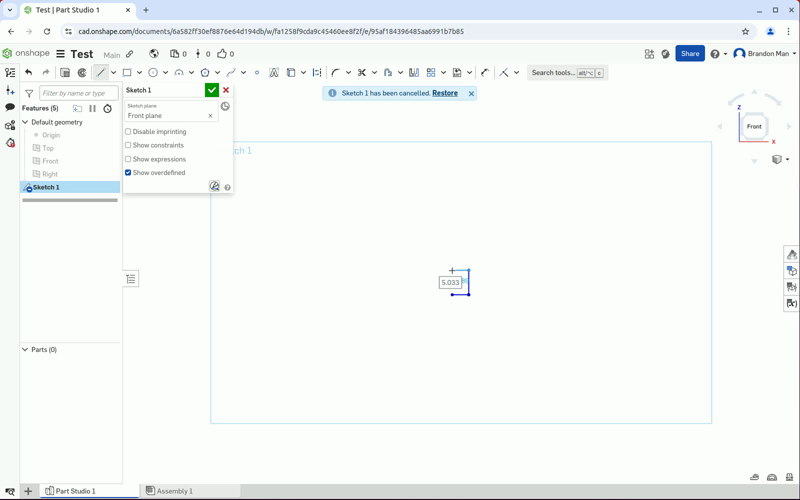
mouse_move(482, 270)
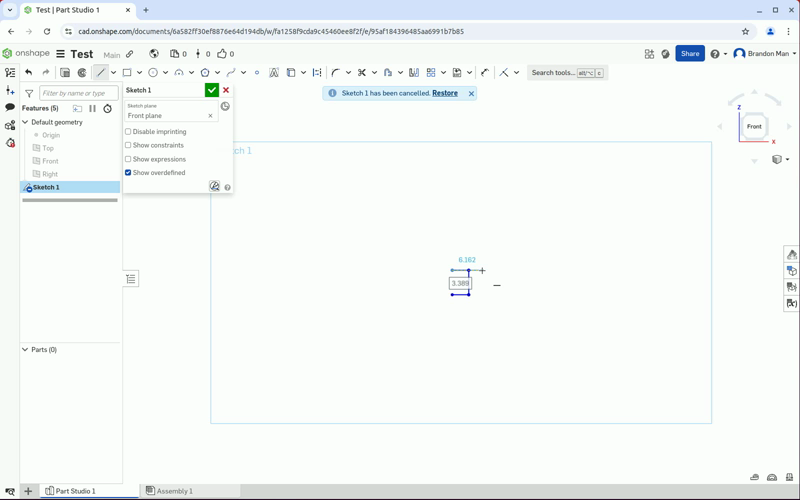
key_down(shift)
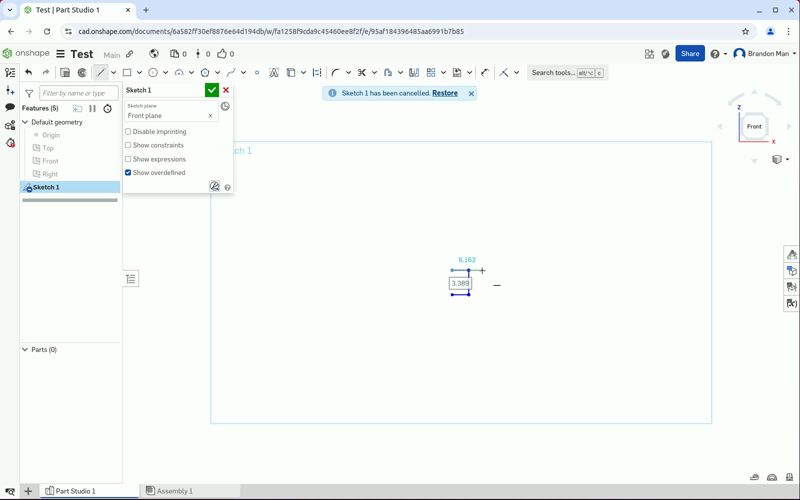
mouse_move(452, 294)
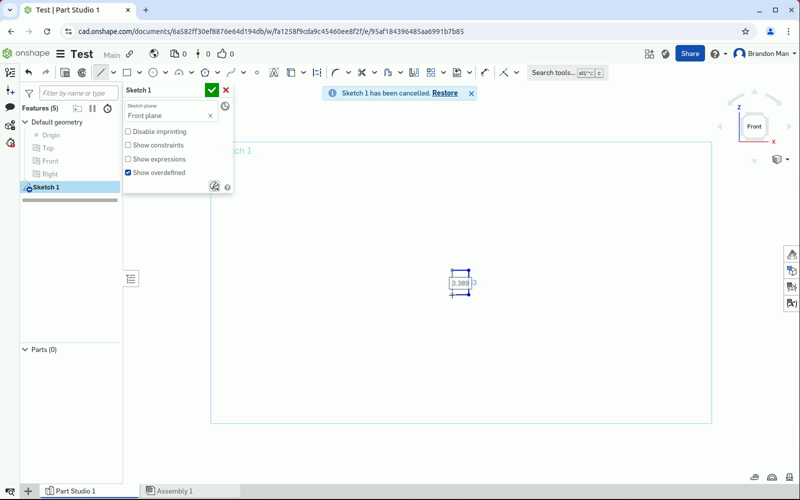
key_up(shift)
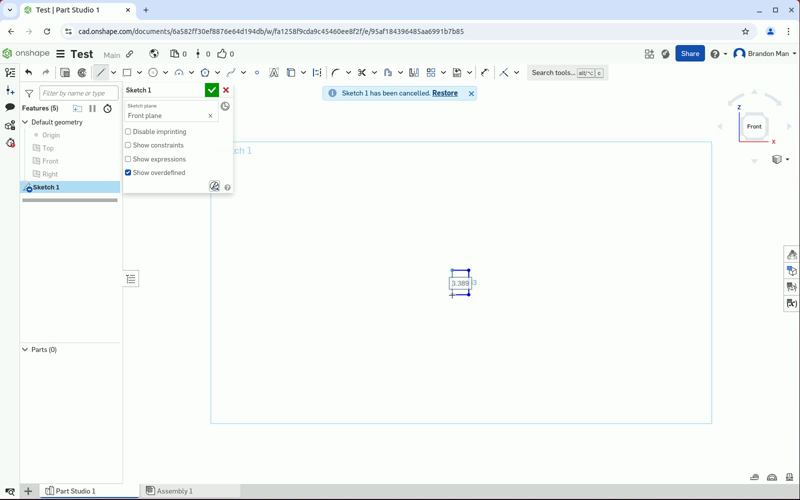
click(452, 294)
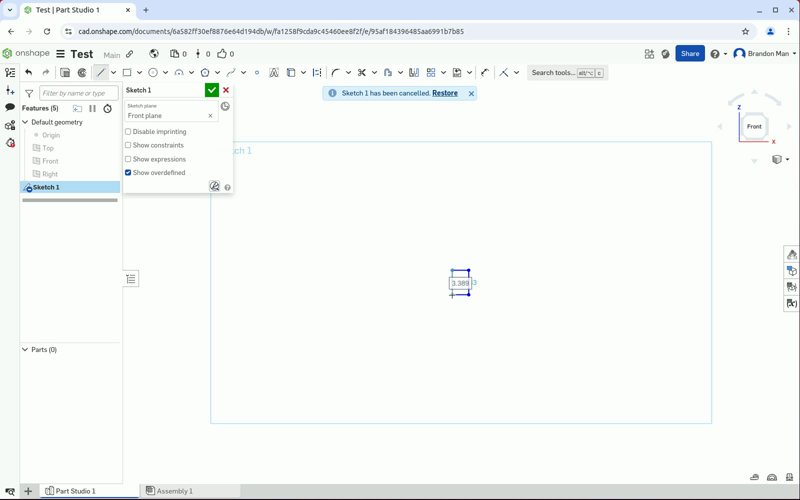
key(esc)
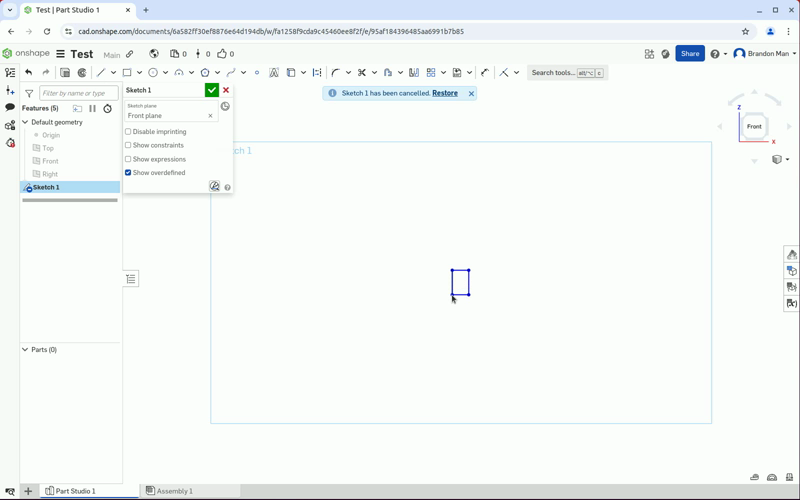
mouse_move(467, 286)
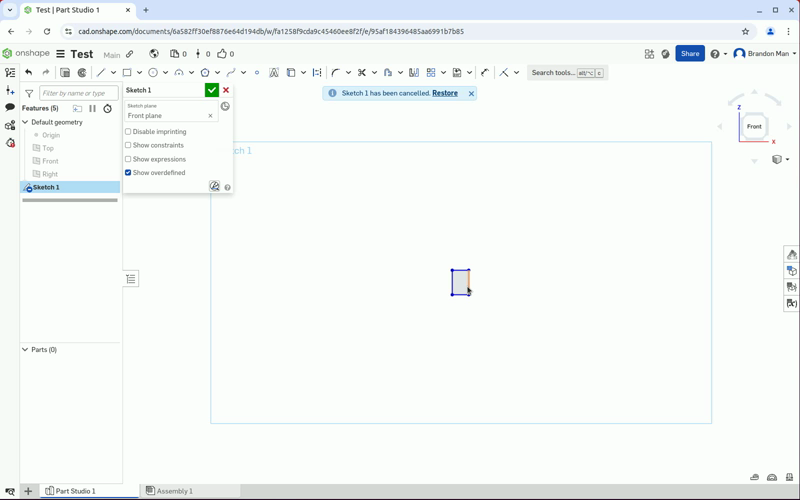
scroll(6)
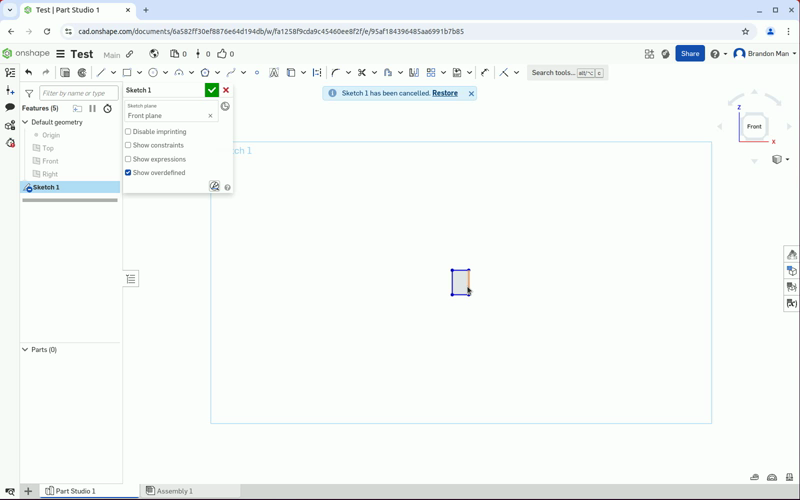
scroll(6)
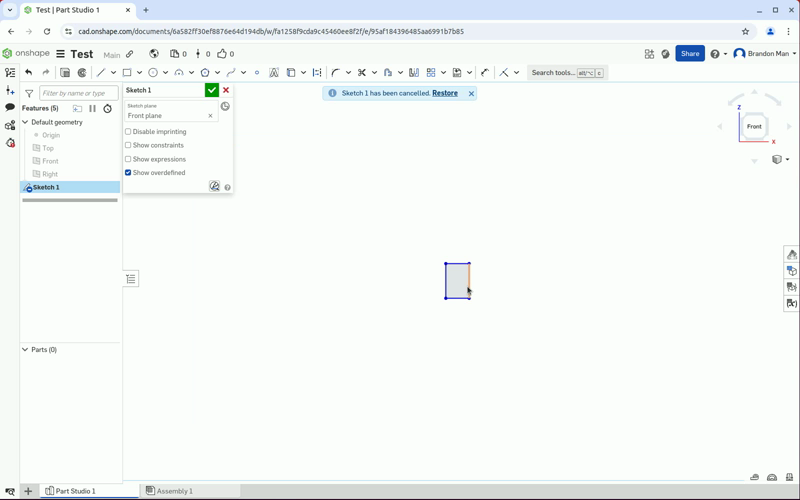
scroll(6)
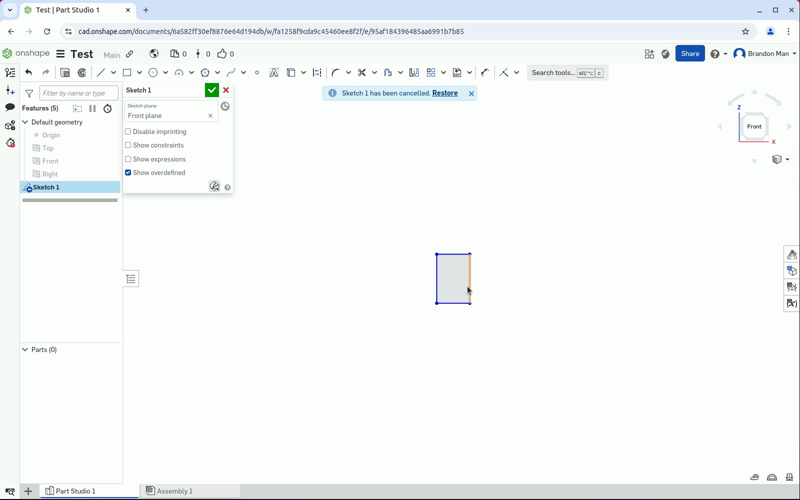
scroll(6)
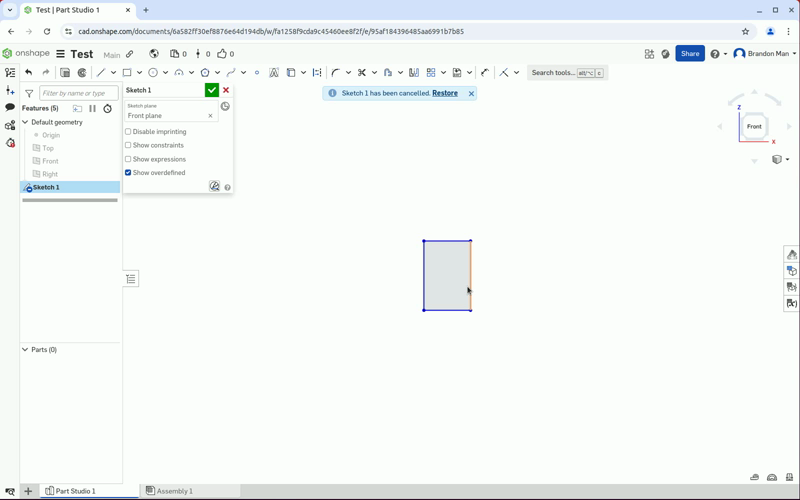
scroll(6)
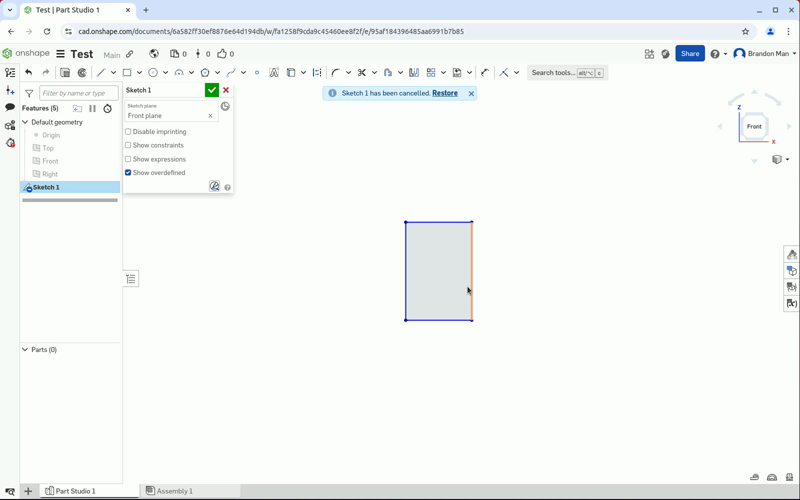
scroll(6)
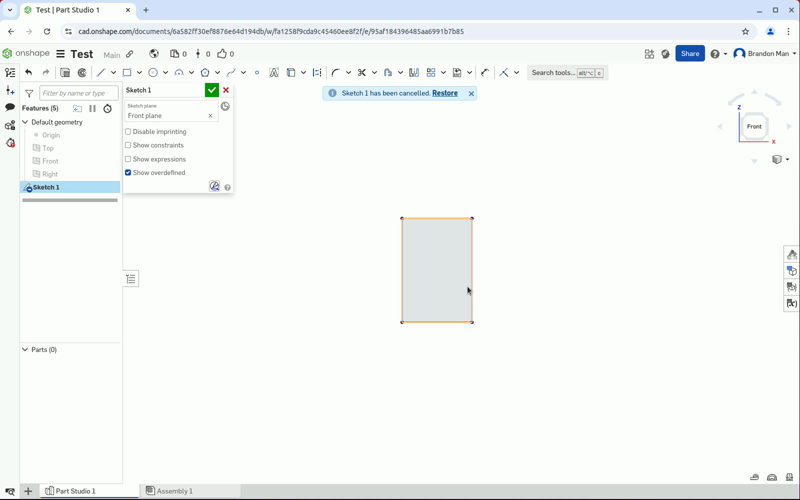
scroll(6)
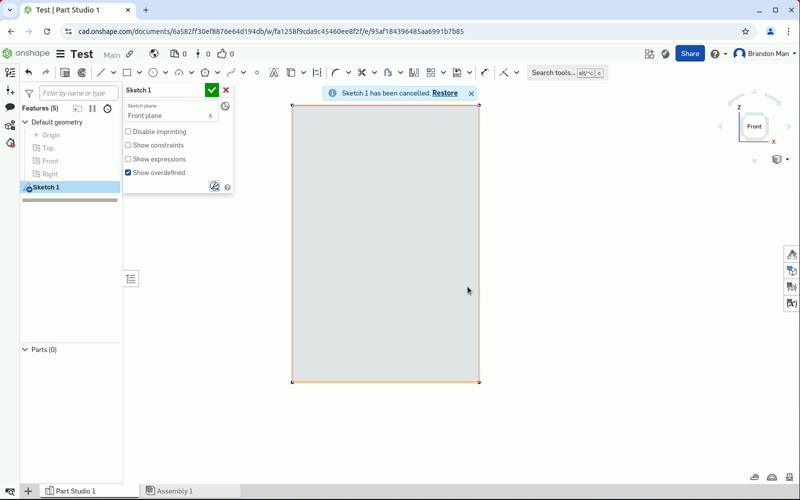
click(467, 286)
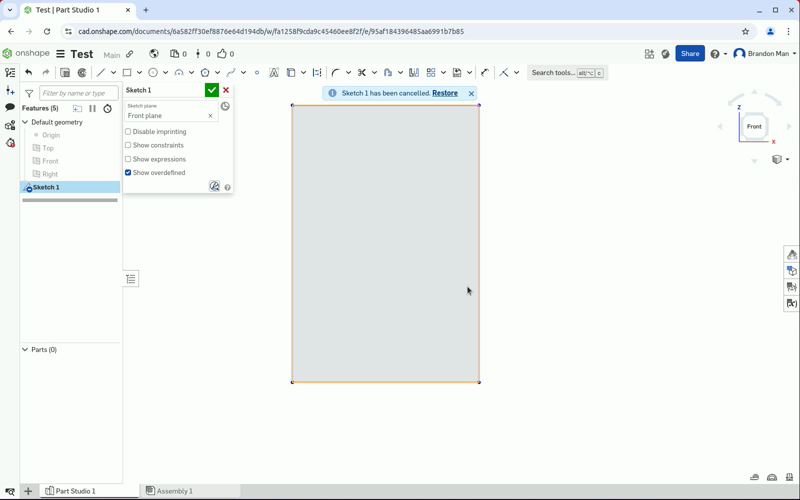
scroll(-6)
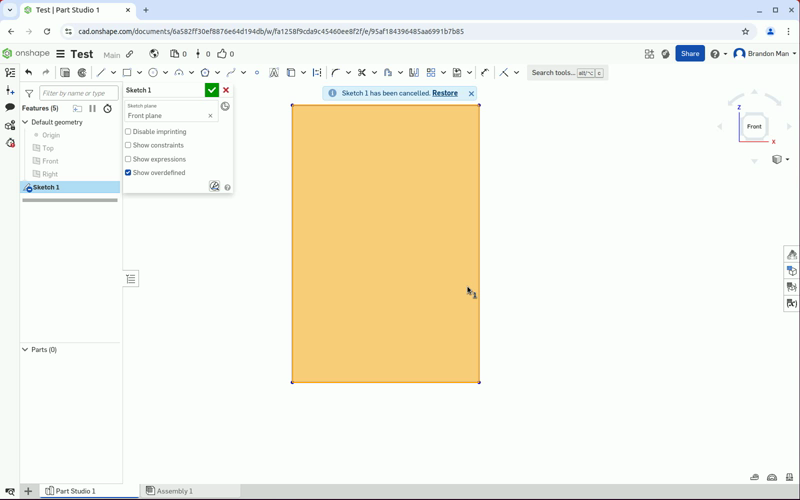
scroll(-6)
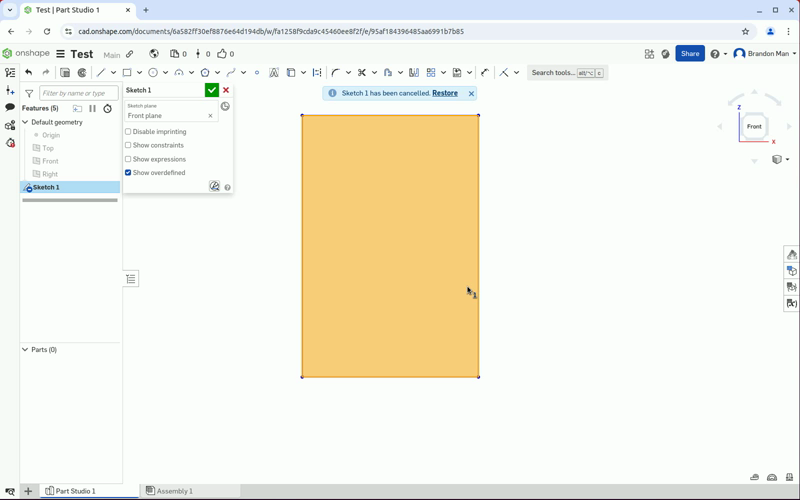
scroll(-6)
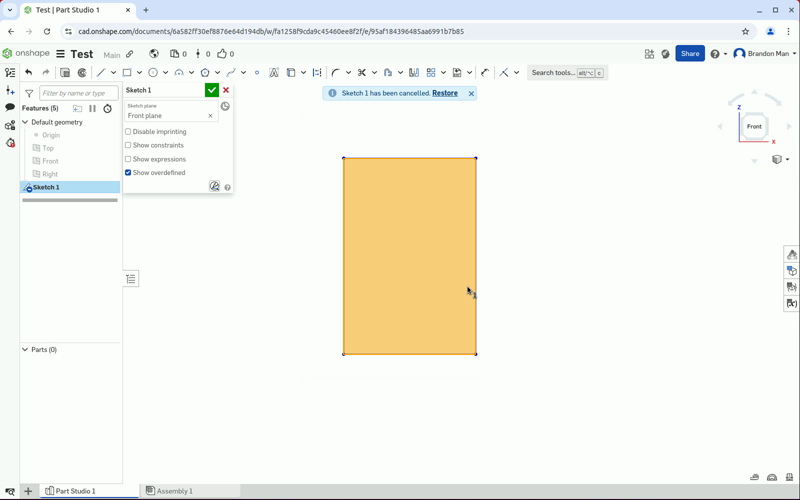
scroll(-6)
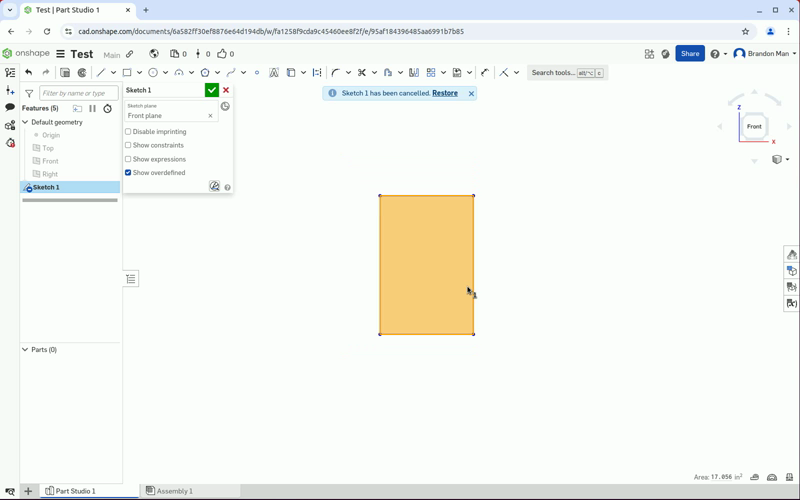
scroll(-6)
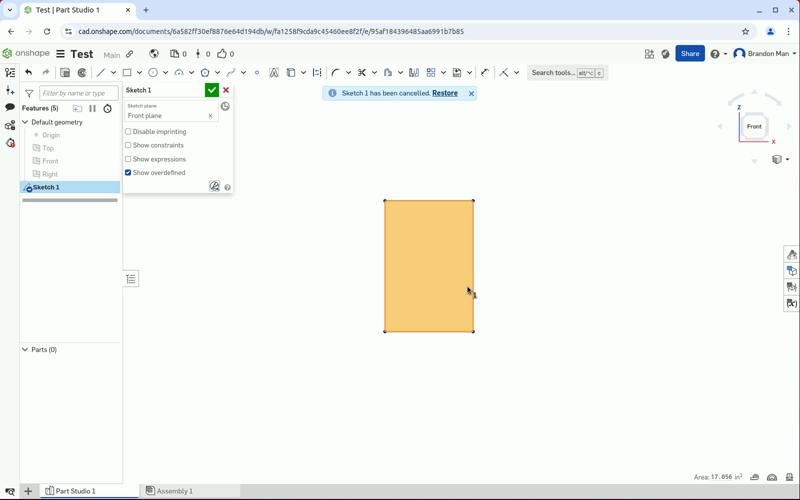
scroll(-6)
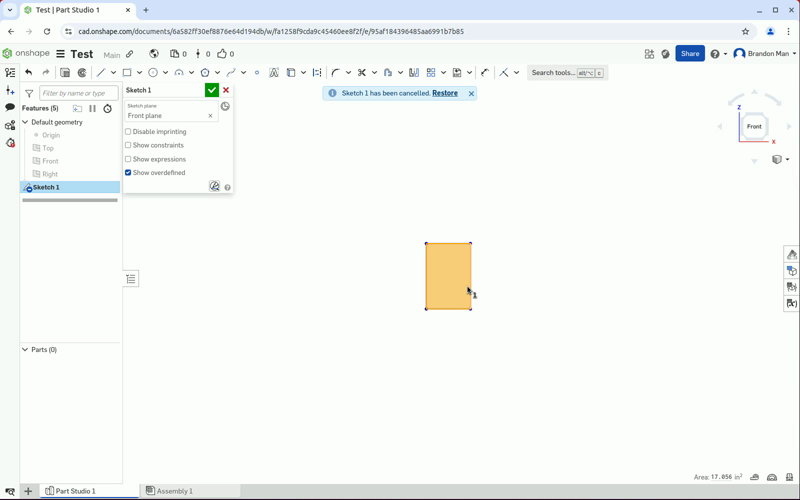
scroll(-6)
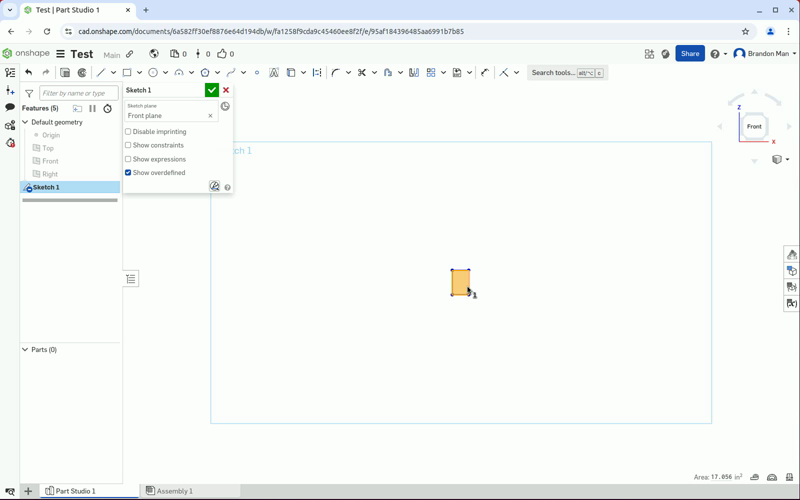
mouse_move(73, 352)
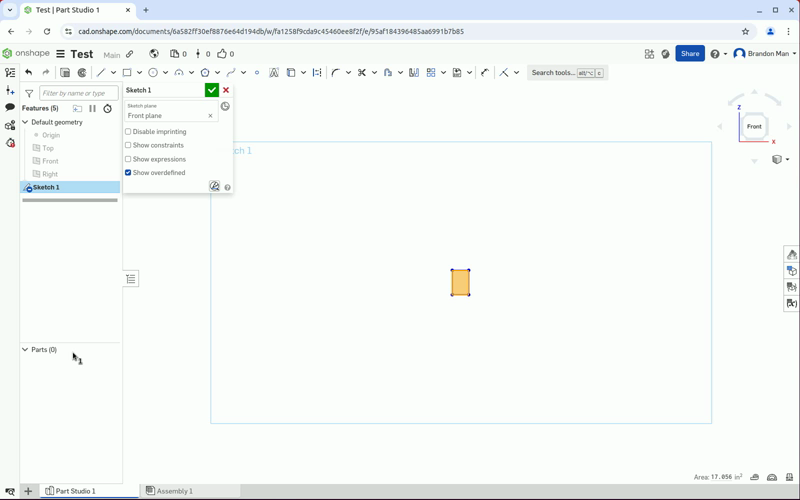
key(shift+y)
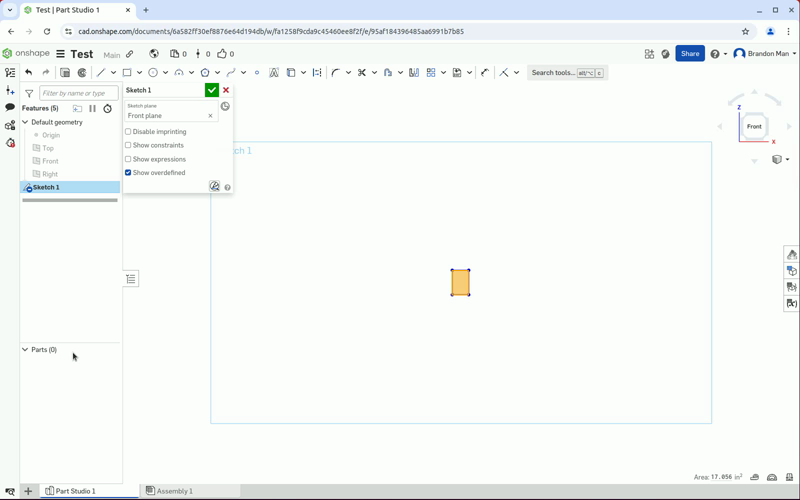
key(shift+e)
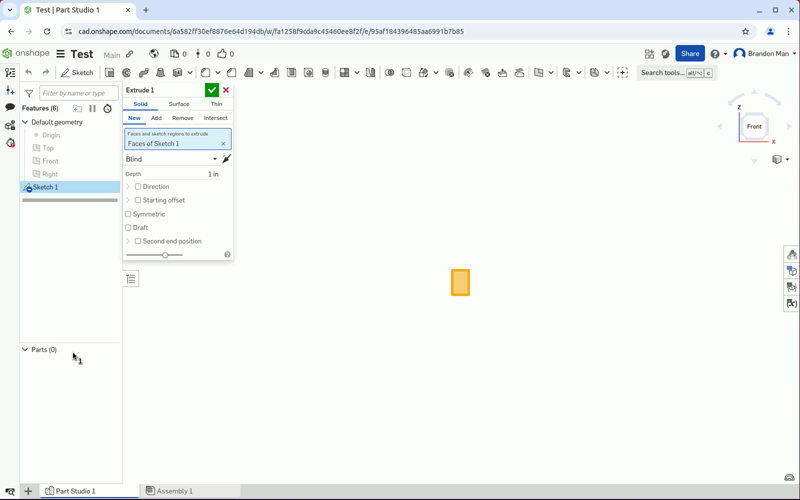
mouse_move(143, 106)
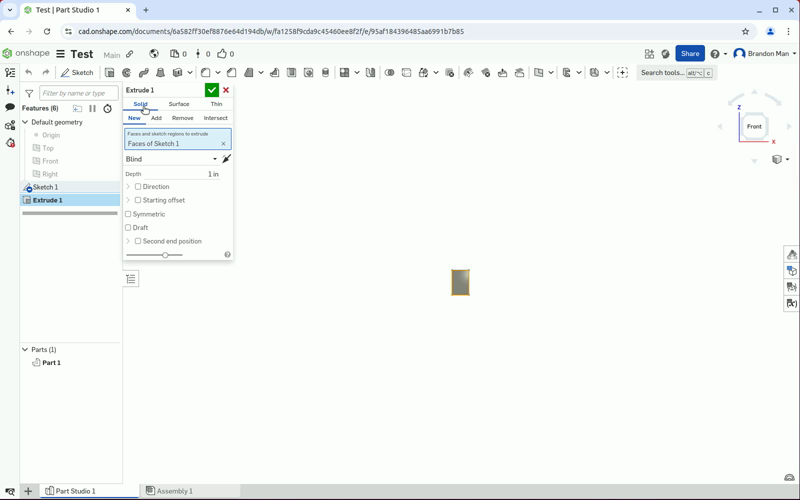
click(143, 106)
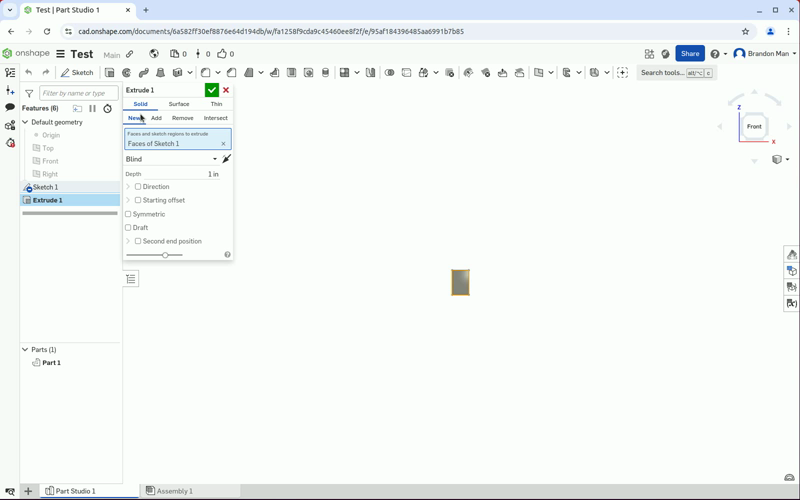
mouse_move(137, 120)
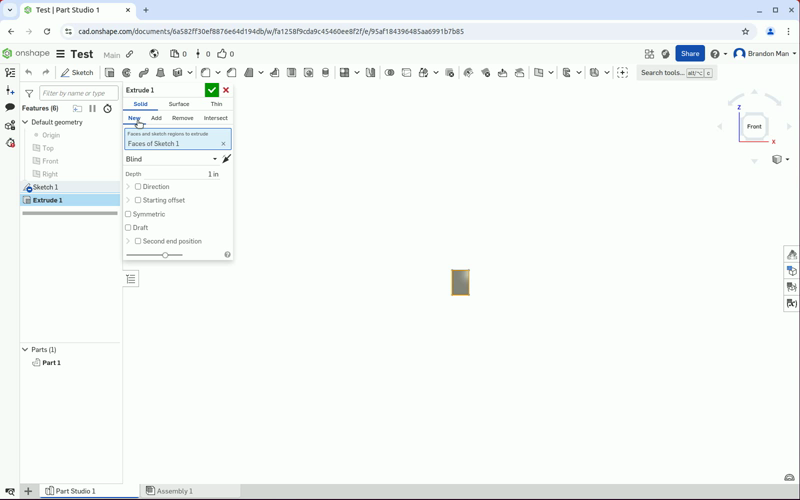
click(137, 120)
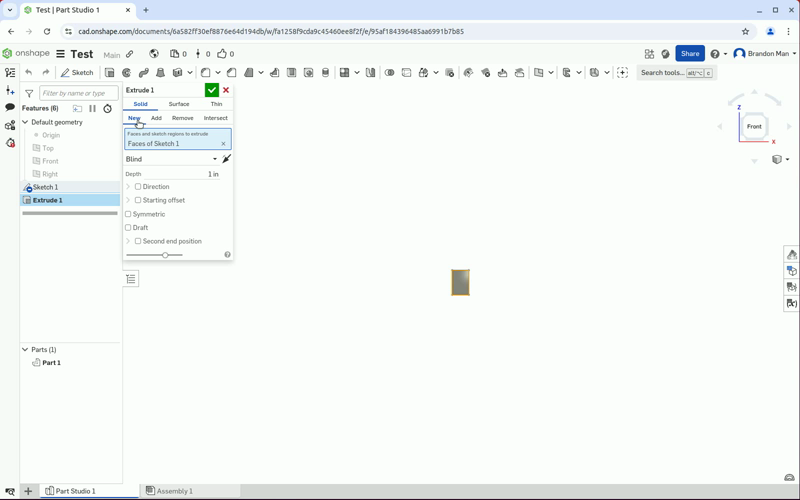
key(tab, 4)
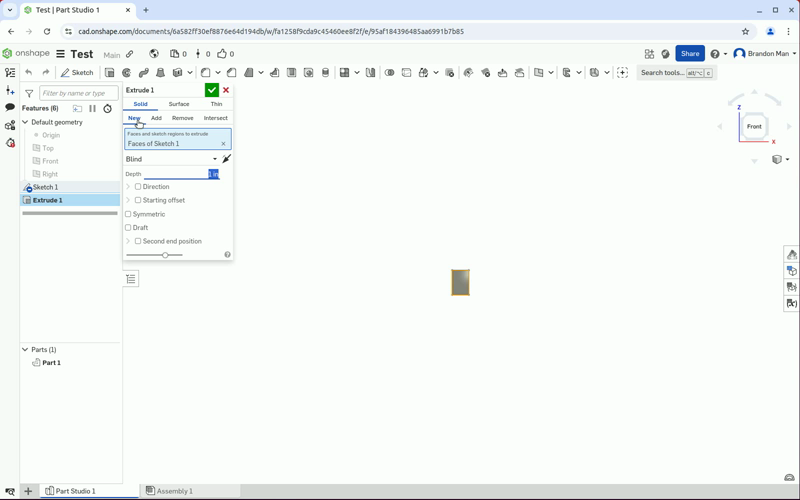
text(22.145)
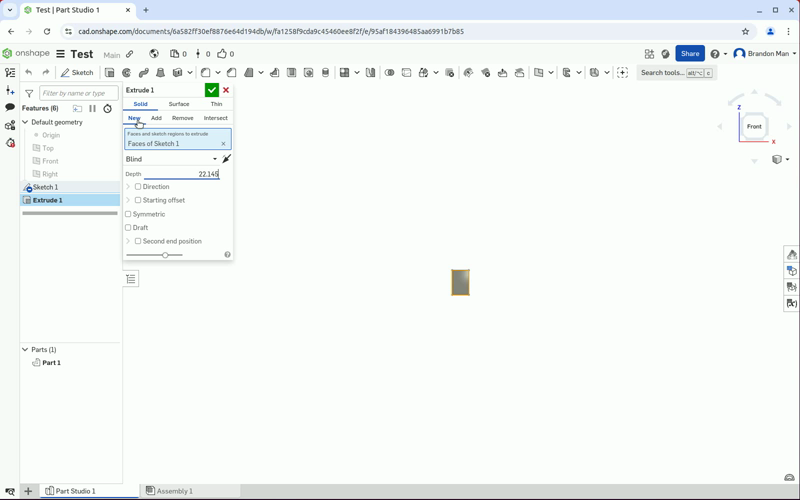
key(enter)
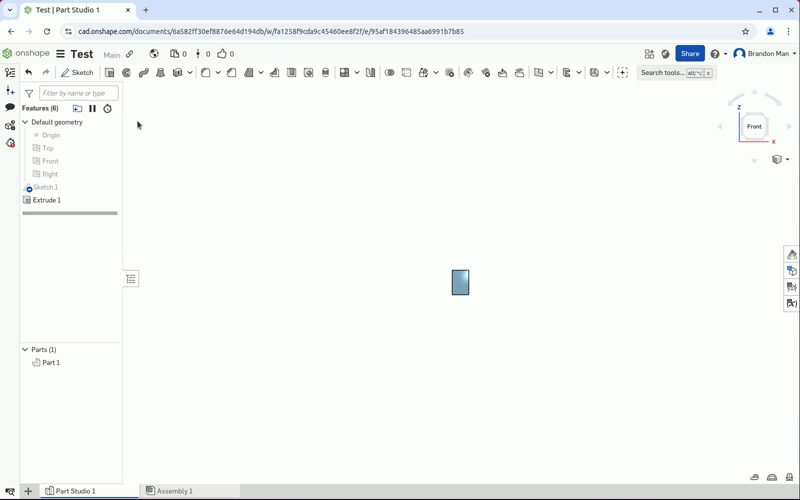
key(shift+h)
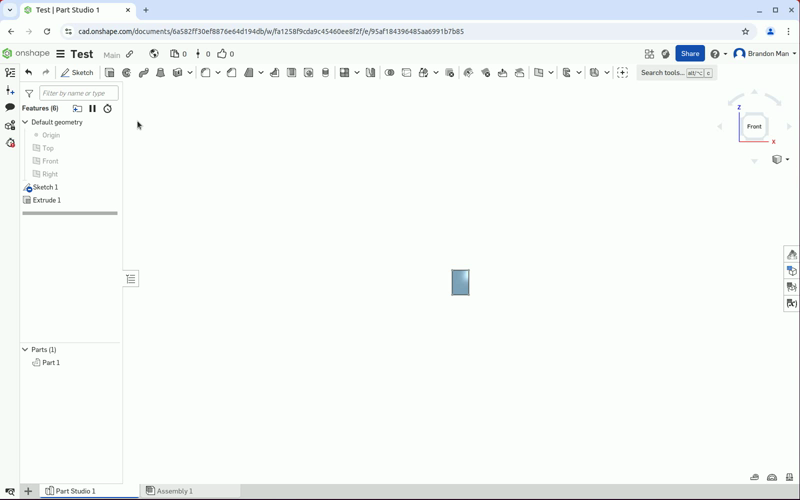
key(shift+h)
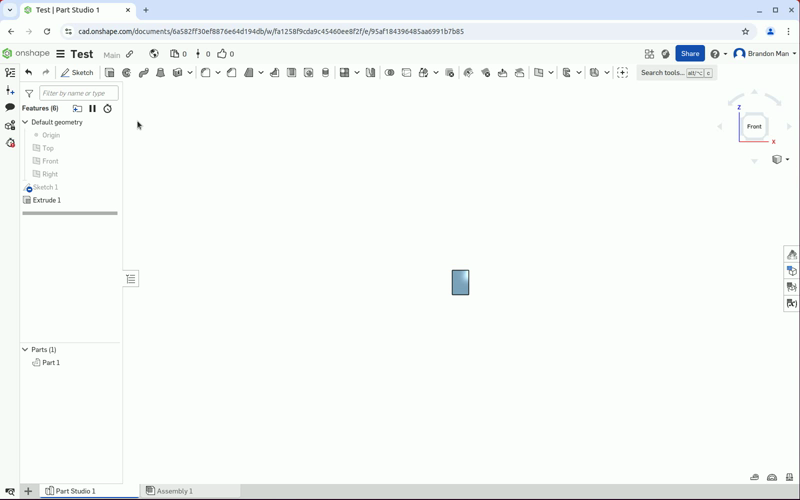
mouse_move(73, 189)
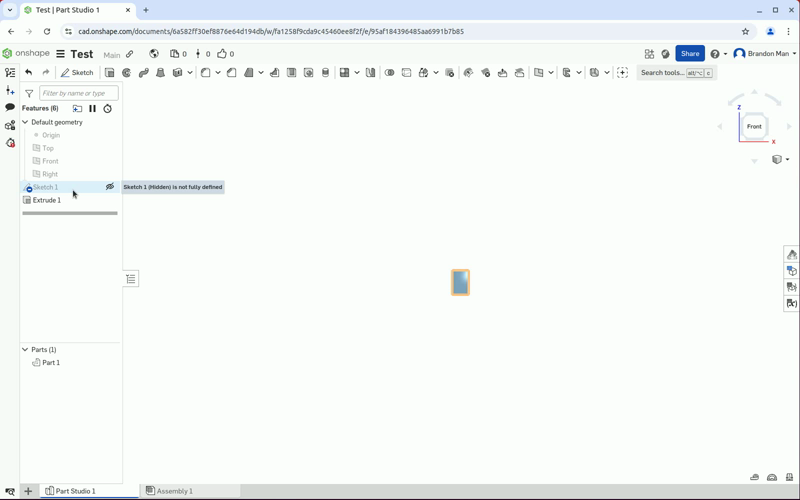
click(73, 189)
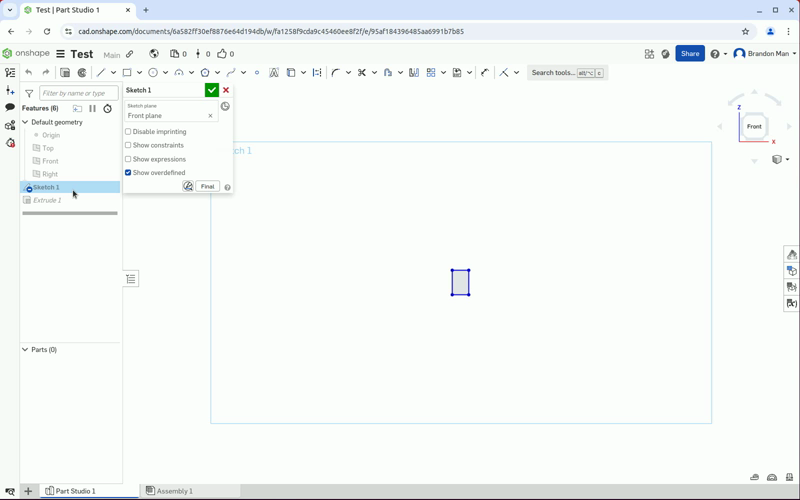
mouse_move(229, 92)
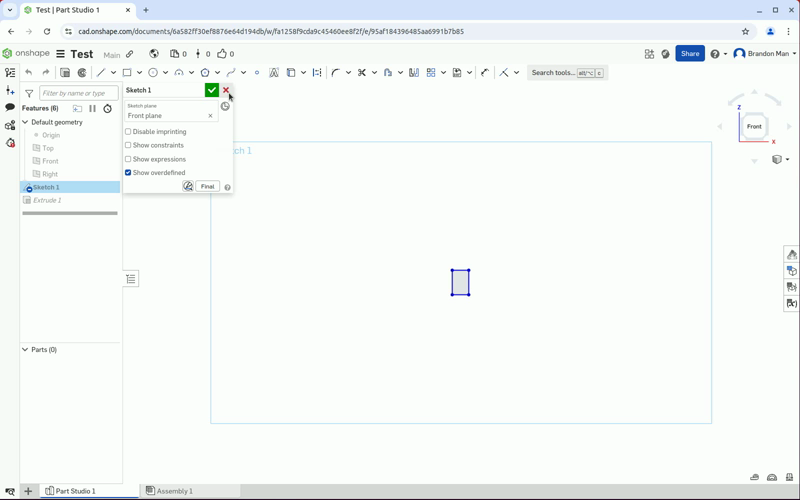
click(229, 92)
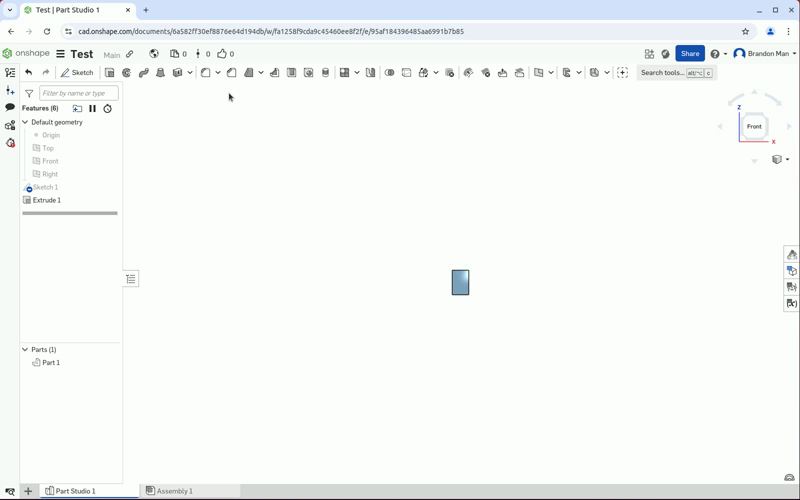
mouse_move(73, 352)
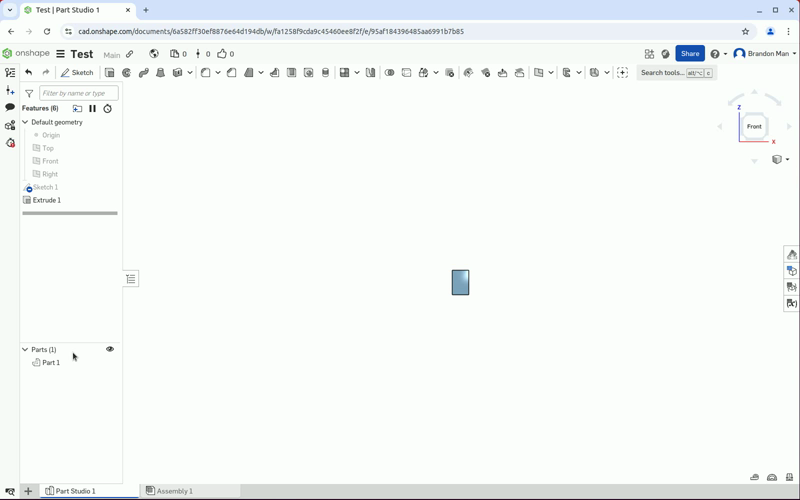
key(y)
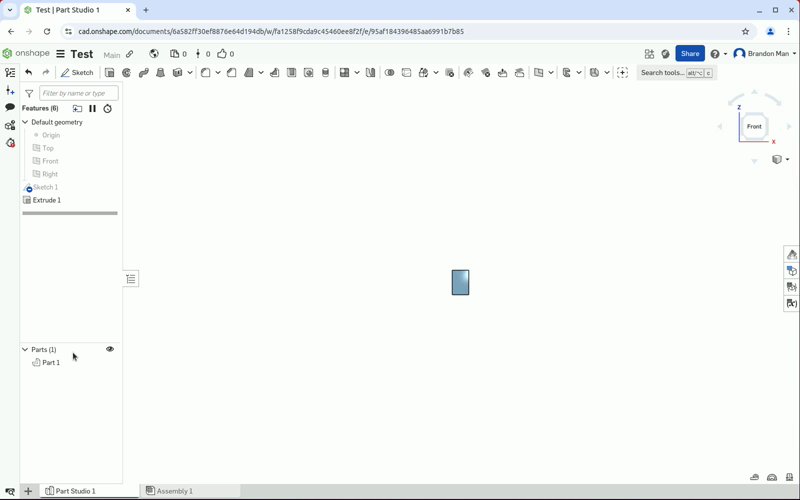
key(shift+p)
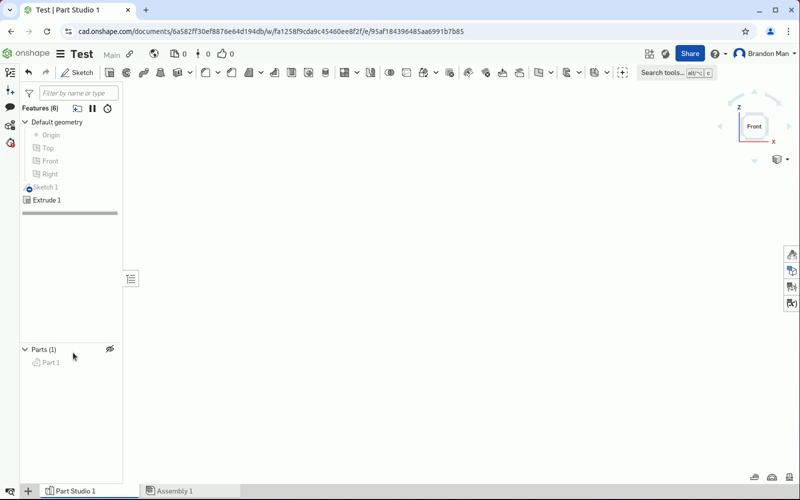
key(space)
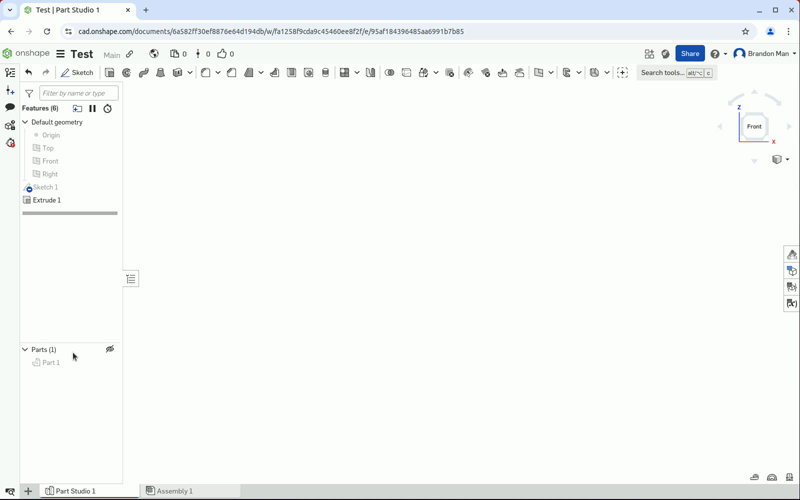
key_down(shift)
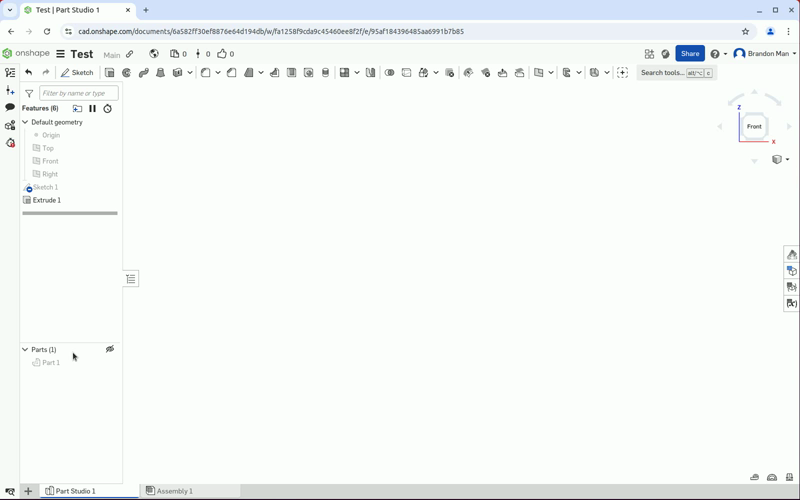
key(left)
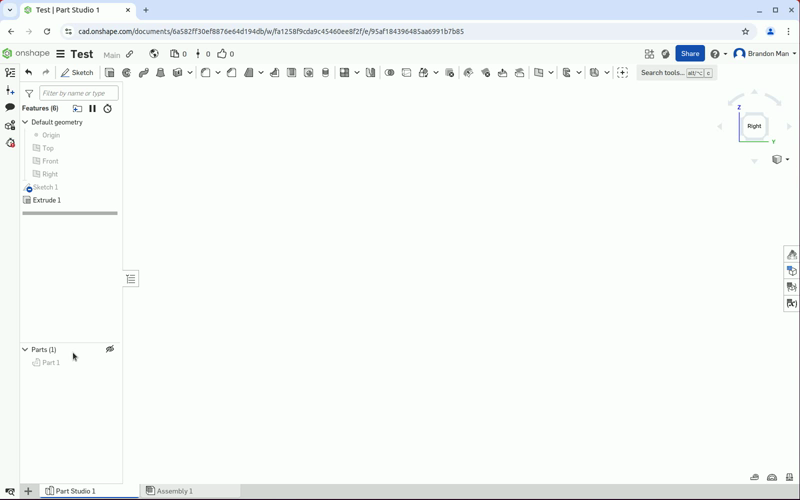
key_up(shift)
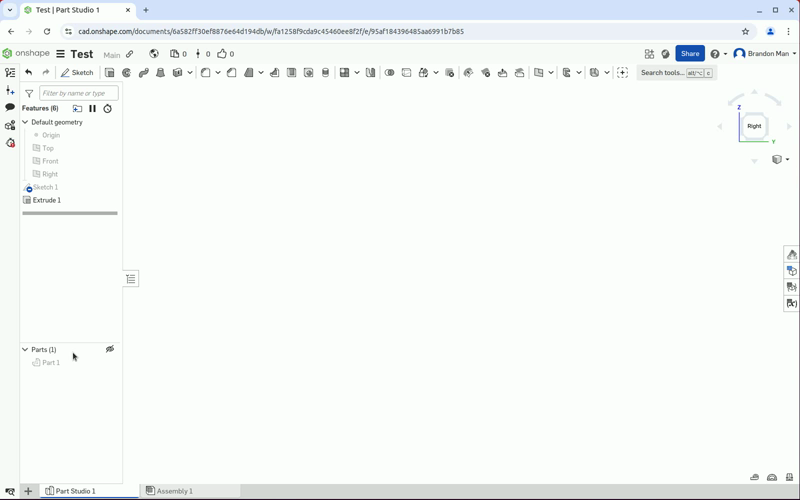
mouse_move(73, 352)
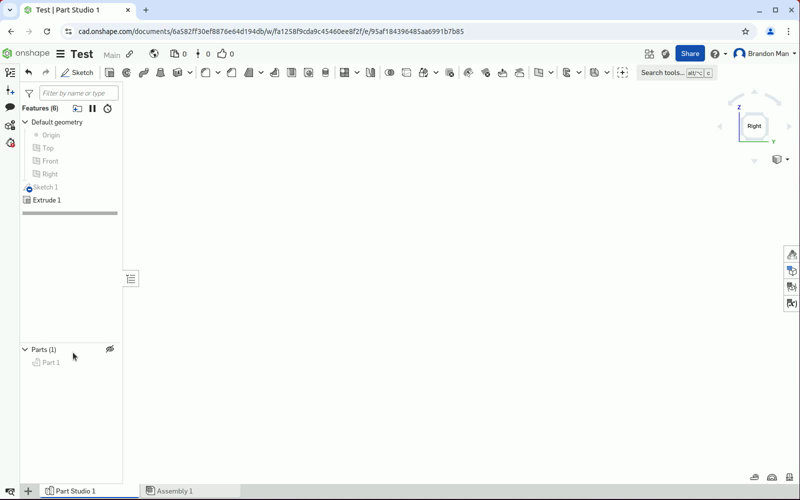
key(shift+y)
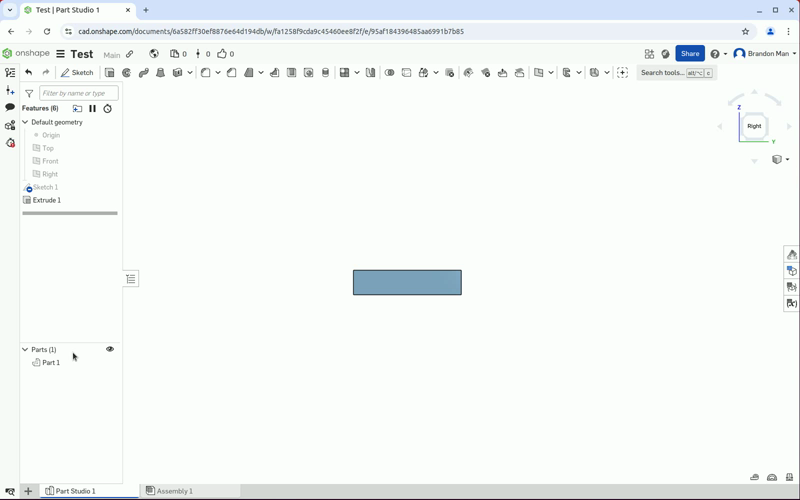
mouse_move(541, 75)
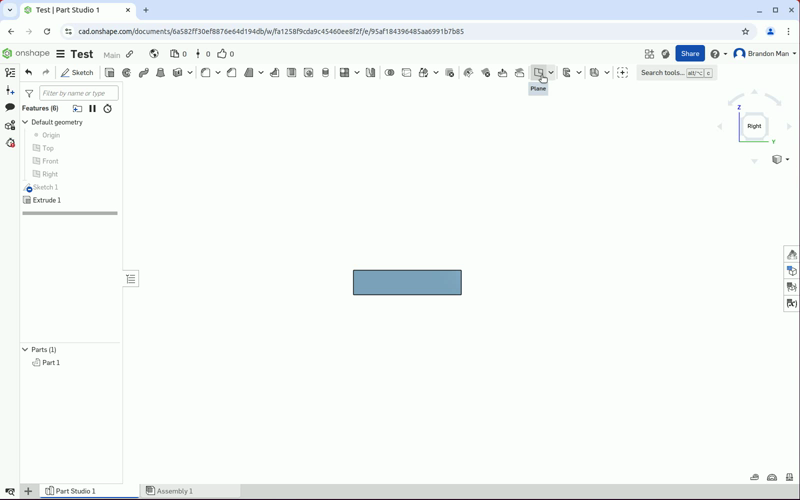
click(541, 75)
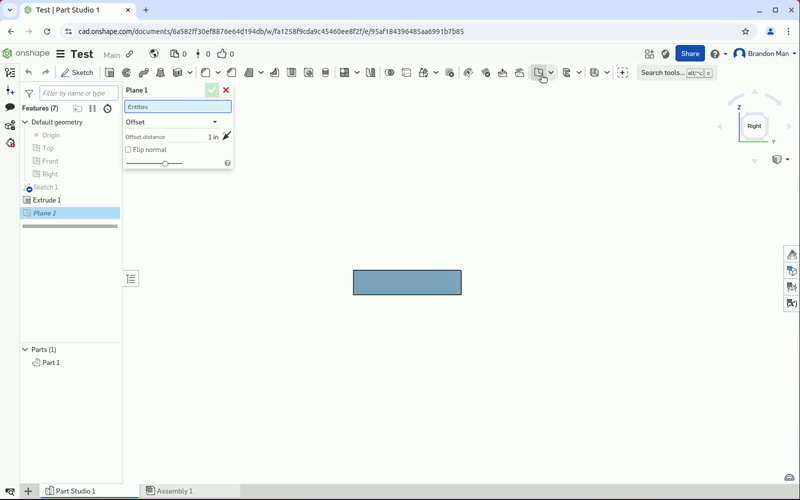
mouse_move(73, 176)
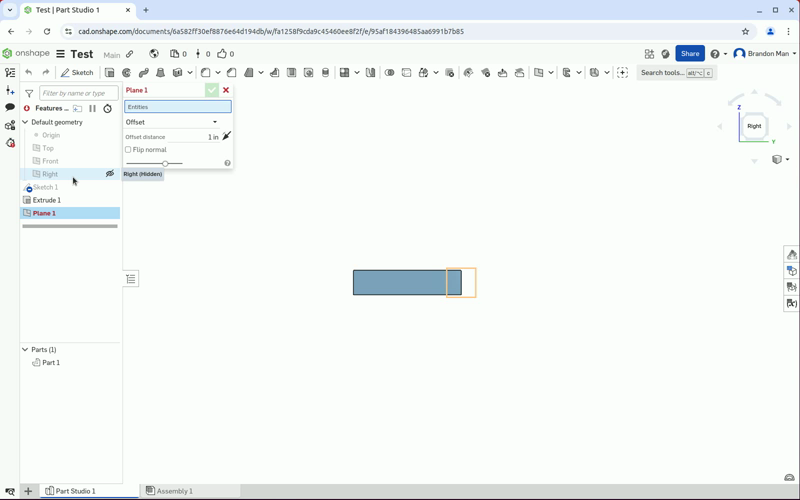
click(73, 176)
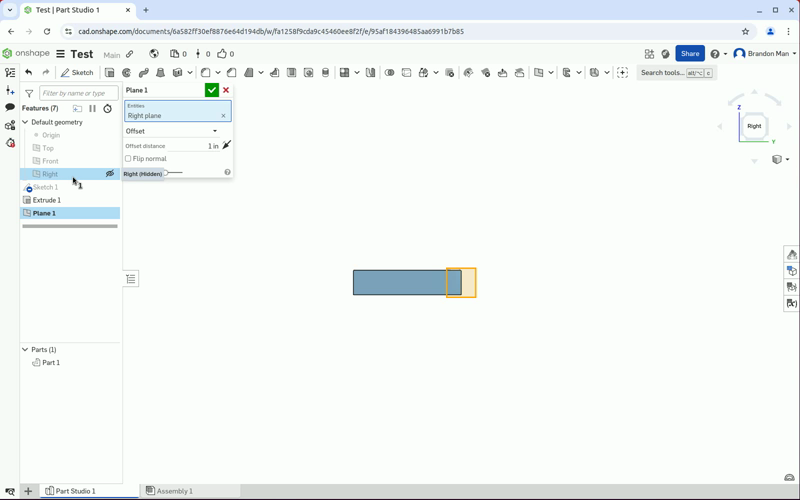
key(tab, 2)
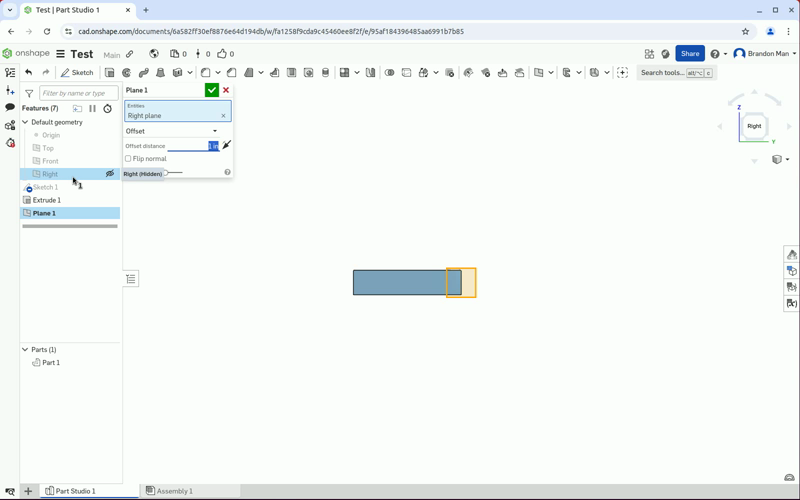
text(1.695)
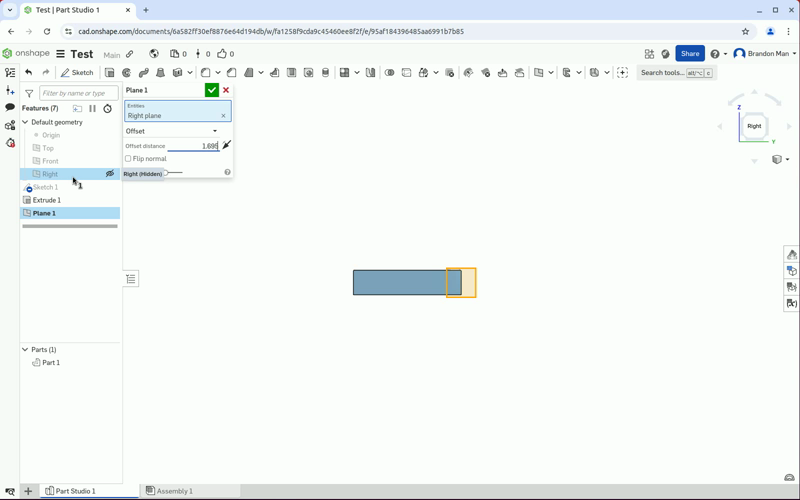
key(enter, 2)
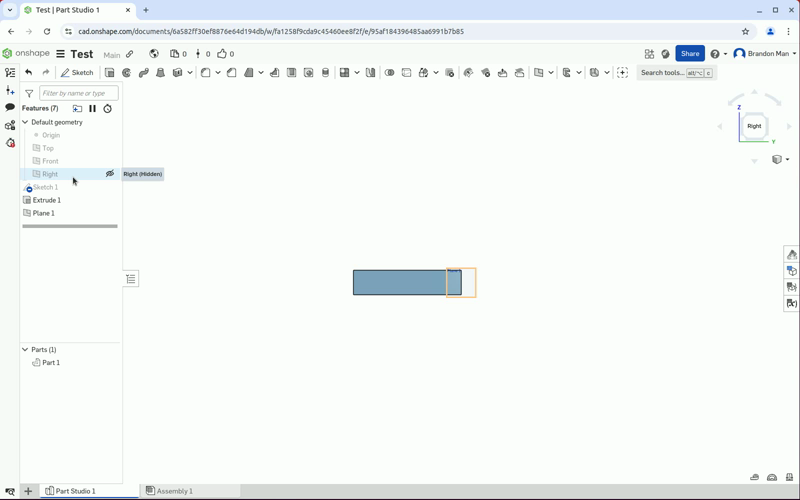
key(shift+s)
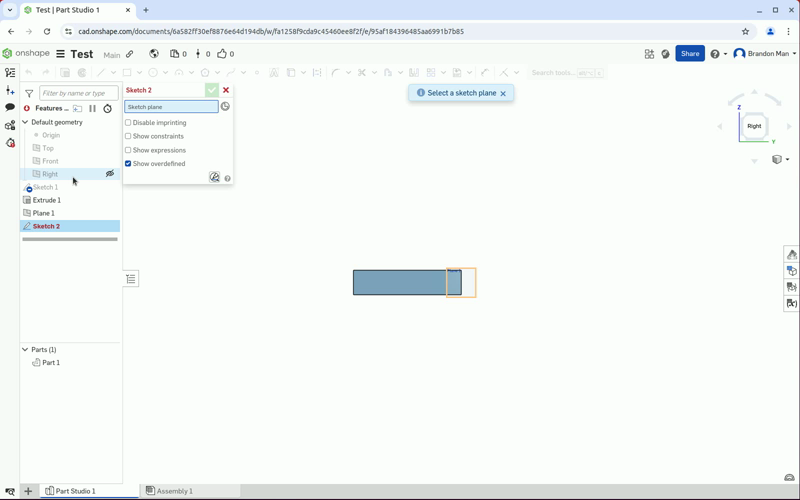
mouse_move(73, 215)
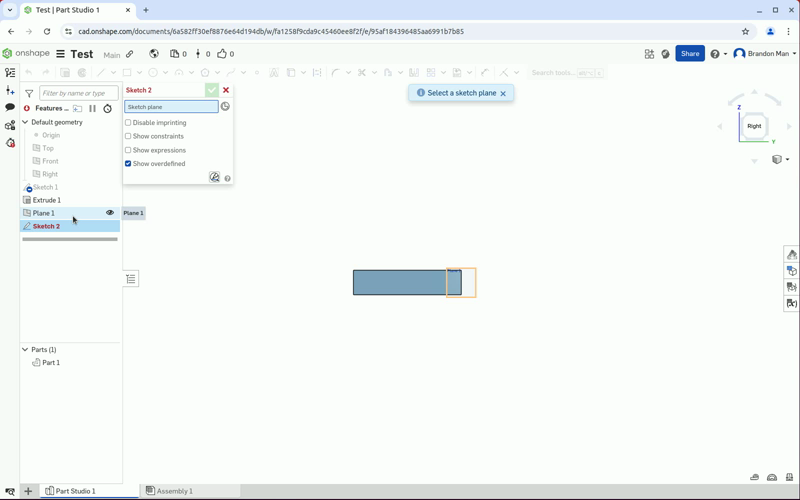
click(73, 215)
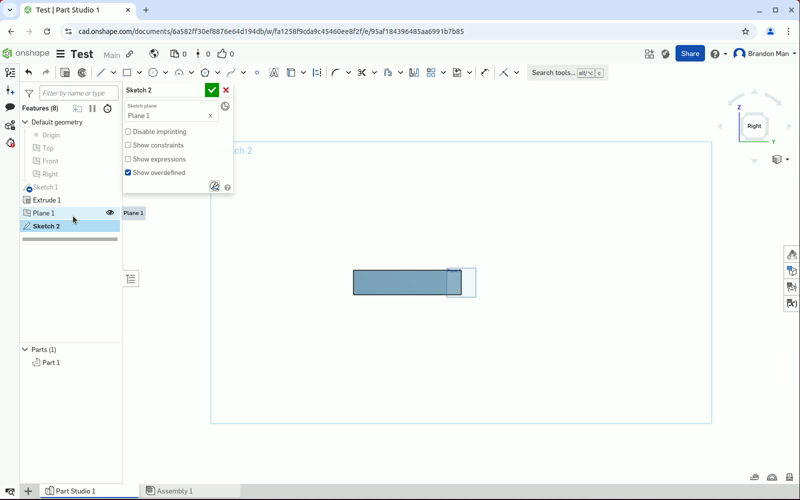
mouse_move(73, 352)
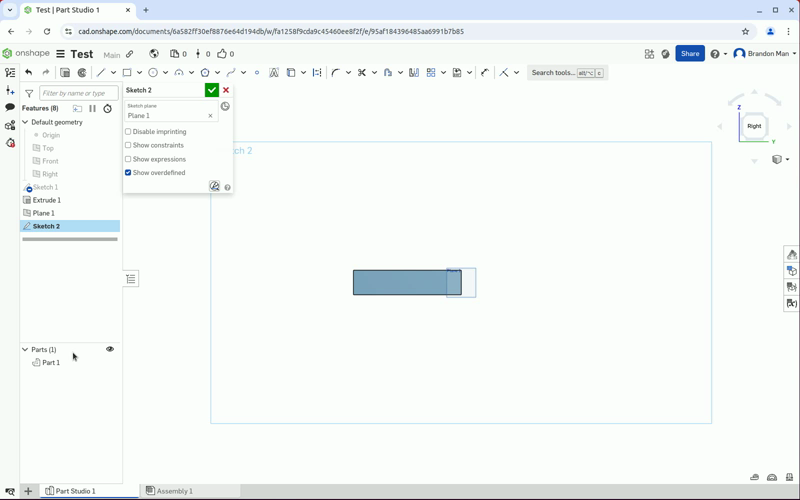
key(y)
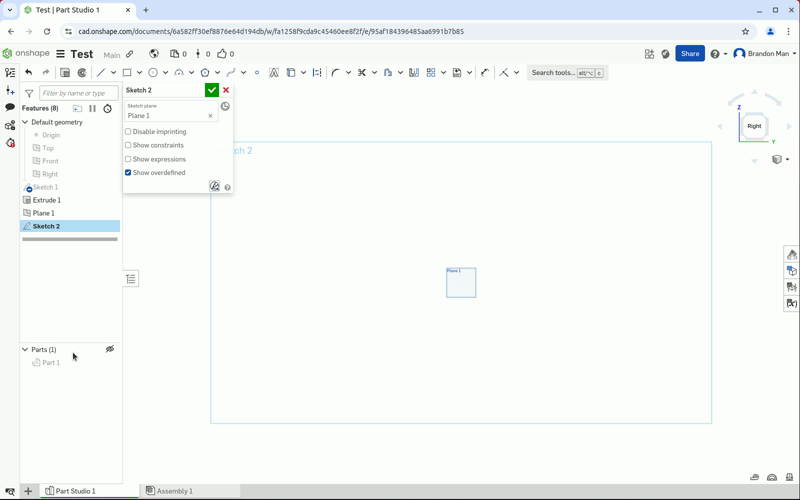
key(c)
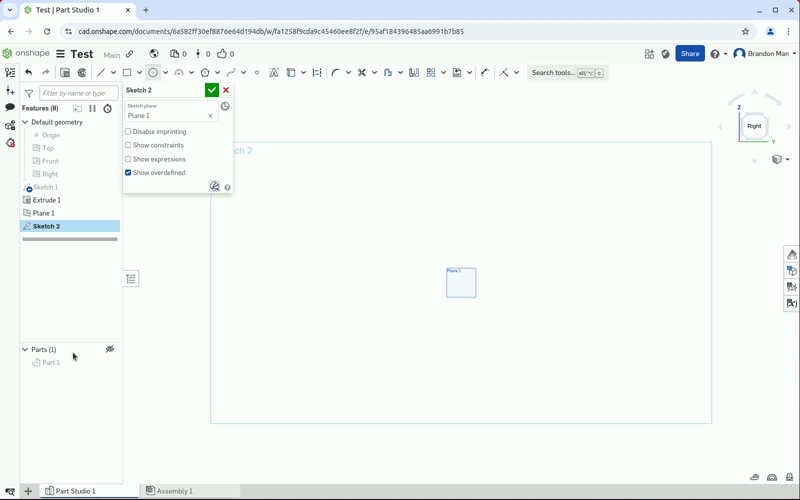
key_down(shift)
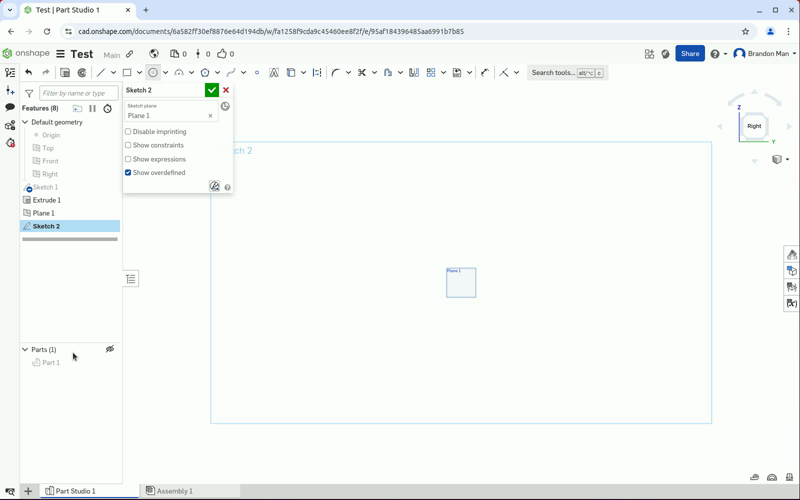
mouse_move(445, 282)
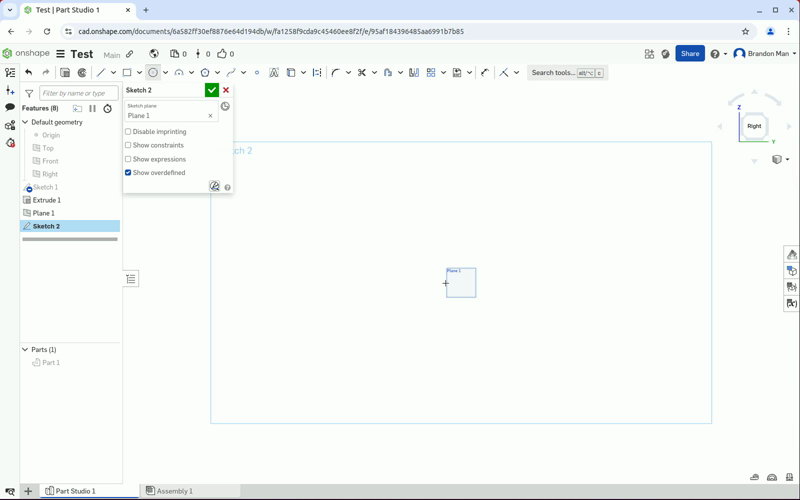
click(445, 282)
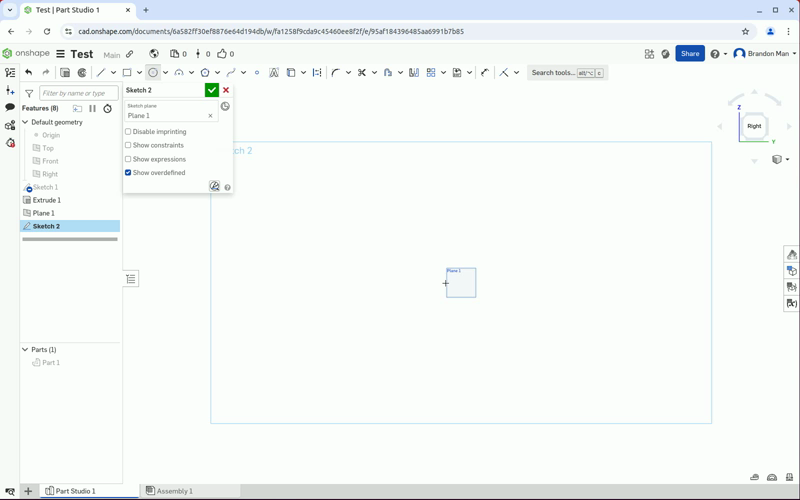
key_up(shift)
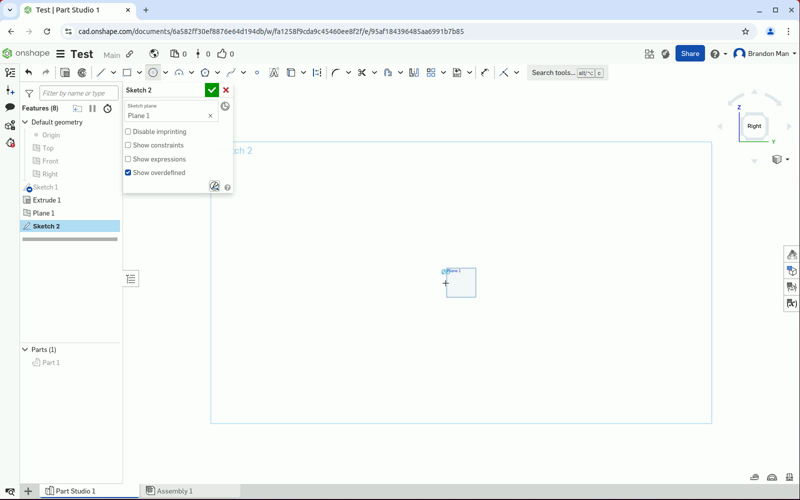
mouse_move(453, 282)
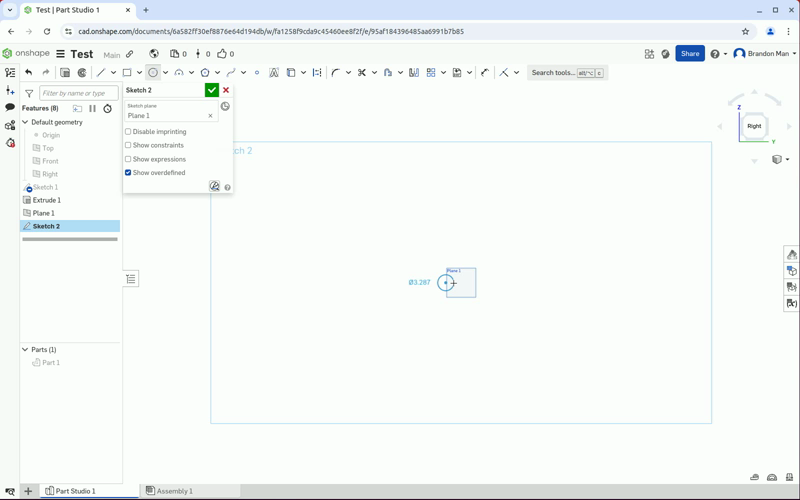
click(453, 282)
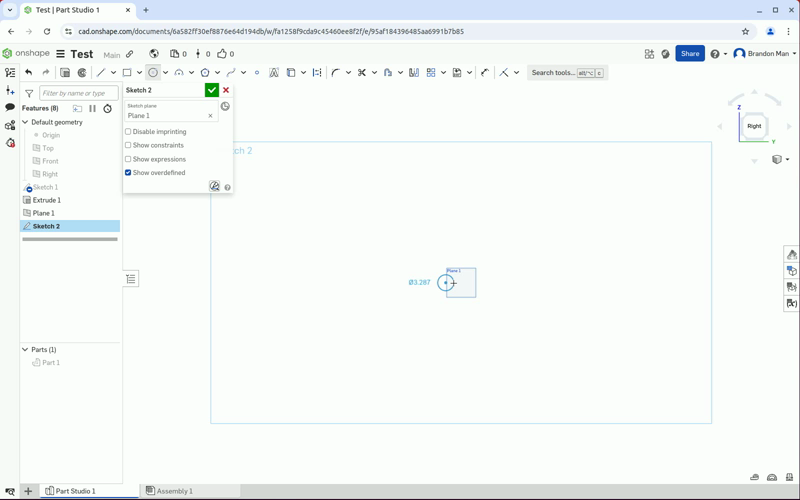
key(esc)
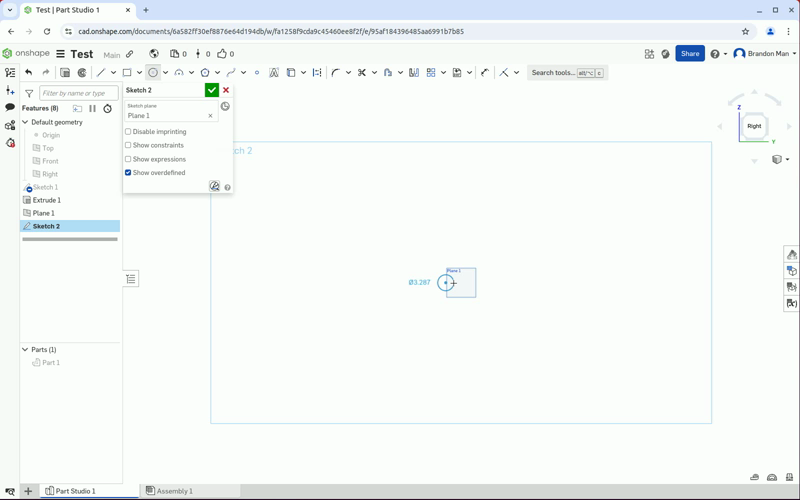
mouse_move(448, 280)
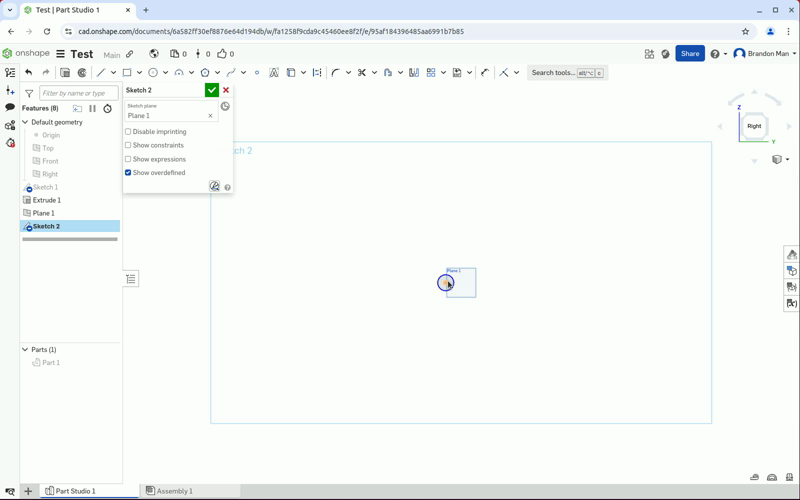
scroll(6)
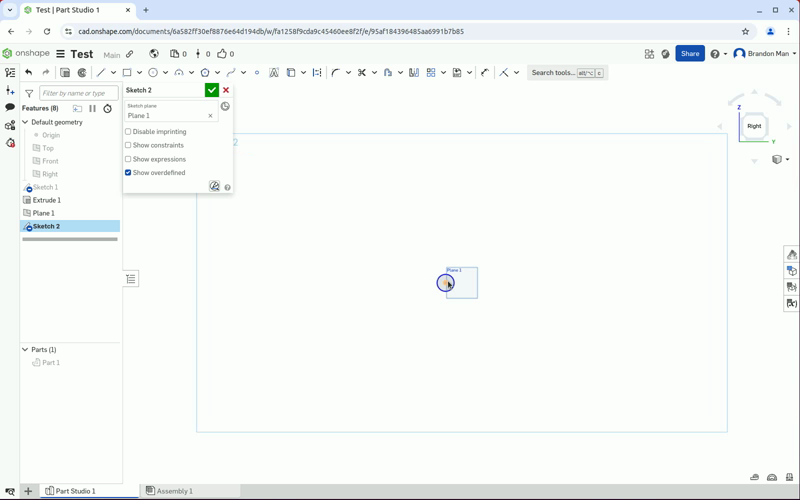
scroll(6)
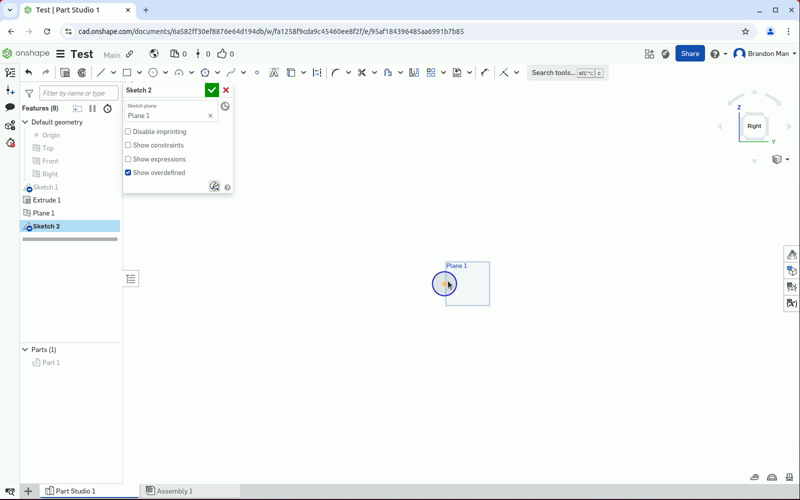
scroll(6)
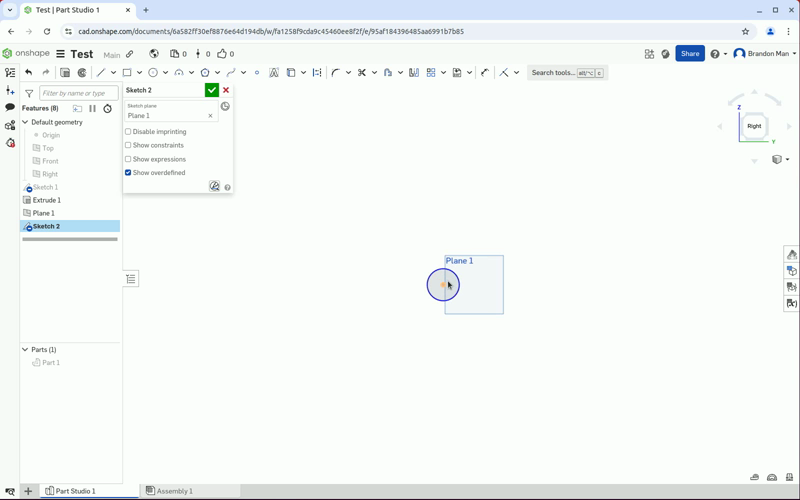
scroll(6)
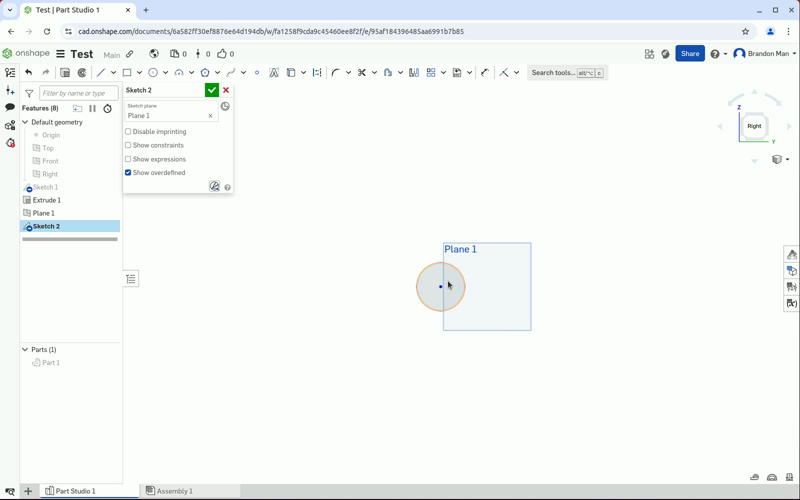
scroll(6)
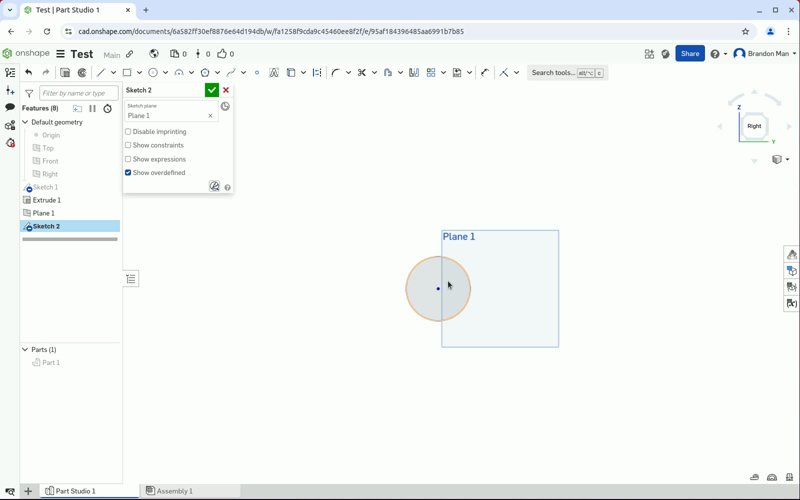
scroll(6)
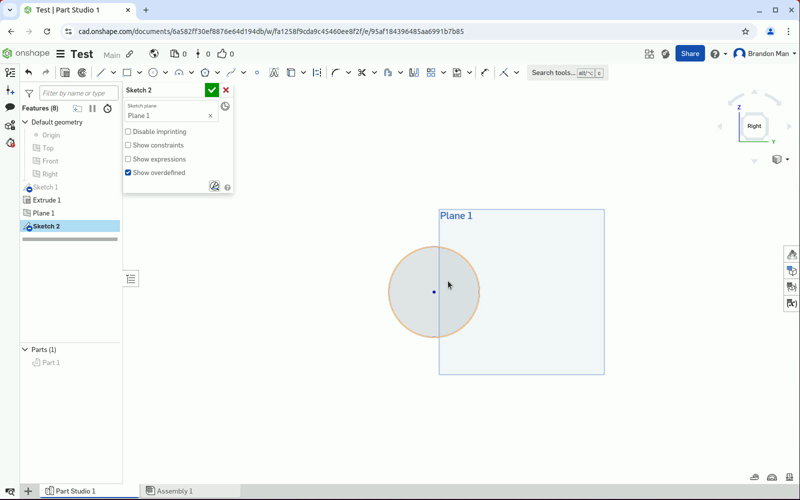
scroll(6)
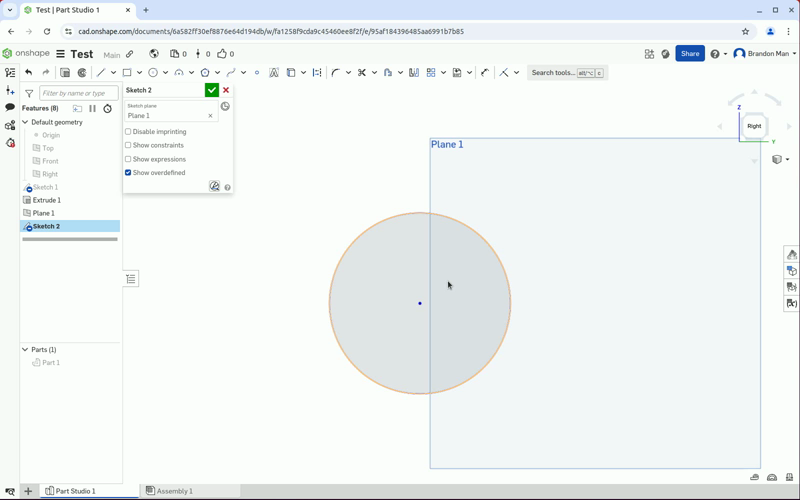
click(448, 280)
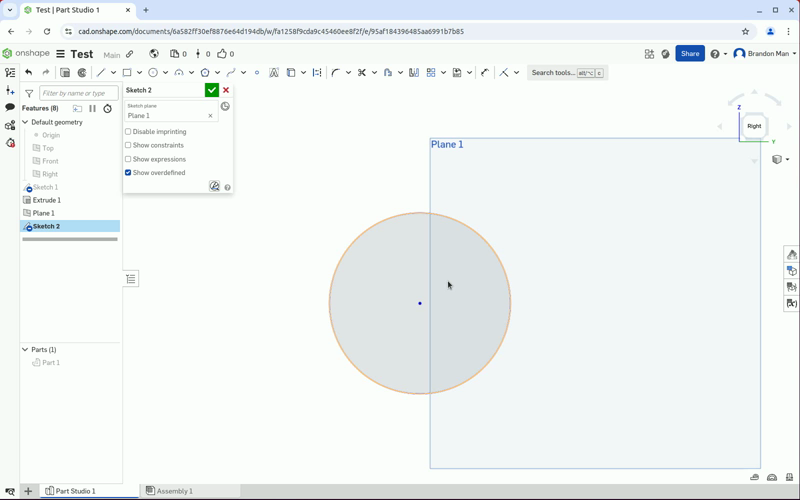
scroll(-6)
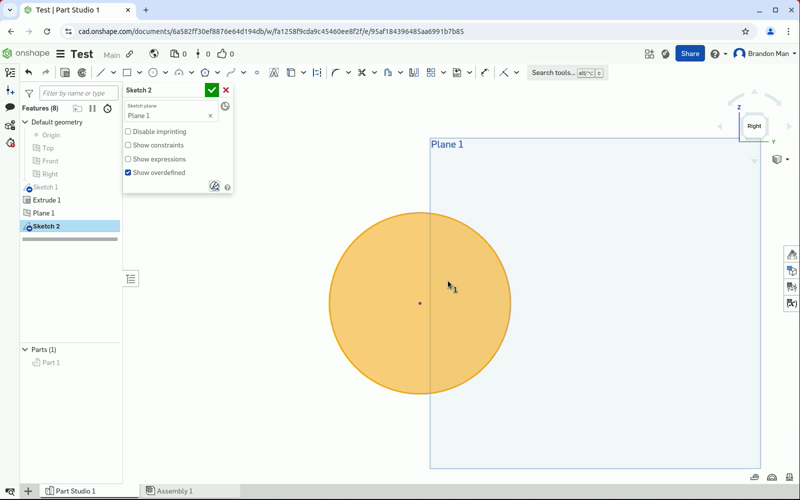
scroll(-6)
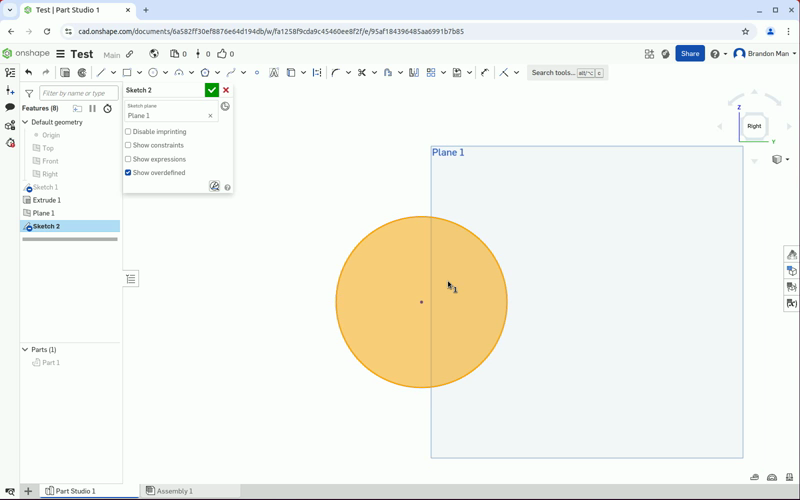
scroll(-6)
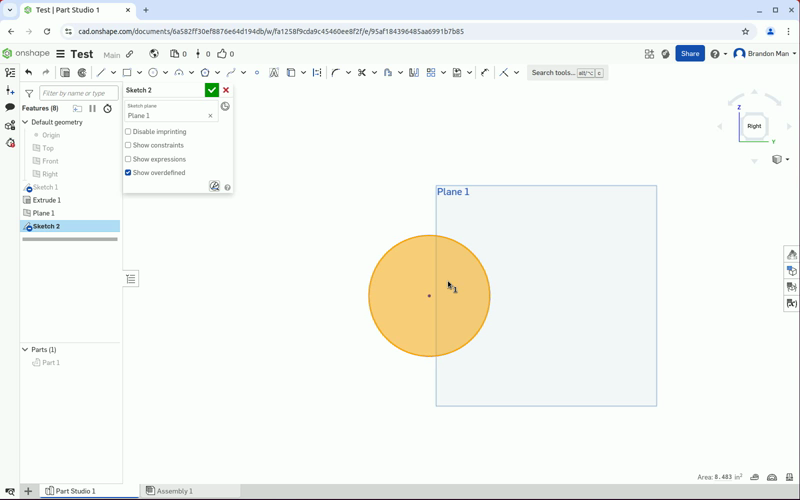
scroll(-6)
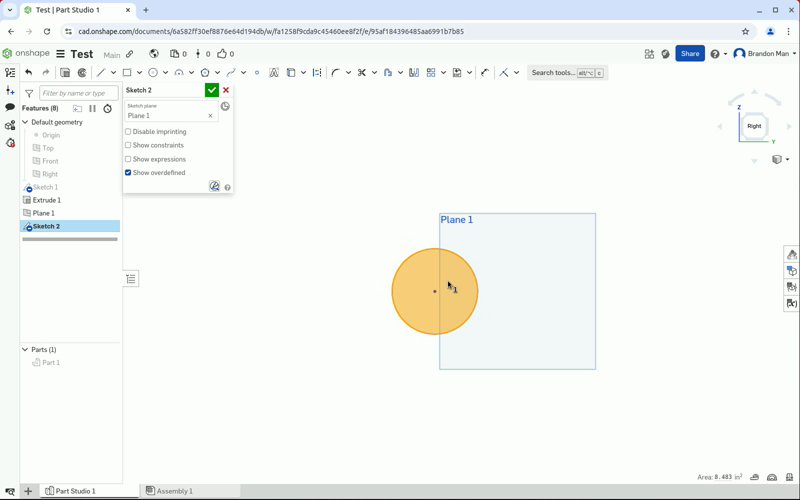
scroll(-6)
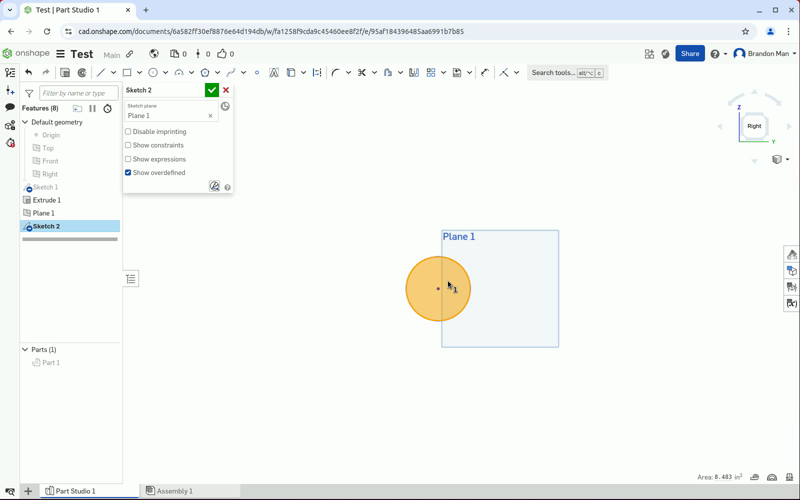
scroll(-6)
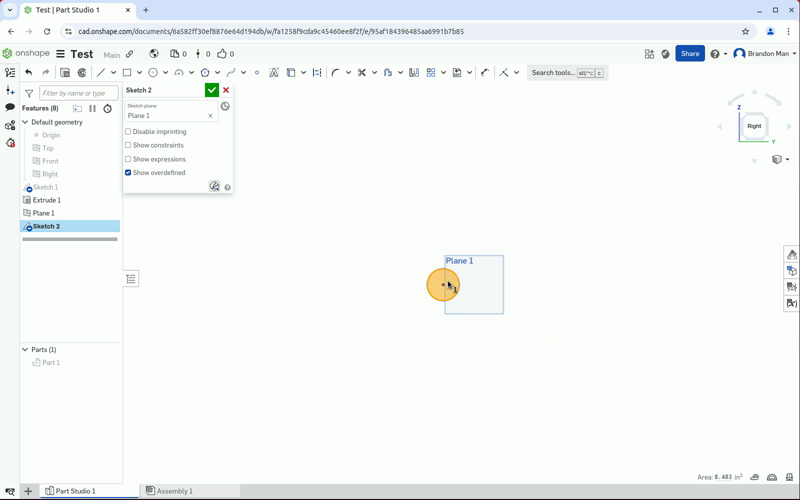
scroll(-6)
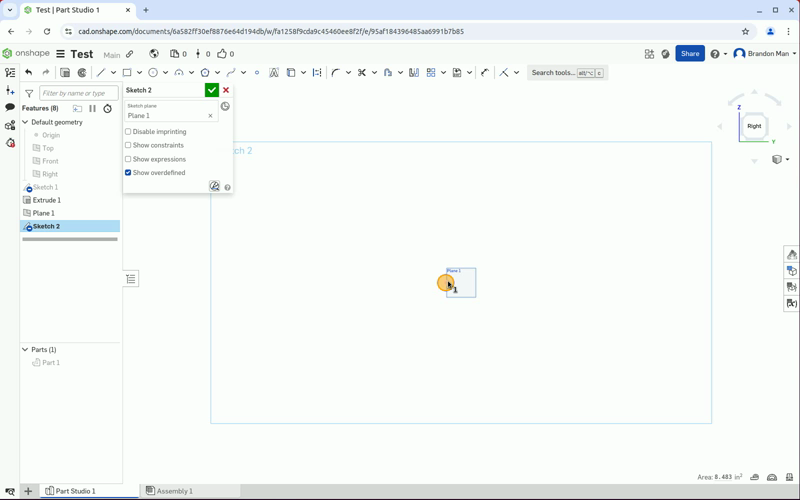
mouse_move(73, 352)
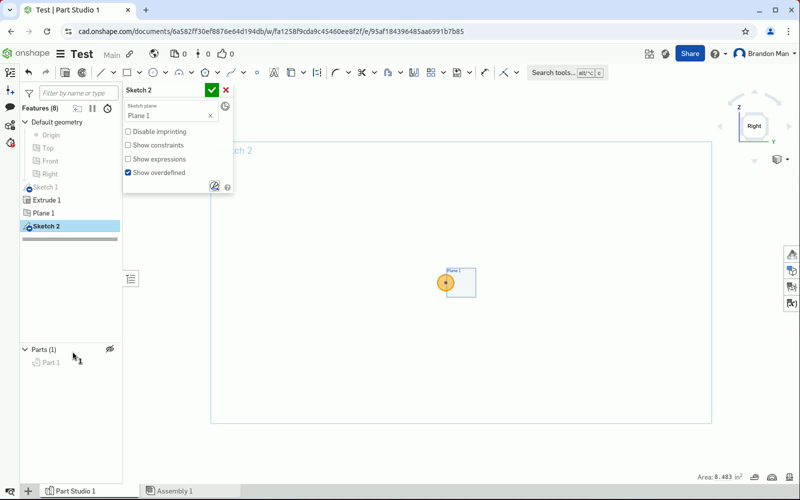
key(shift+y)
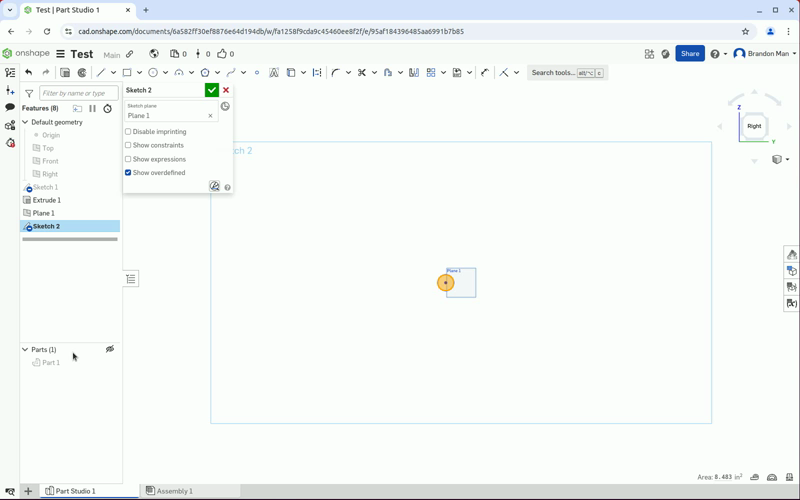
key(shift+e)
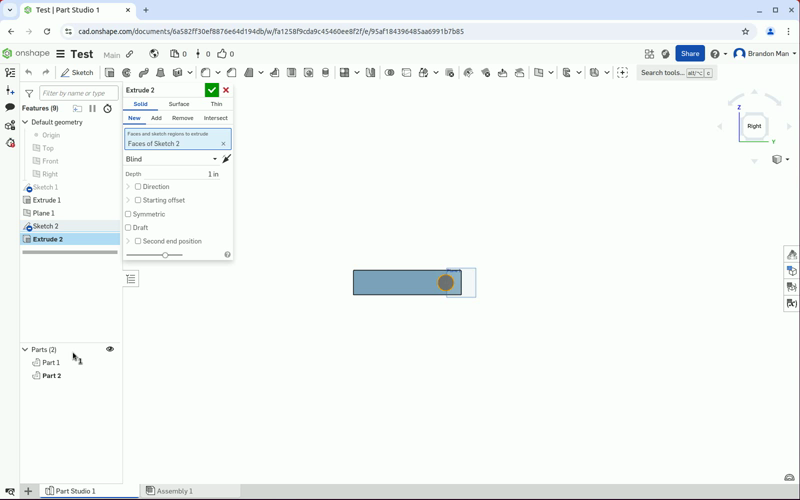
mouse_move(143, 106)
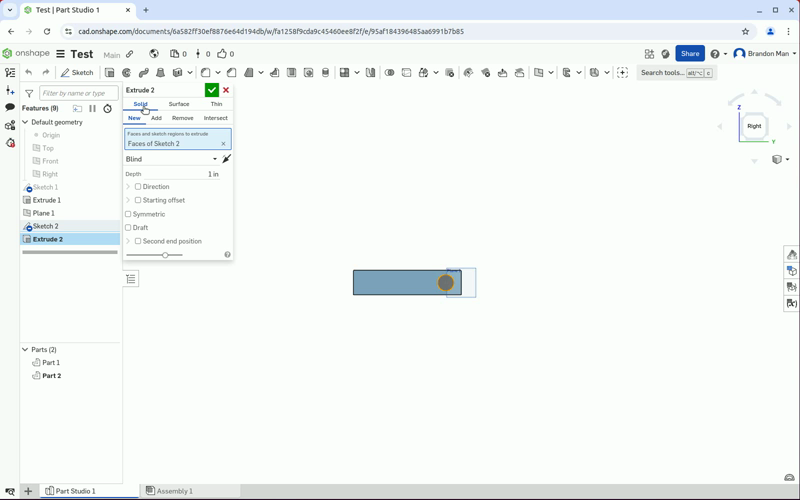
click(143, 106)
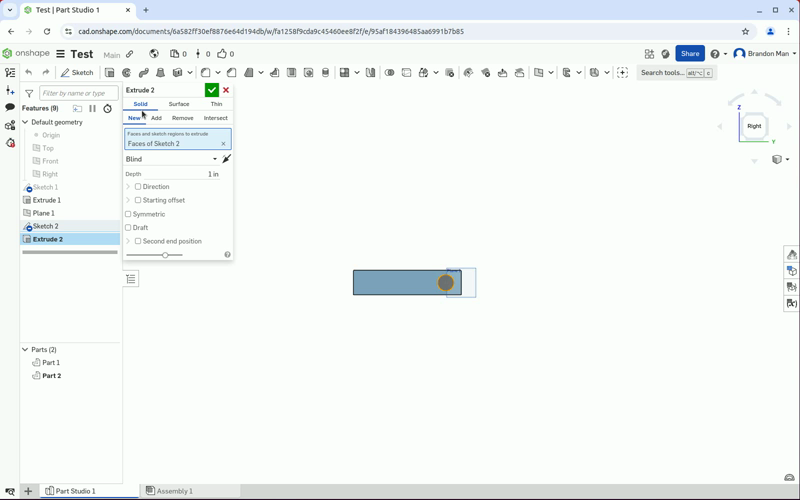
mouse_move(137, 120)
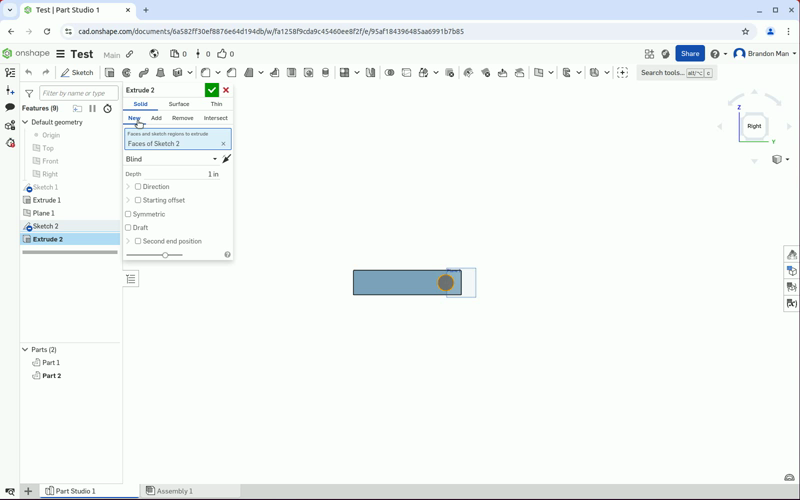
click(137, 120)
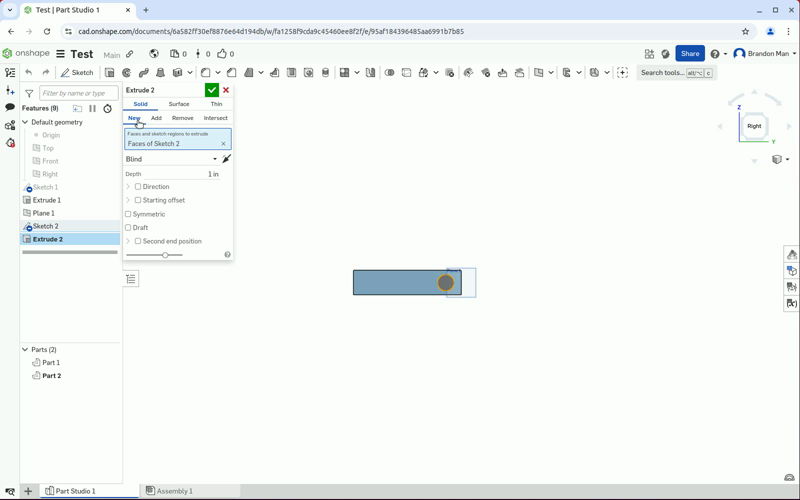
key(tab, 4)
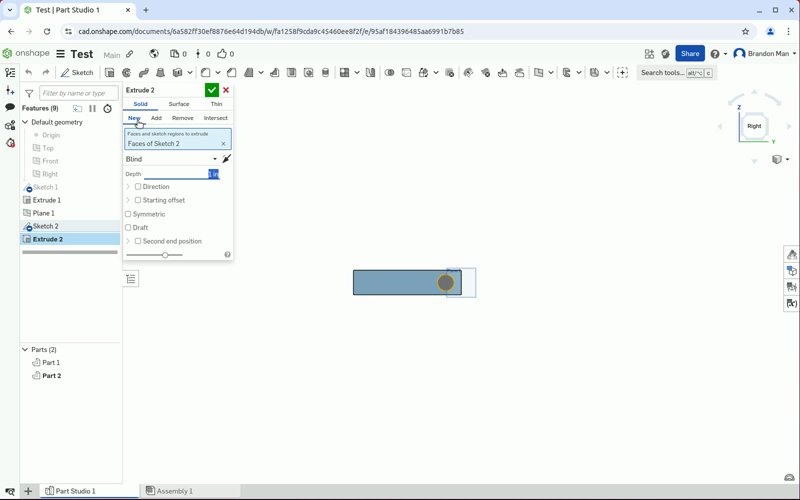
text(4.814)
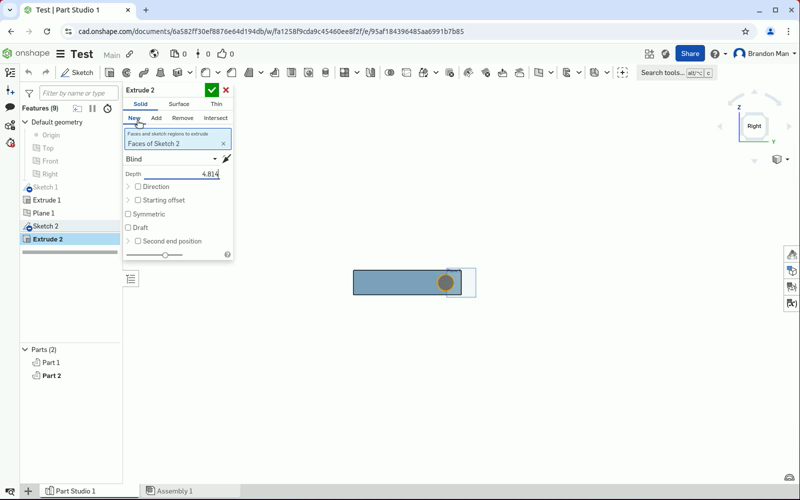
key(enter)
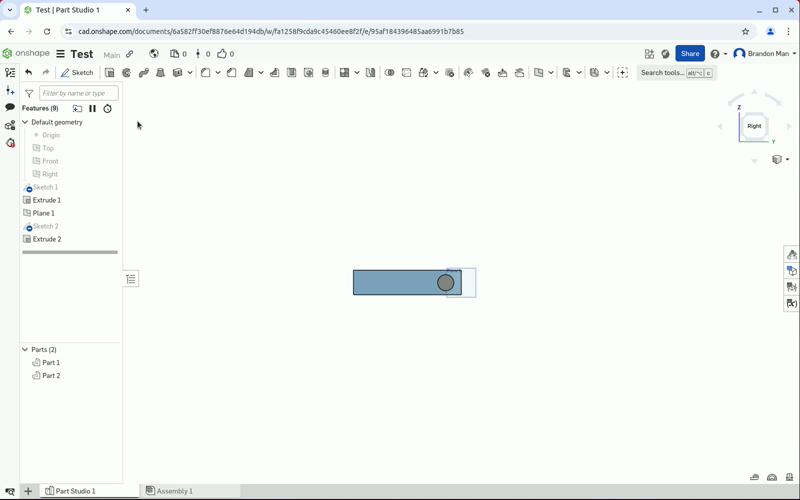
key(shift+h)
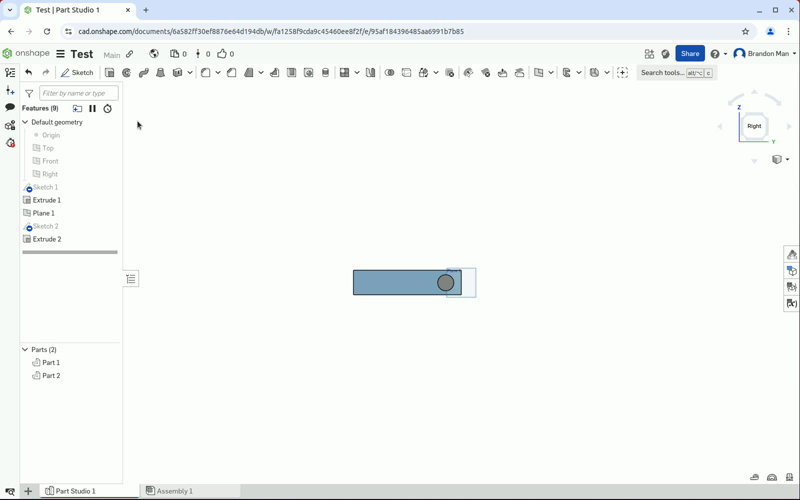
key(shift+h)
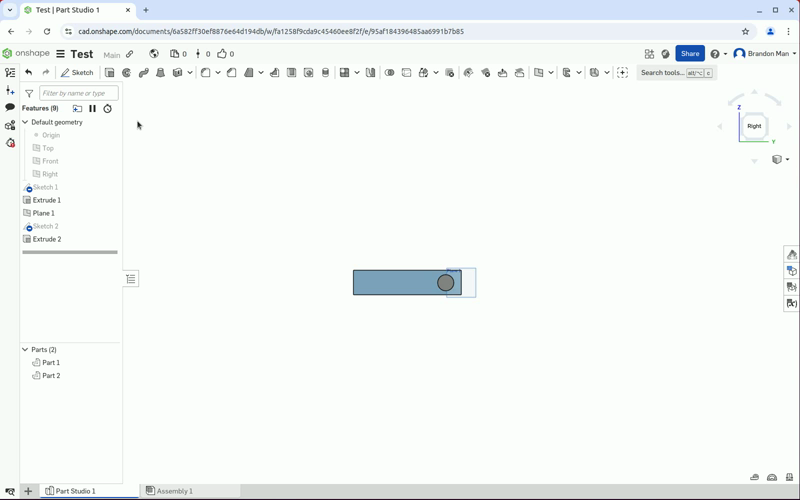
mouse_move(73, 189)
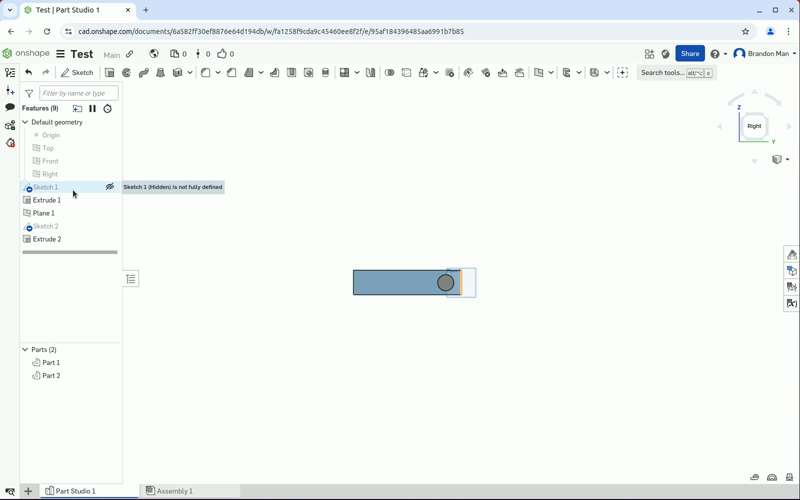
click(73, 189)
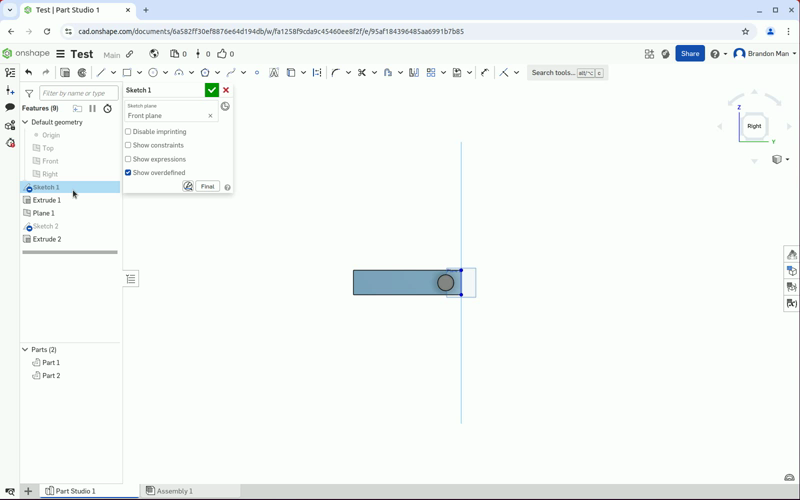
mouse_move(229, 92)
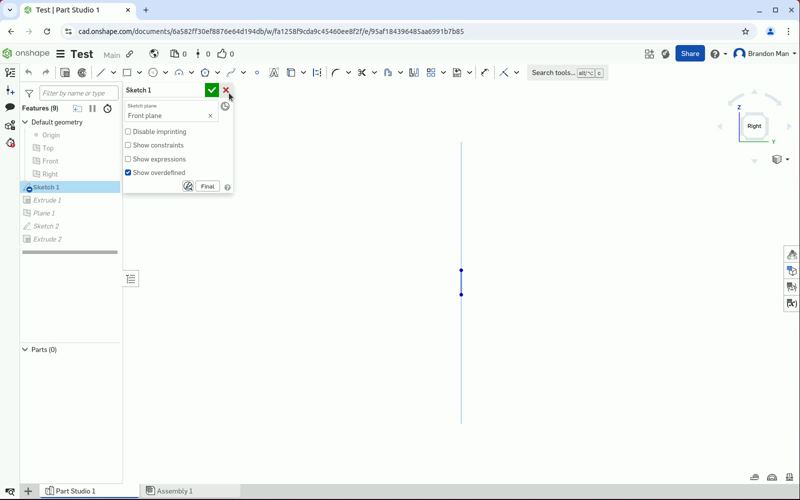
click(229, 92)
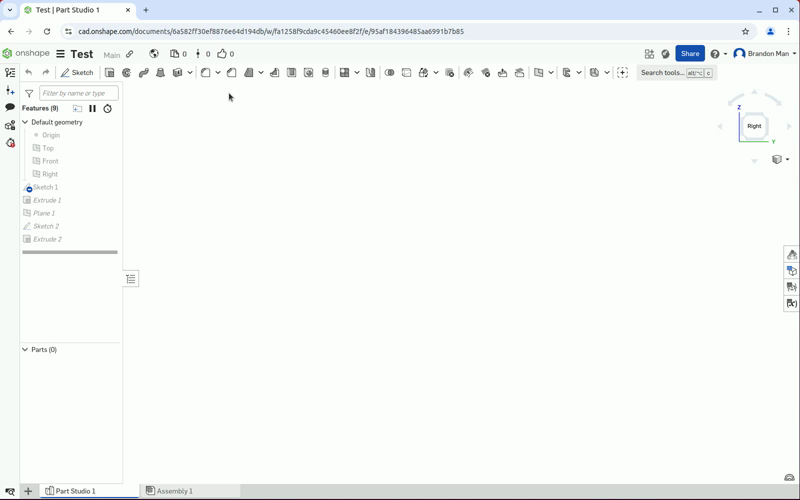
mouse_move(73, 352)
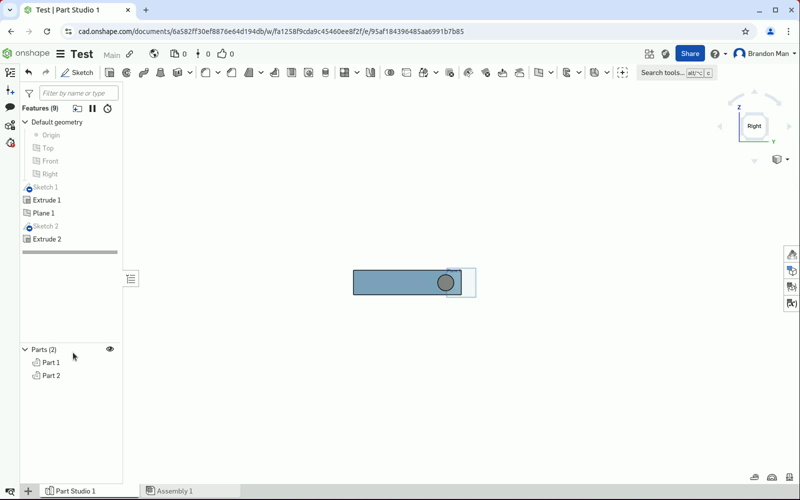
key(y)
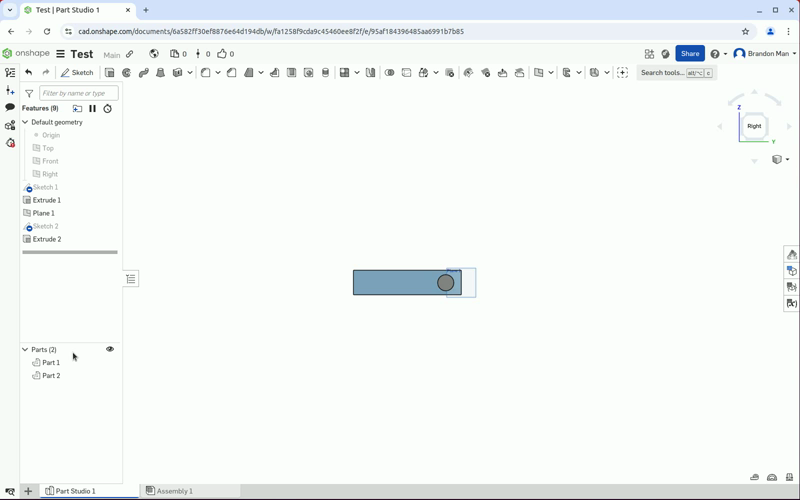
key(shift+p)
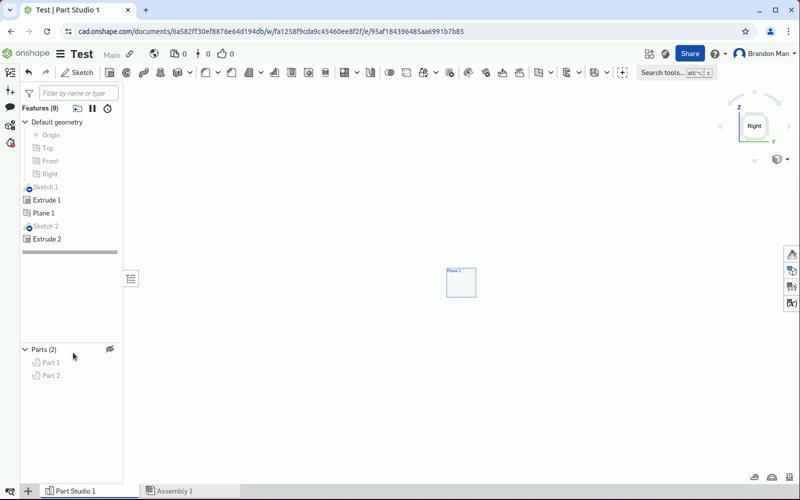
key(space)
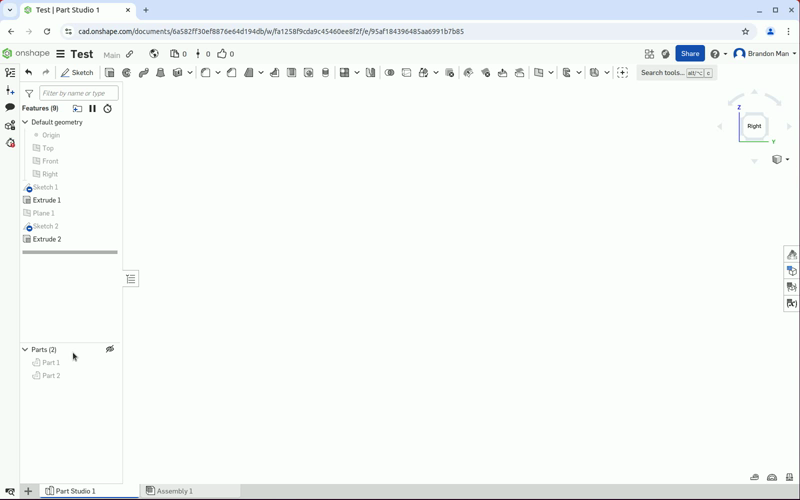
key_down(shift)
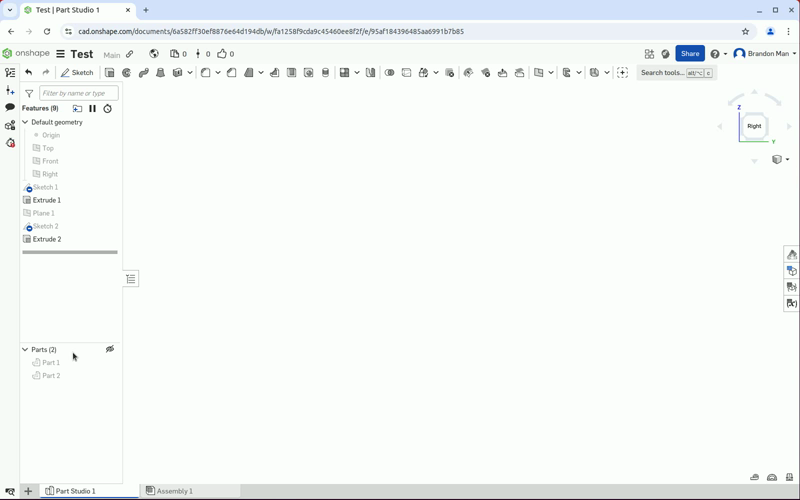
key(right)
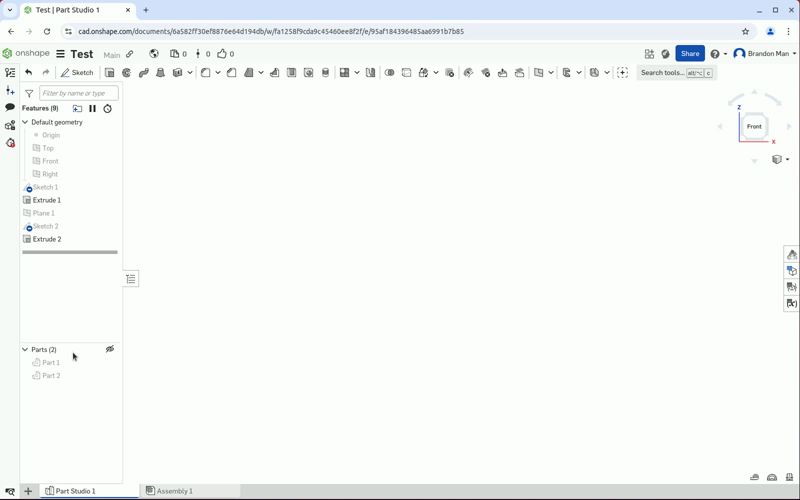
key_up(shift)
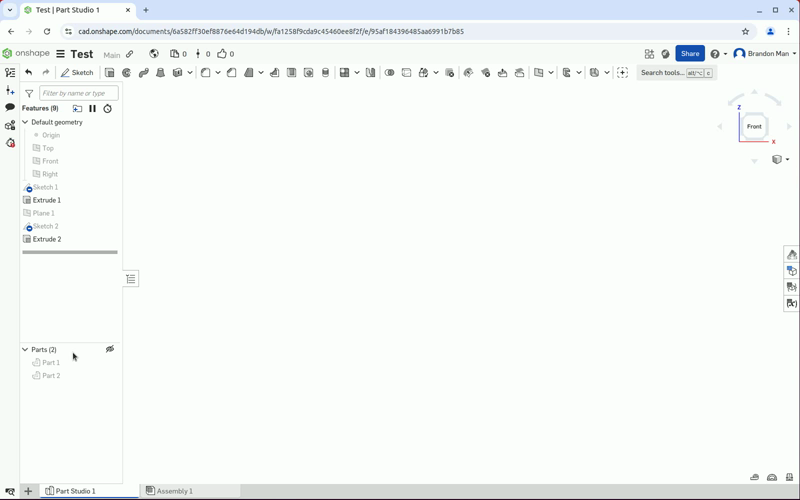
mouse_move(73, 352)
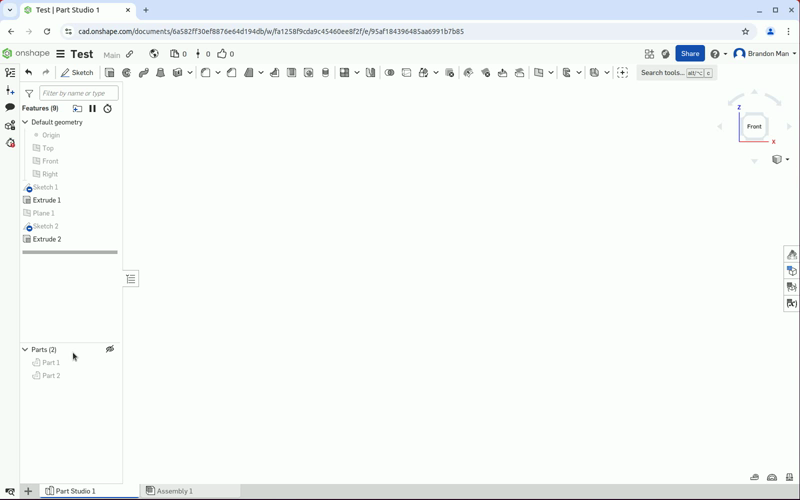
key(shift+y)
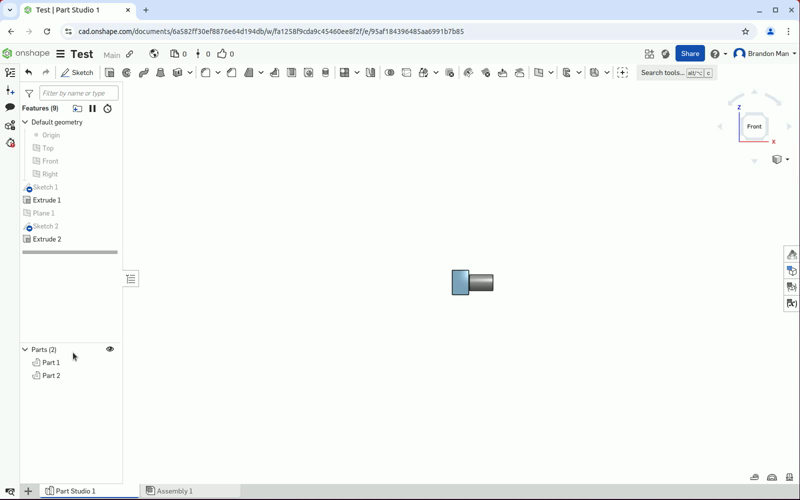
mouse_move(541, 75)
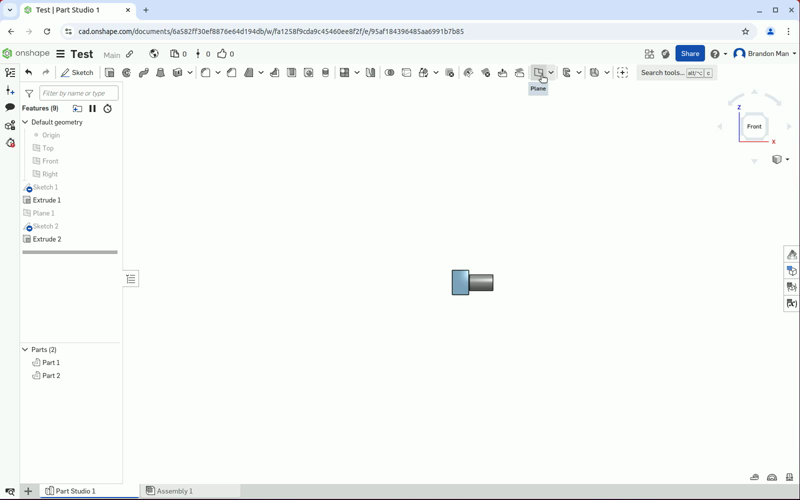
click(541, 75)
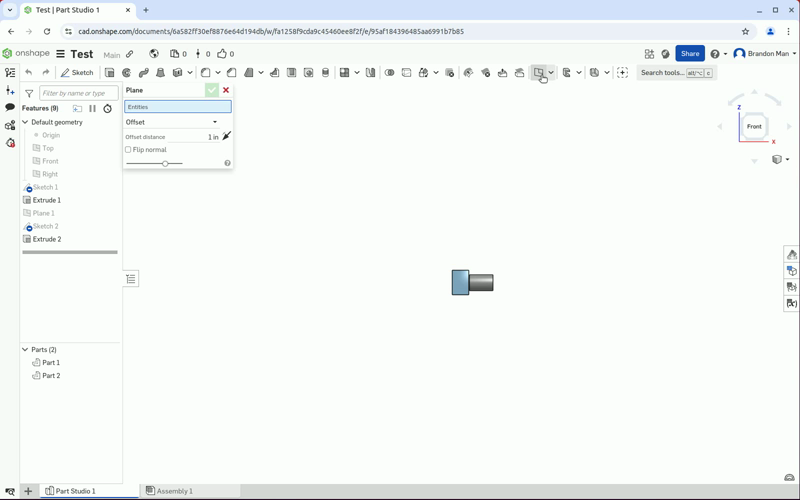
mouse_move(73, 163)
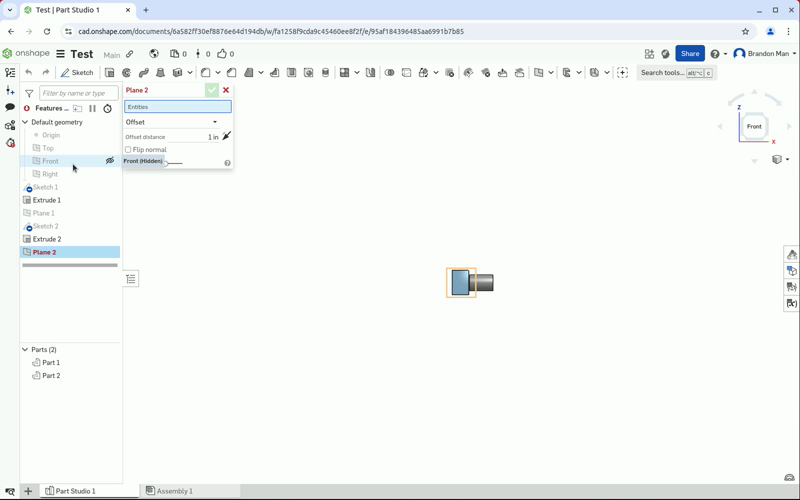
click(73, 163)
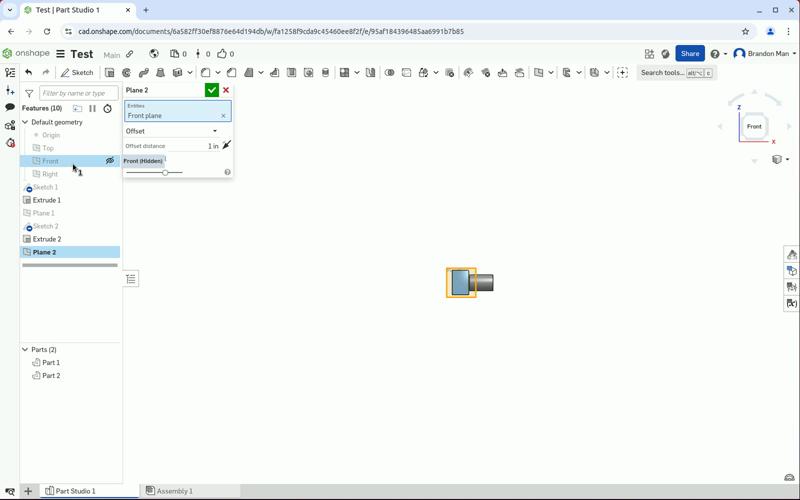
key(tab, 2)
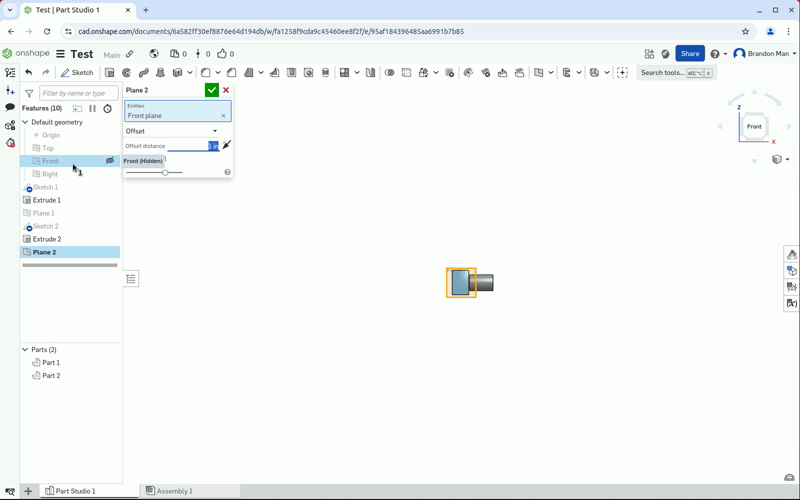
text(22.153)
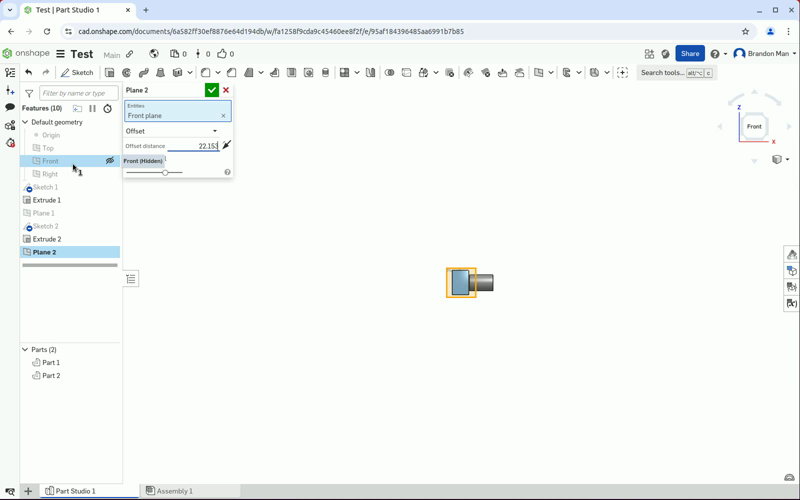
key(enter, 2)
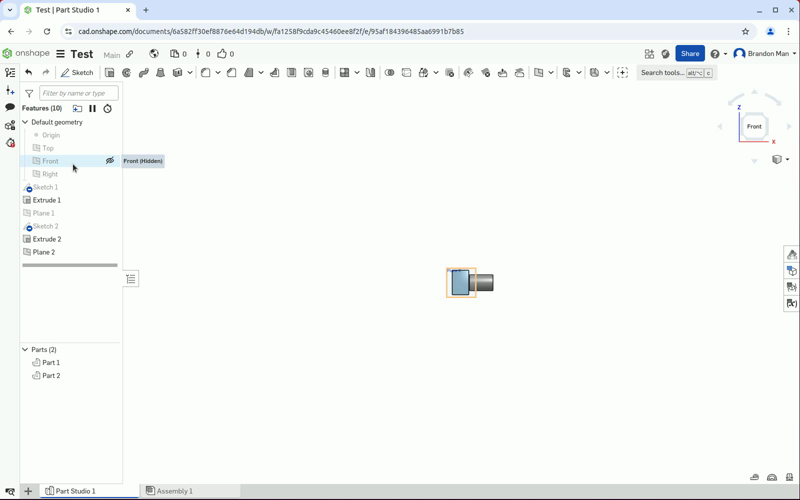
key(shift+s)
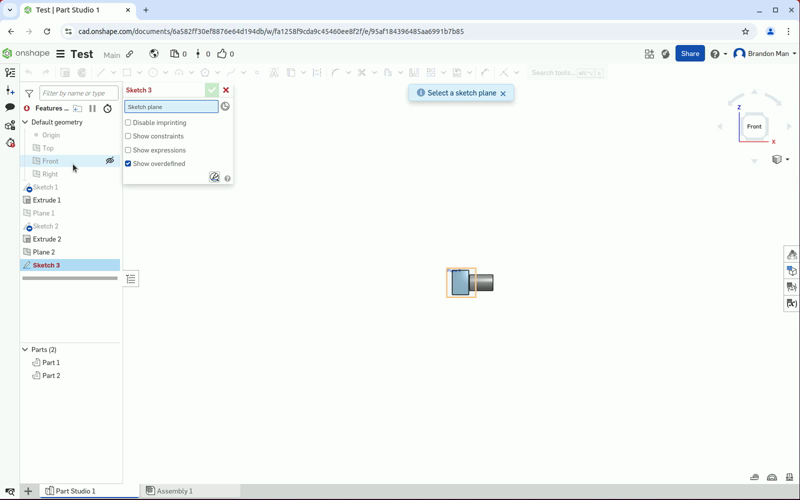
mouse_move(73, 254)
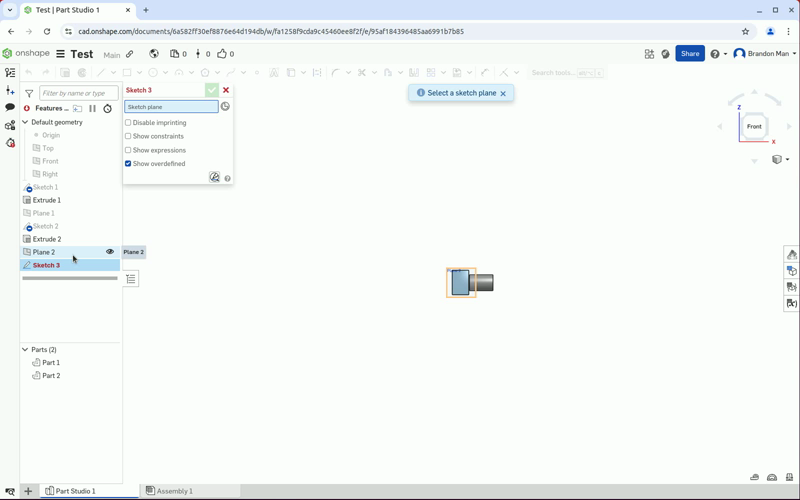
click(73, 254)
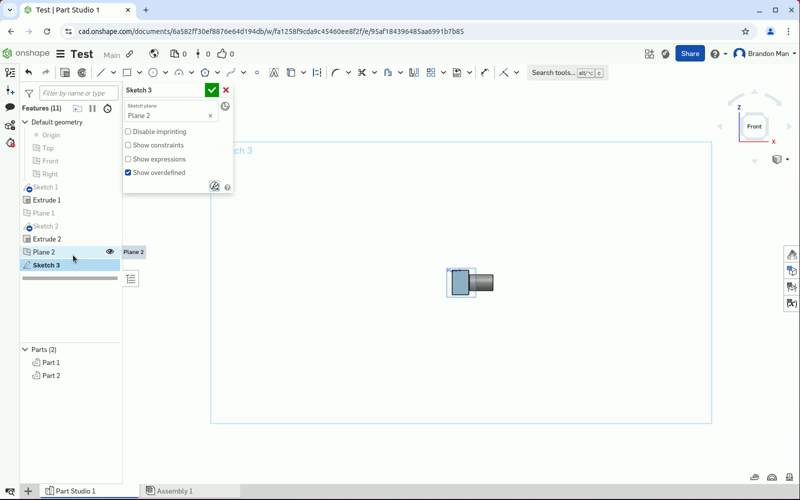
mouse_move(73, 352)
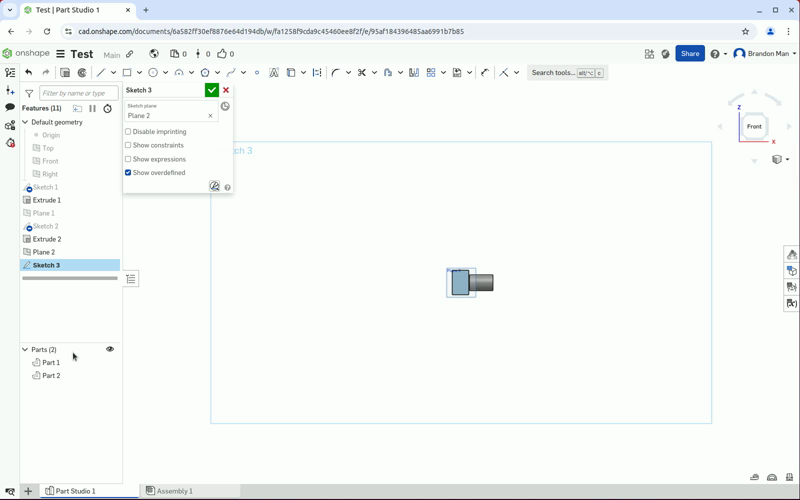
key(y)
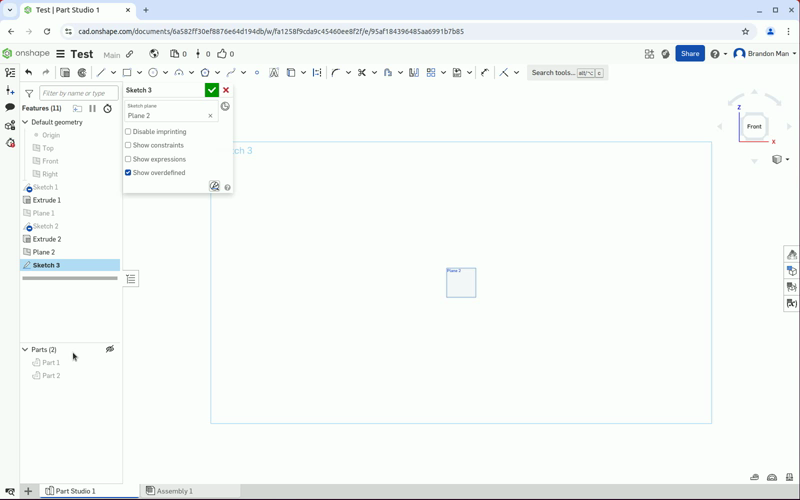
key(c)
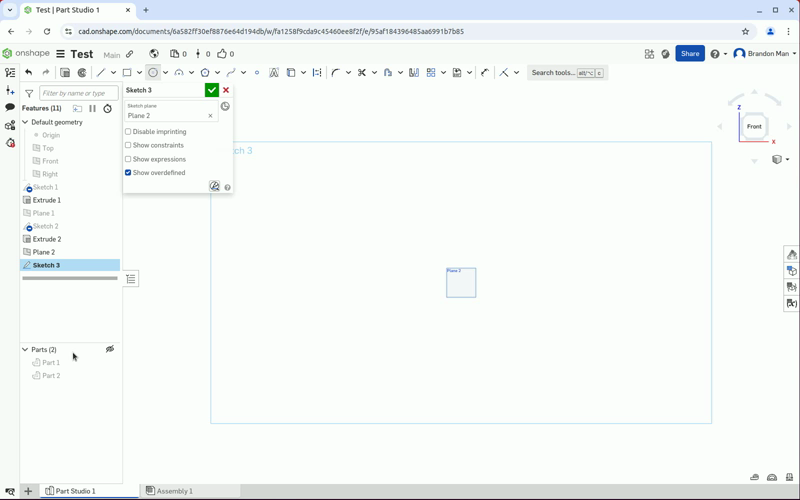
key_down(shift)
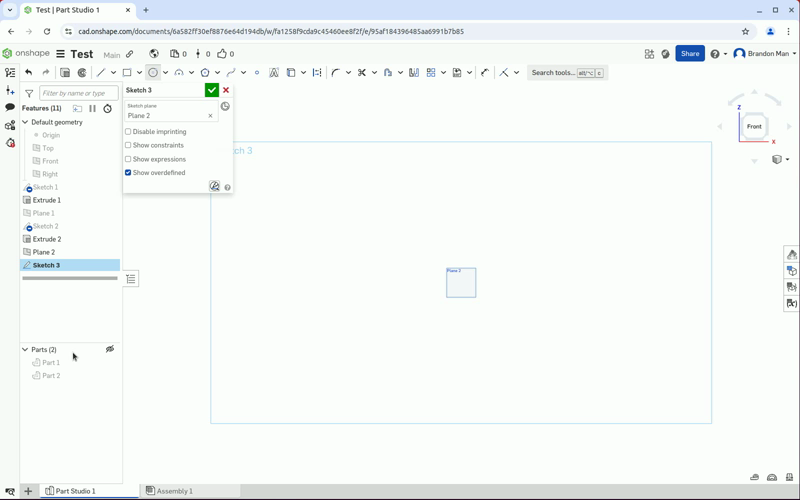
mouse_move(461, 282)
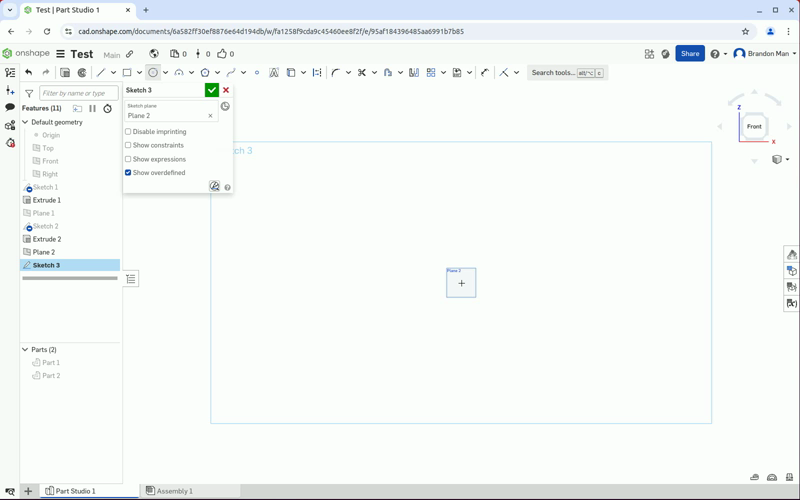
click(461, 282)
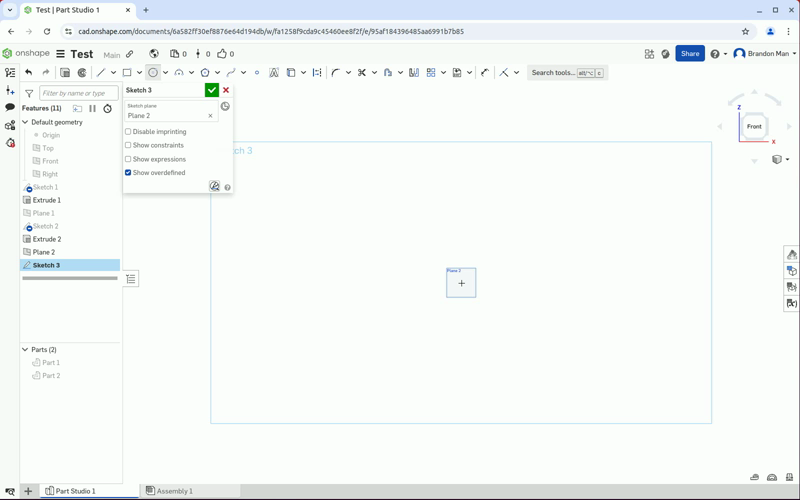
key_up(shift)
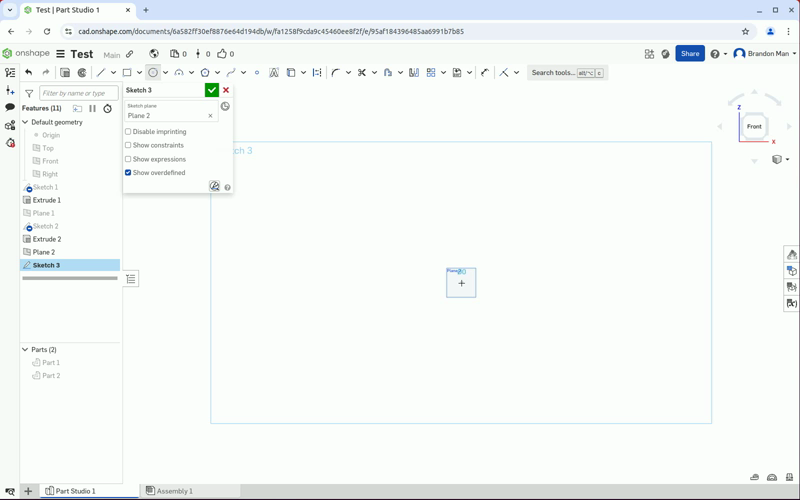
mouse_move(466, 282)
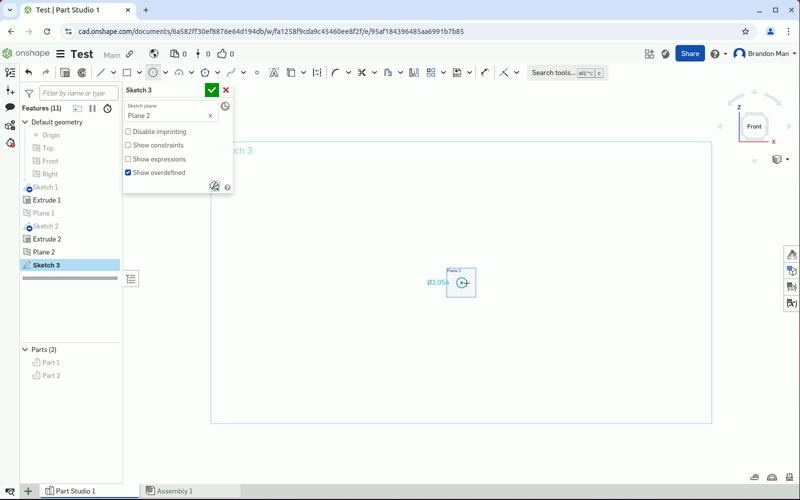
click(466, 282)
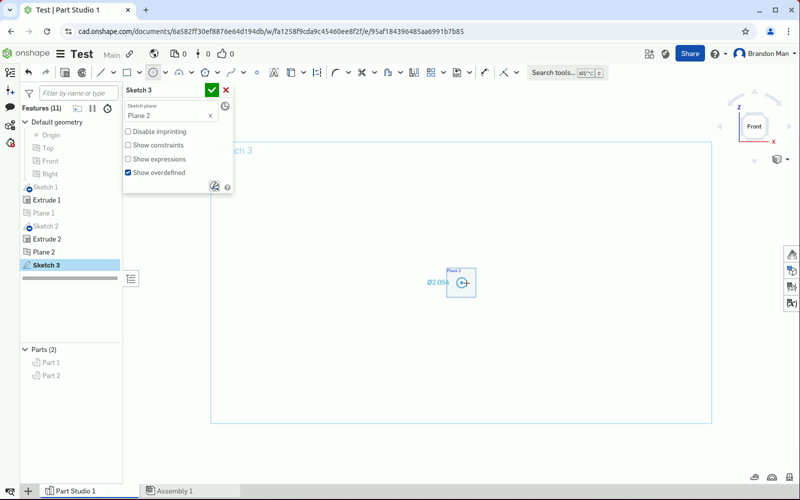
key(esc)
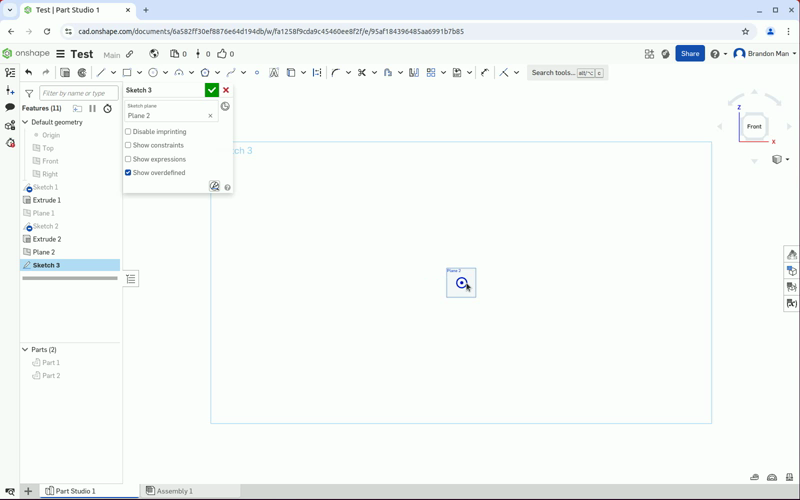
mouse_move(465, 281)
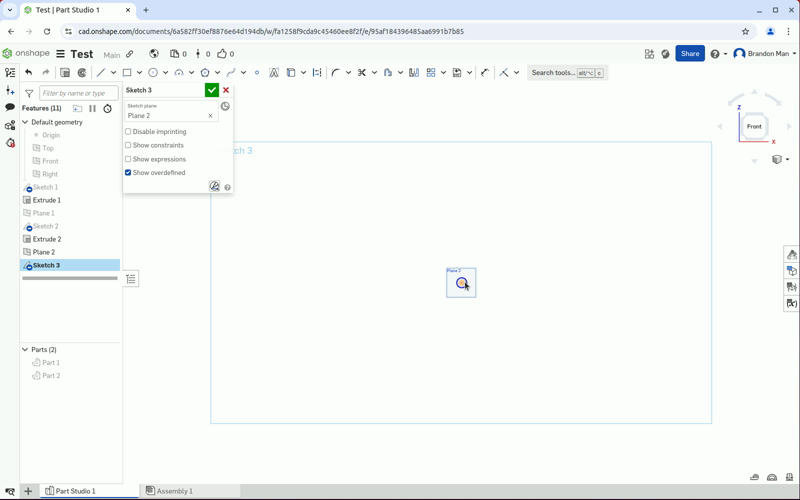
scroll(6)
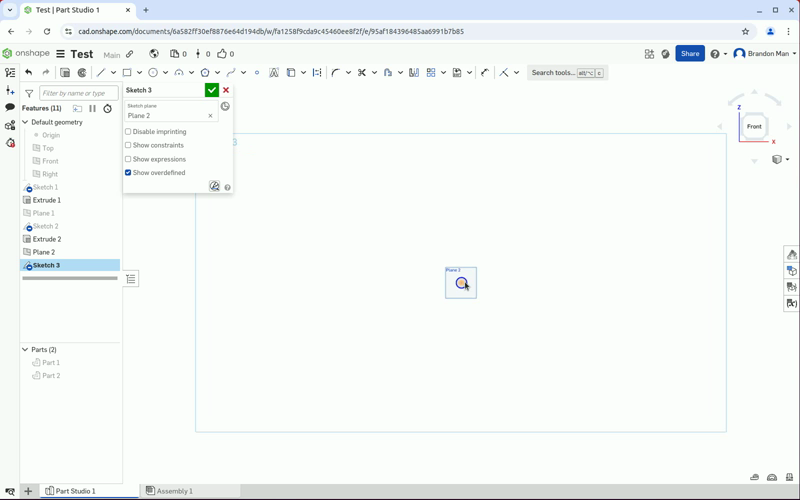
scroll(6)
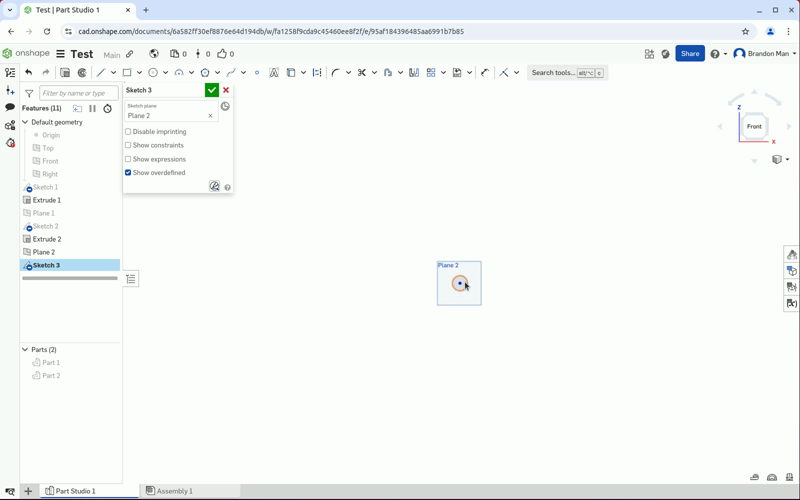
scroll(6)
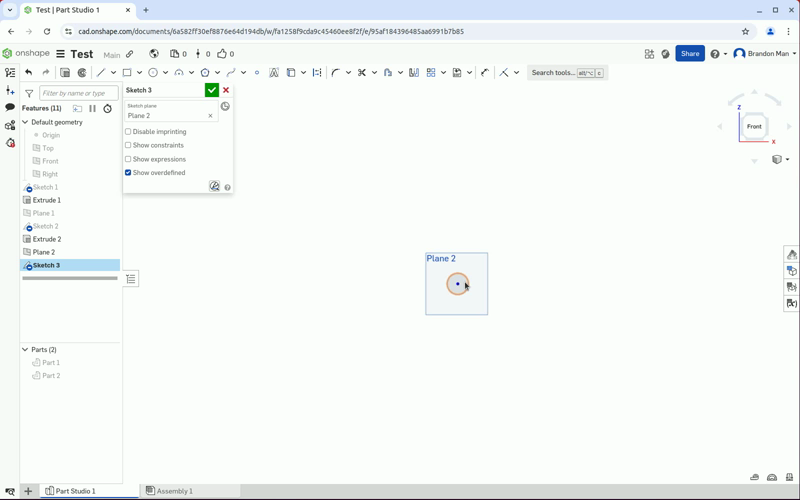
scroll(6)
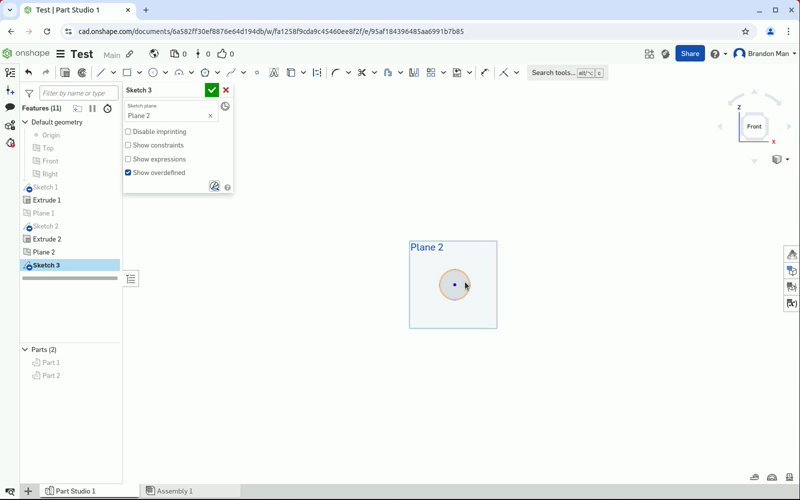
scroll(6)
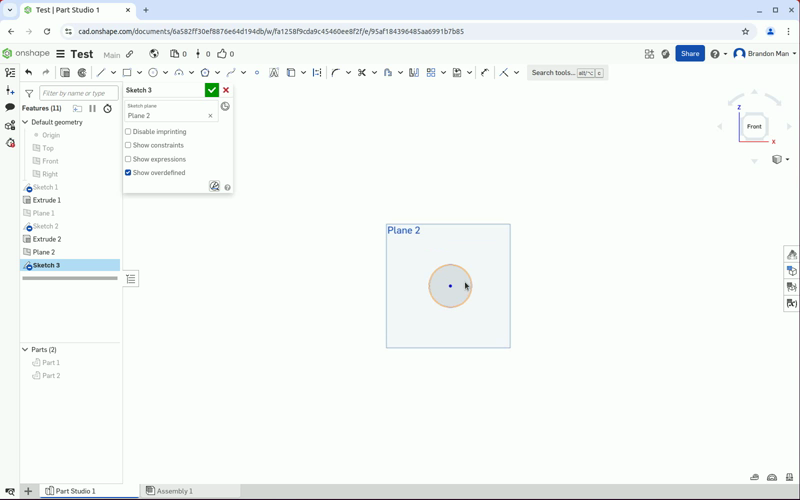
scroll(6)
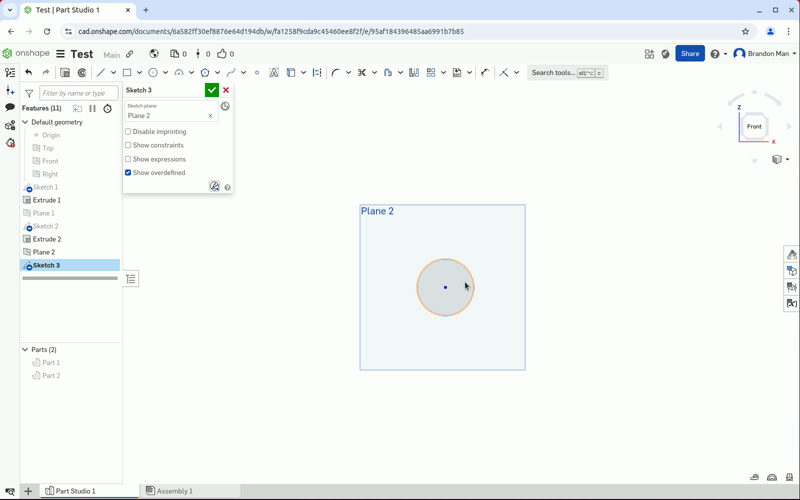
scroll(6)
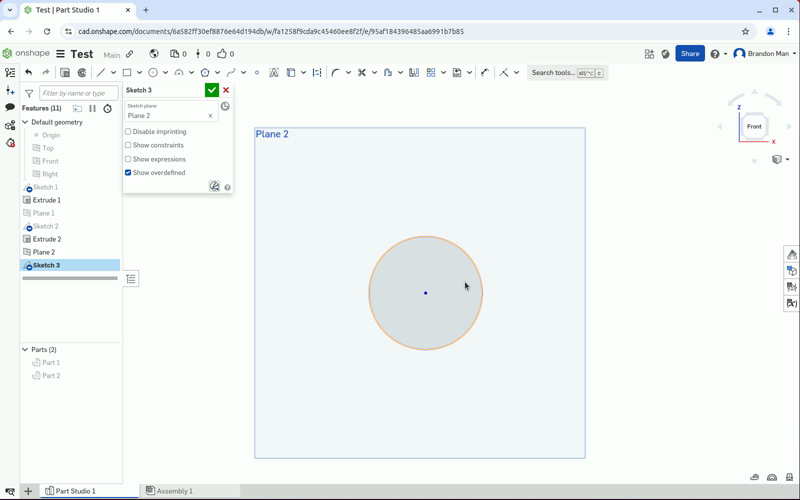
click(465, 281)
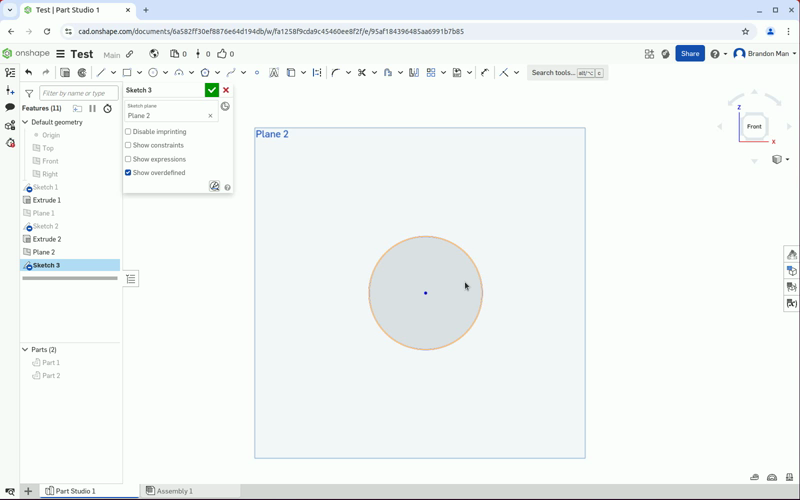
scroll(-6)
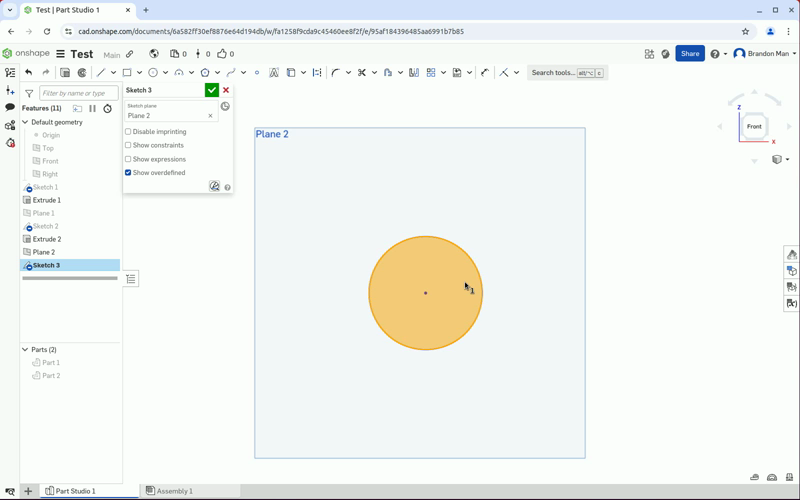
scroll(-6)
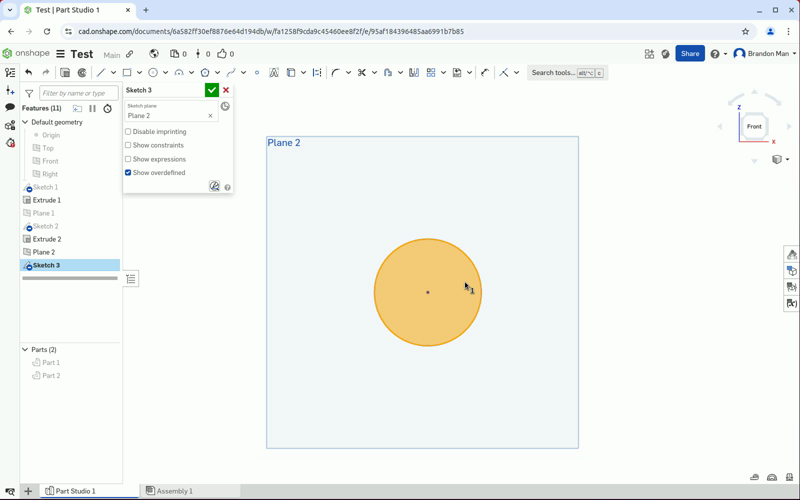
scroll(-6)
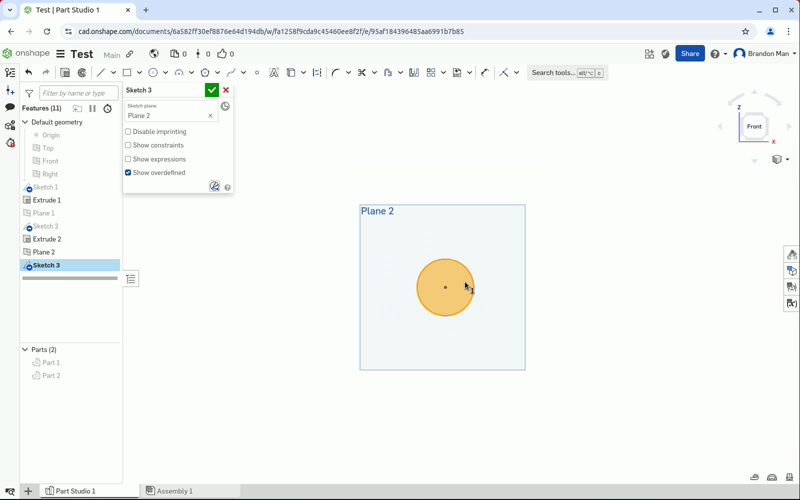
scroll(-6)
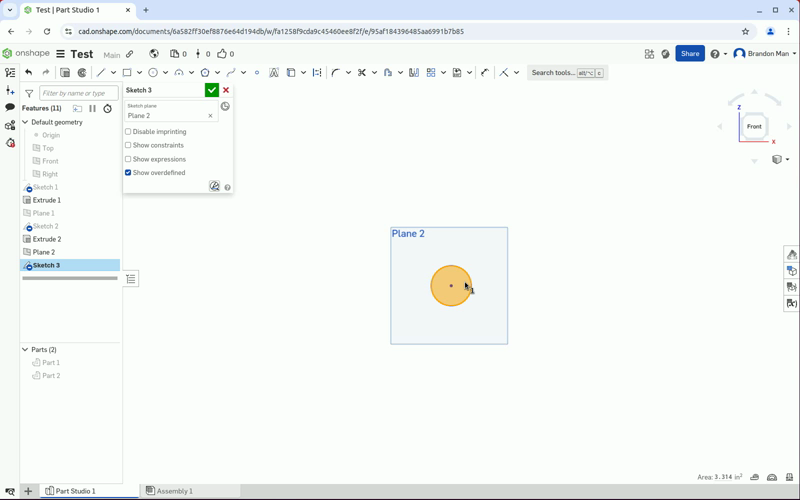
scroll(-6)
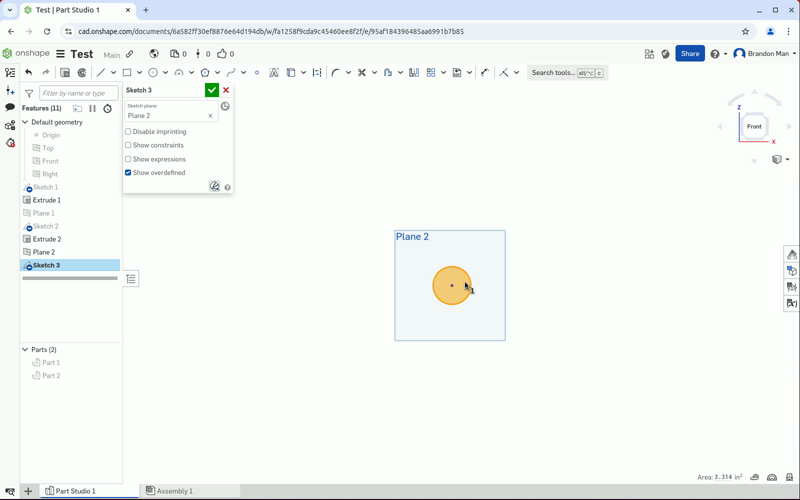
scroll(-6)
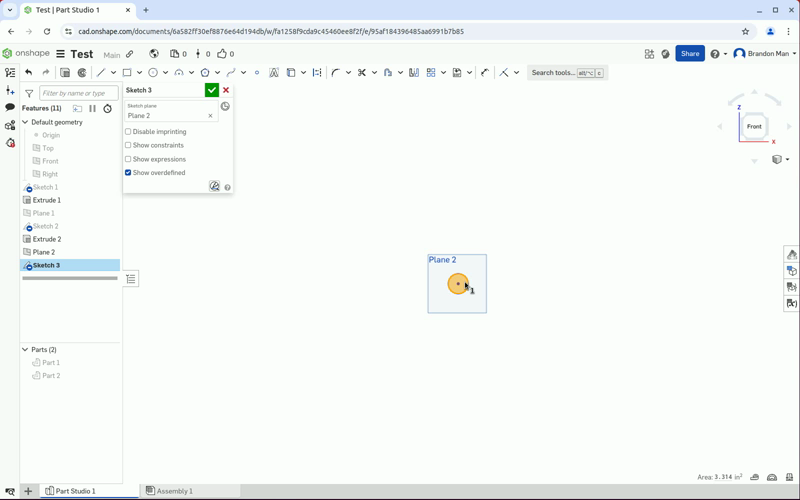
scroll(-6)
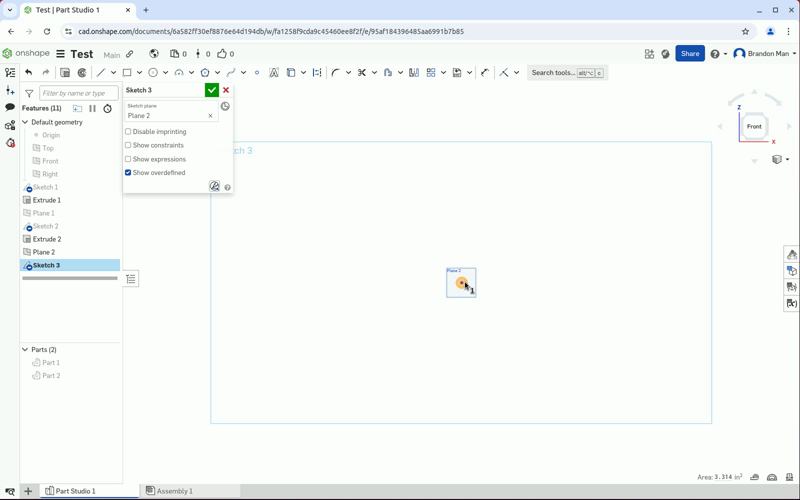
mouse_move(73, 352)
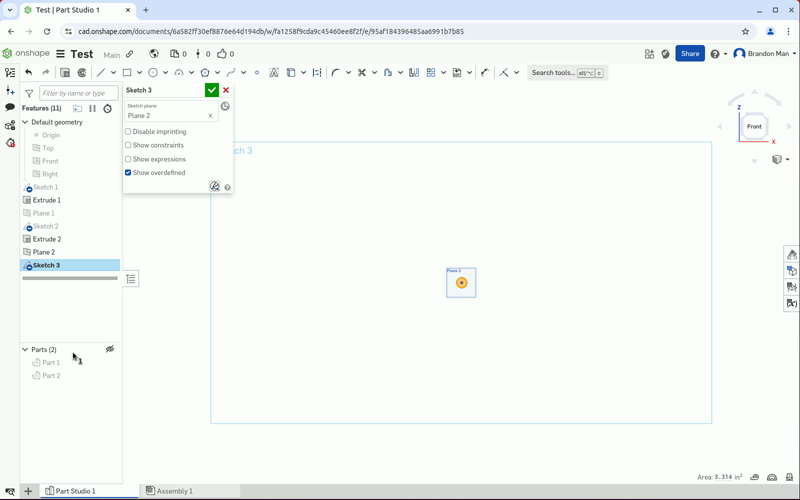
key(shift+y)
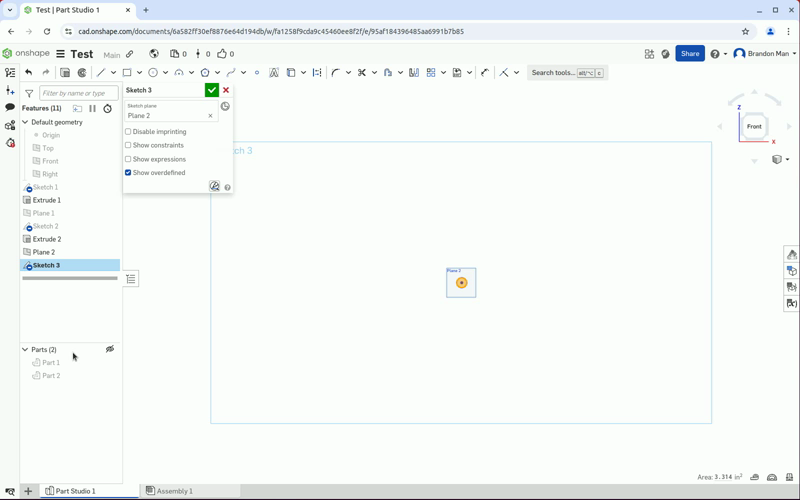
key(shift+e)
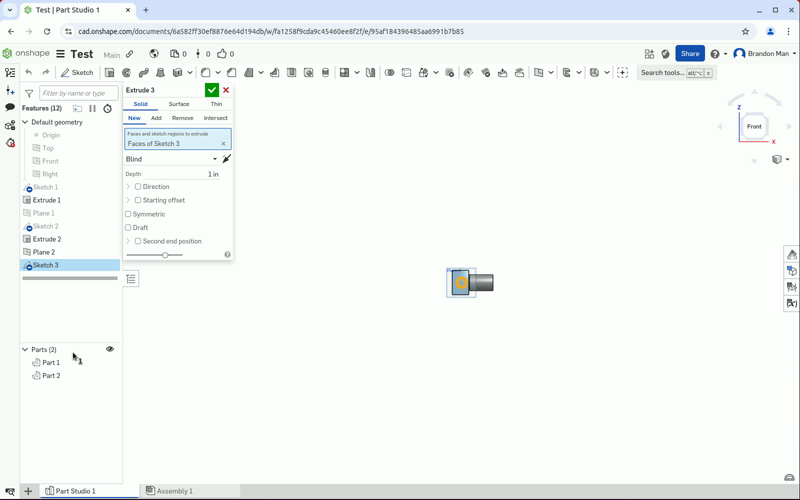
mouse_move(143, 106)
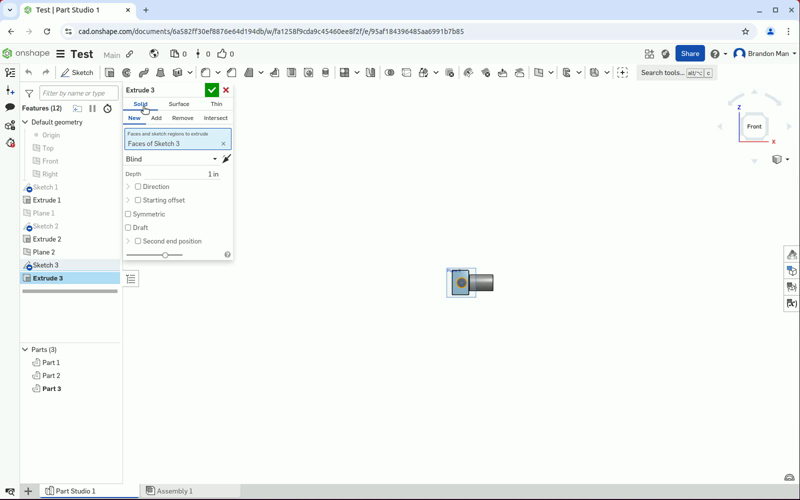
click(143, 106)
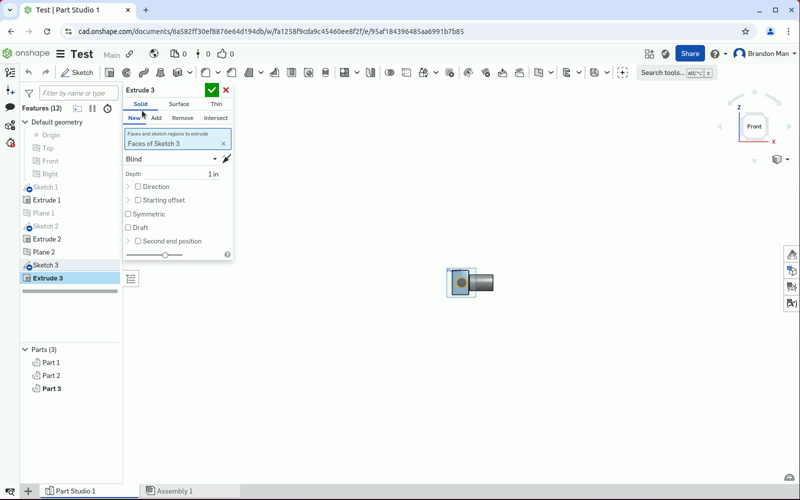
mouse_move(137, 120)
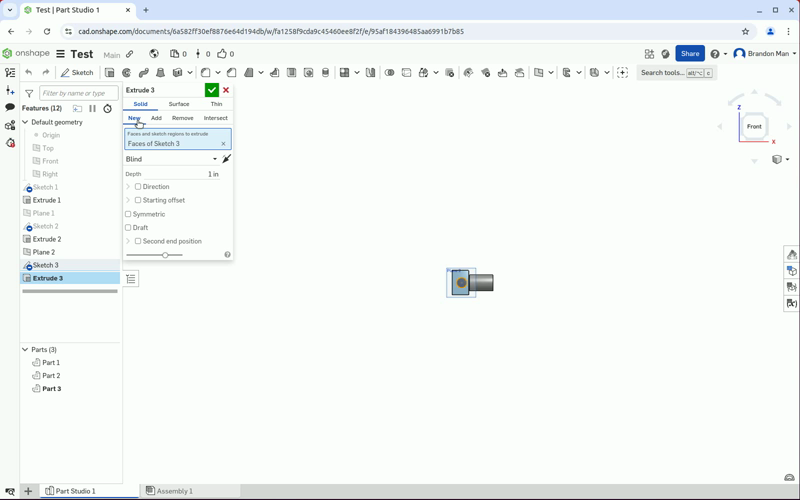
click(137, 120)
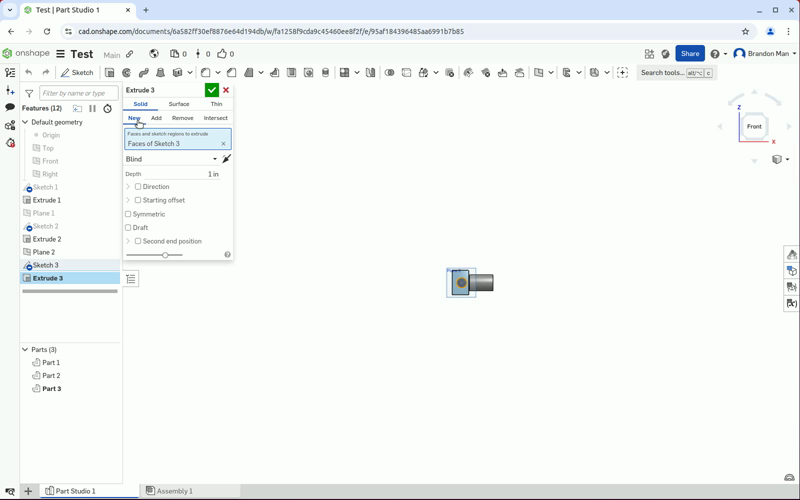
key(tab, 4)
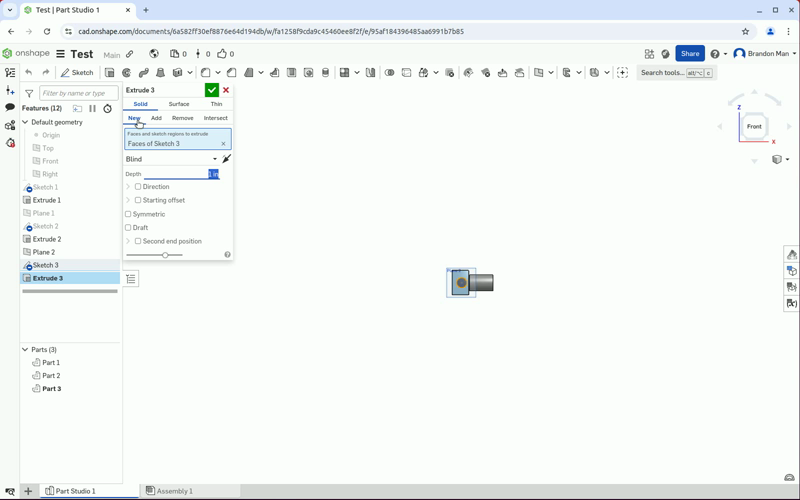
text(0.963)
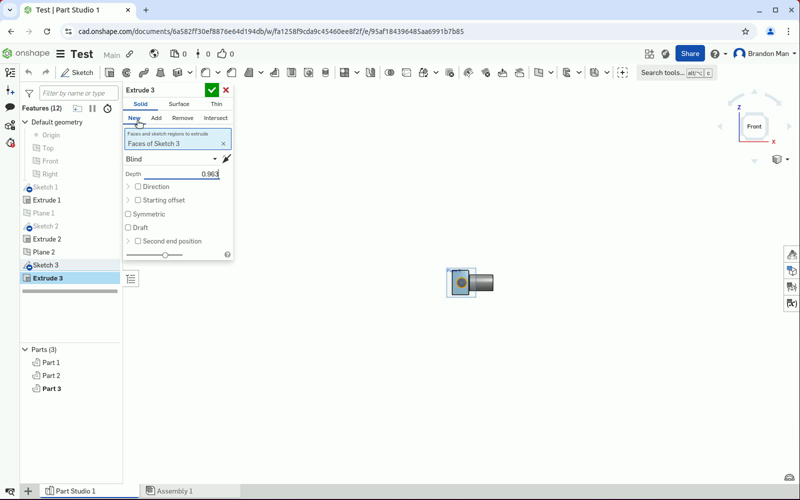
key(enter)
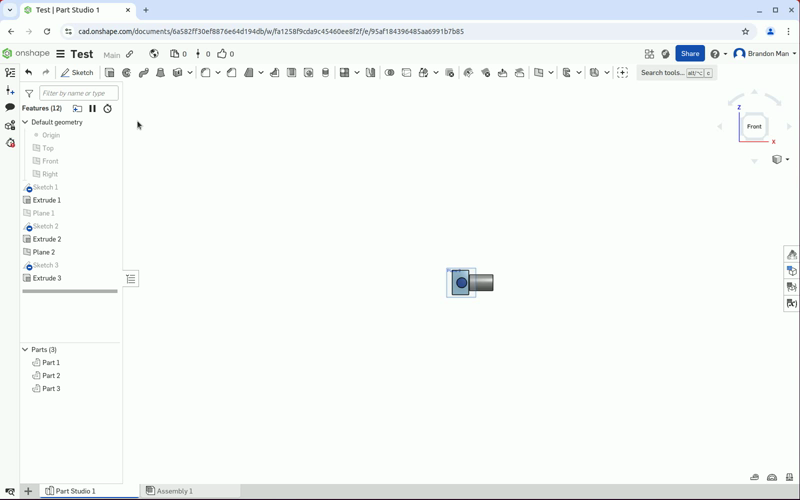
key(shift+h)
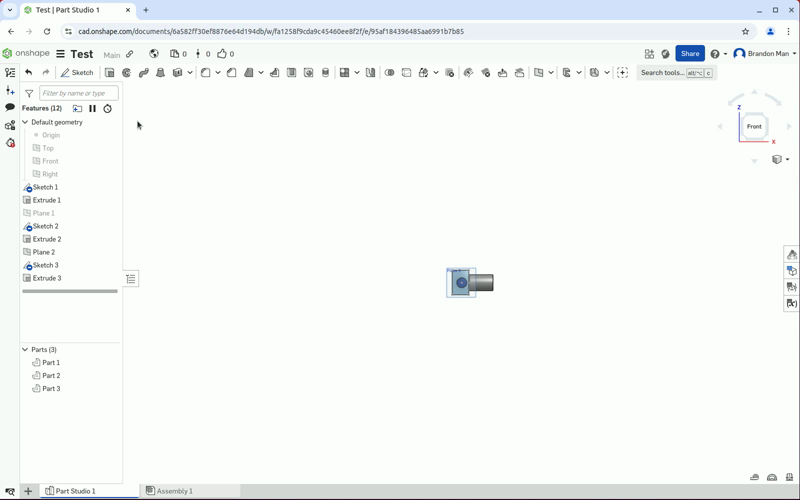
key(shift+h)
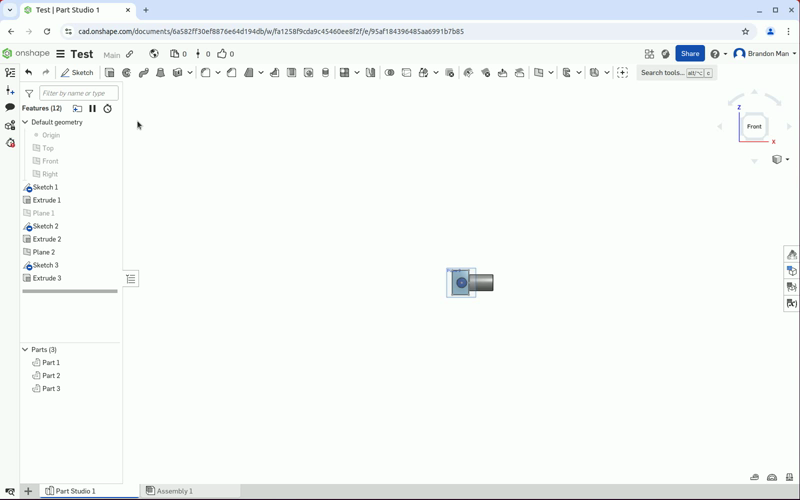
key(shift+7)
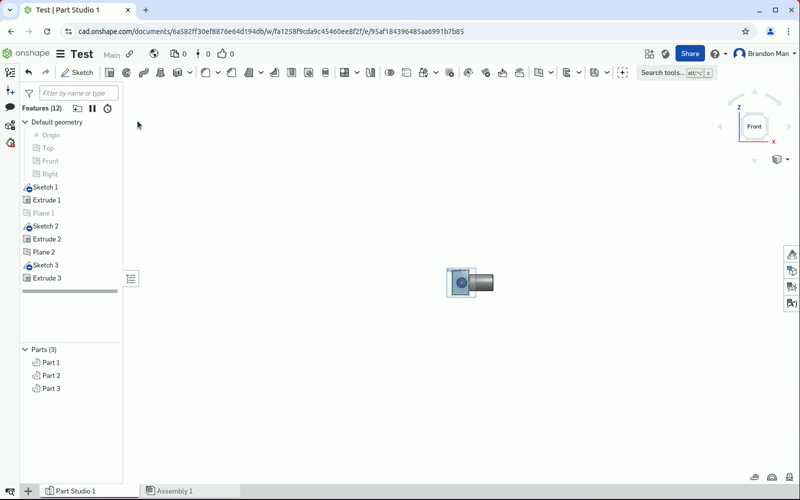
key(left, 2)
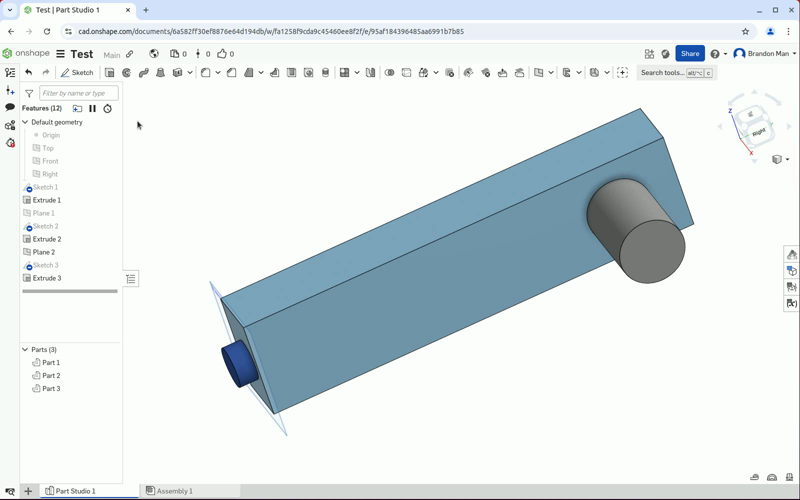
key(down, 2)
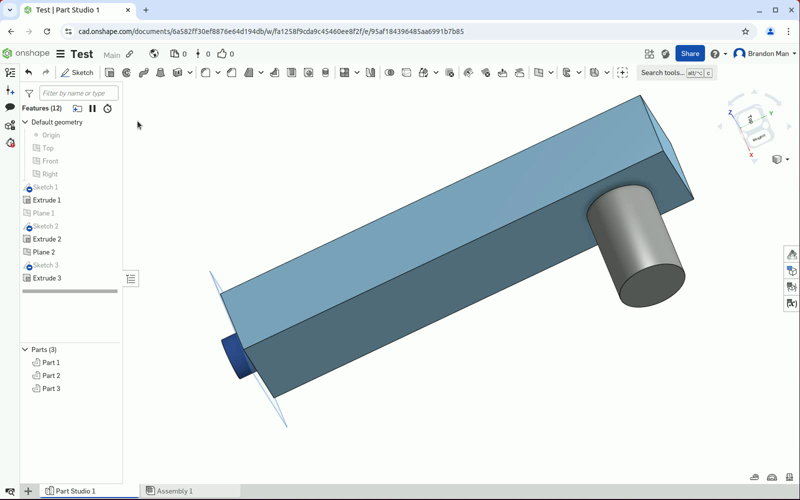
key(up, 2)
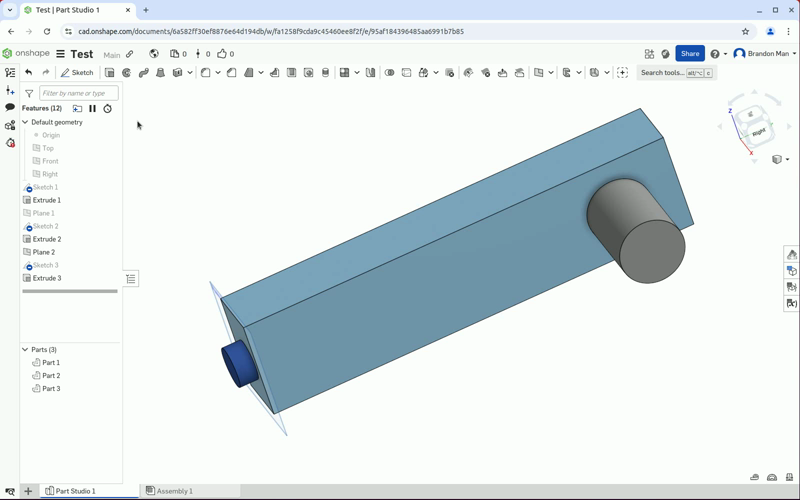
key(right, 2)
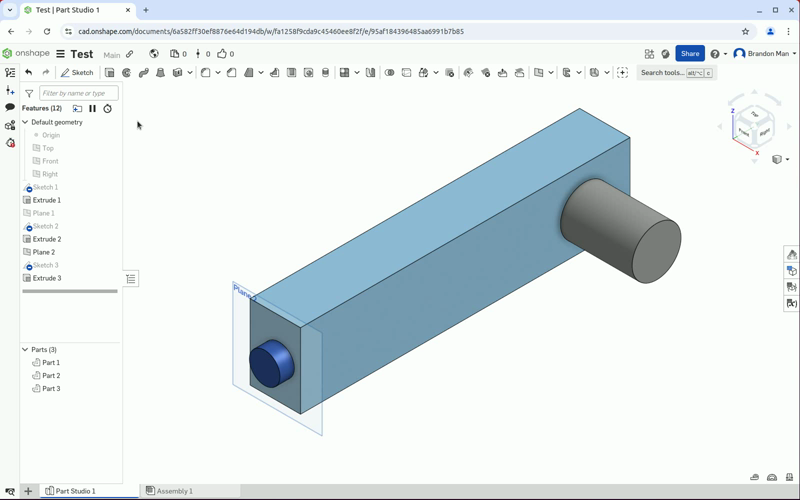
mouse_move(73, 189)
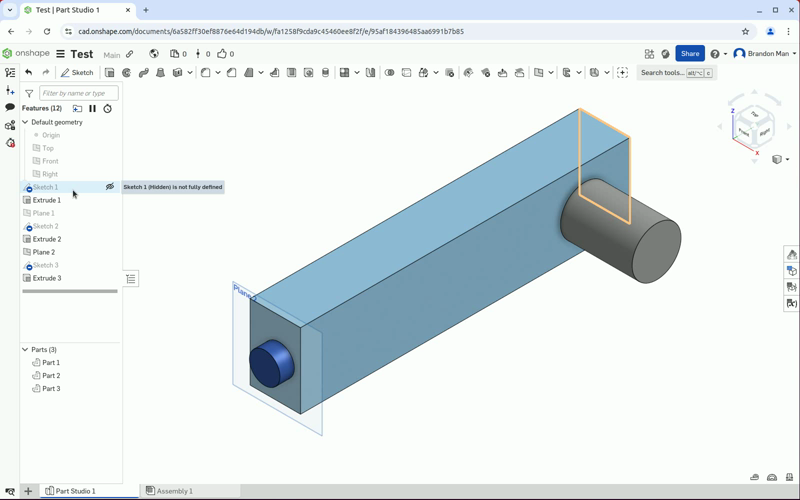
click(73, 189)